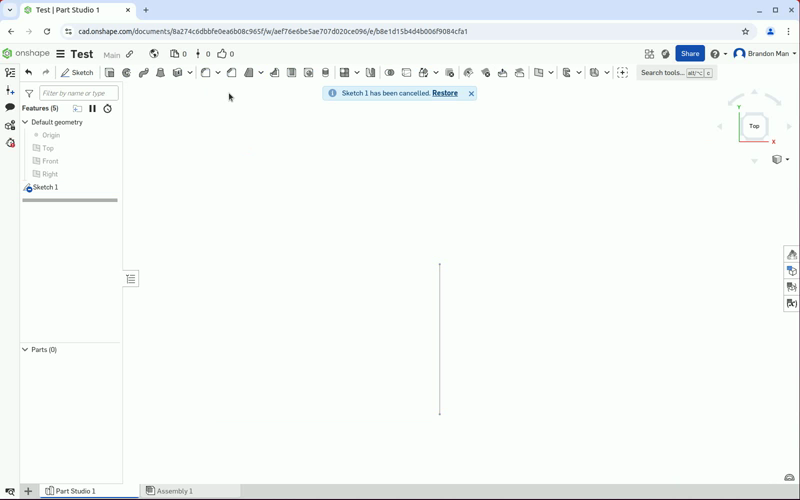
key(shift+h)
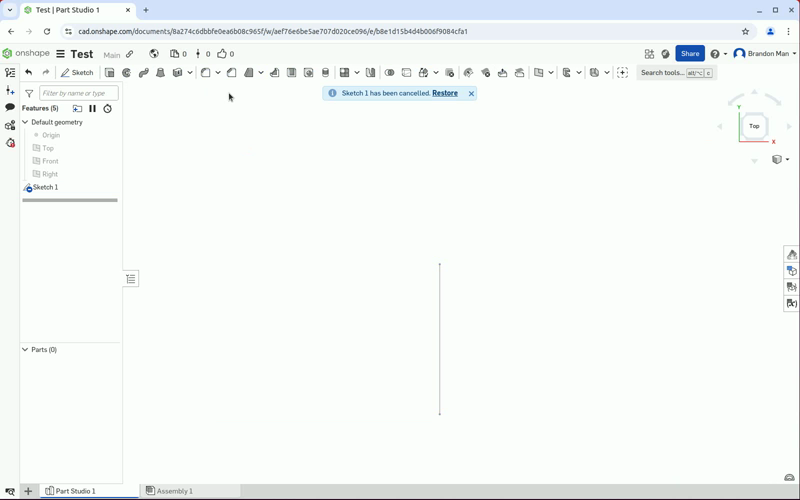
key(shift+s)
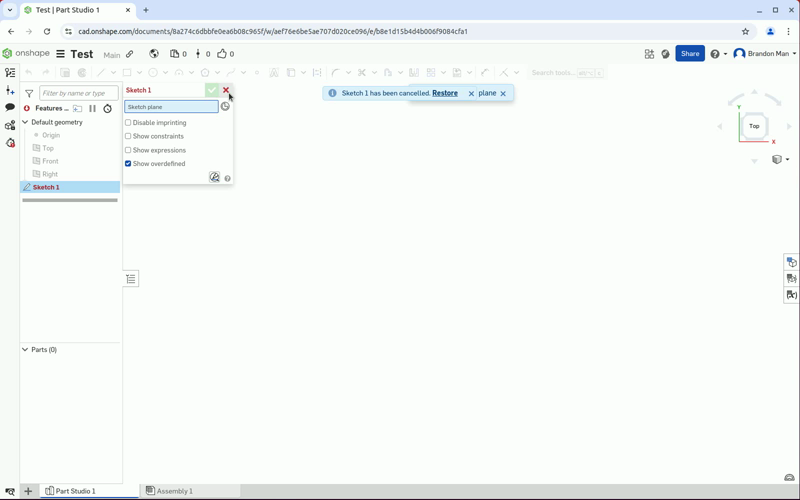
mouse_move(73, 150)
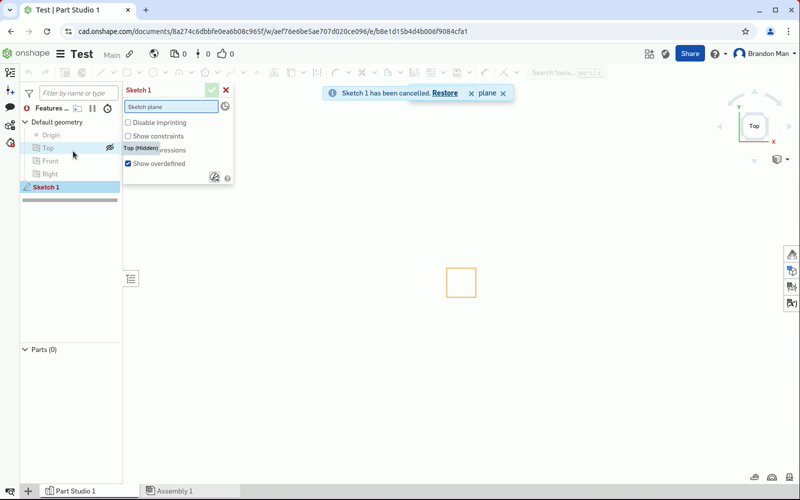
click(73, 150)
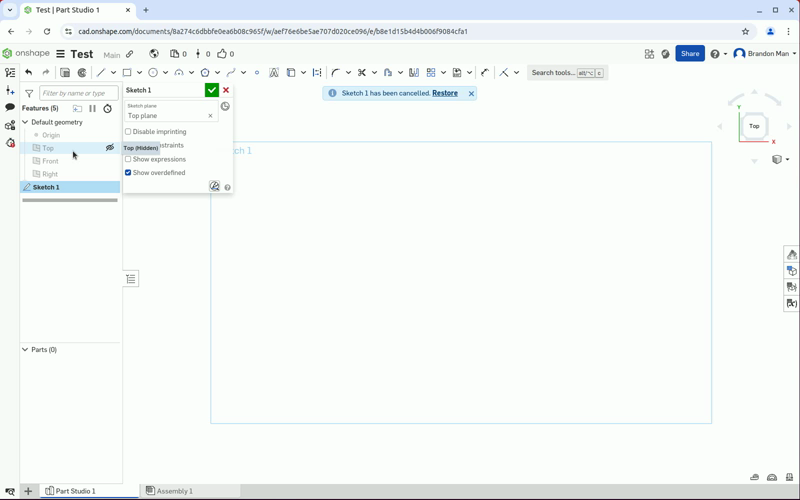
mouse_move(73, 352)
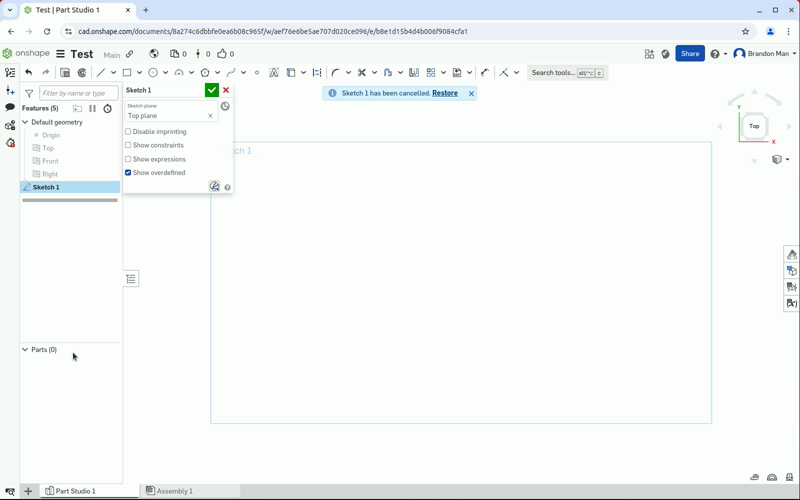
key(y)
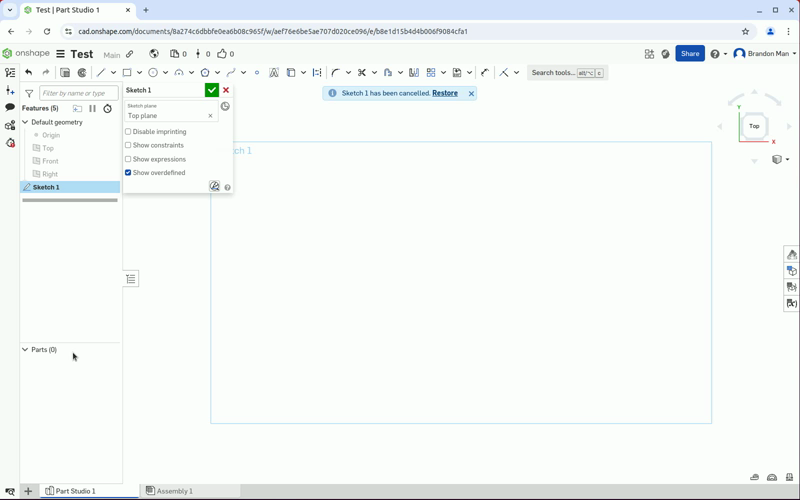
key(l)
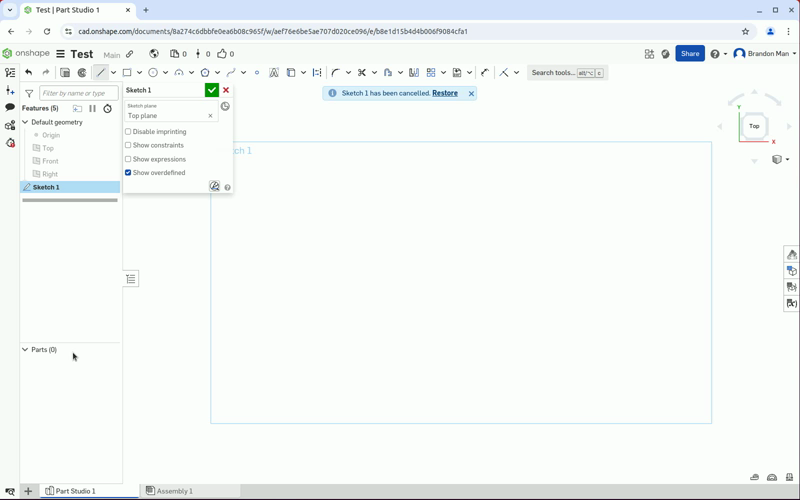
key_down(shift)
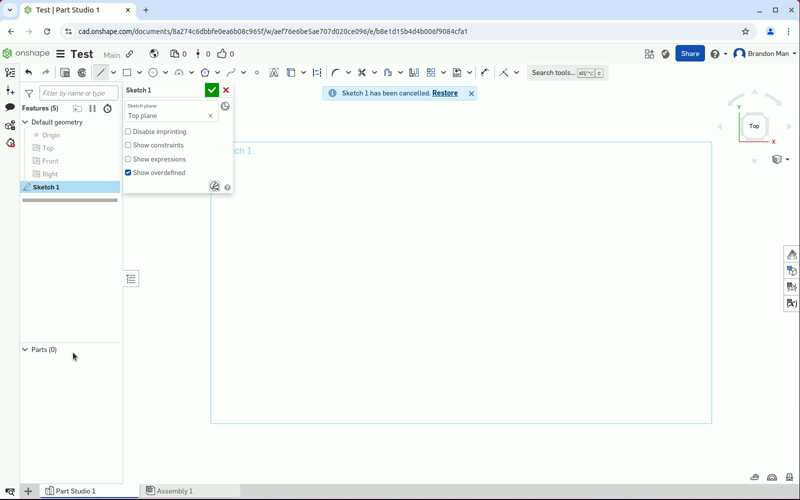
mouse_move(460, 282)
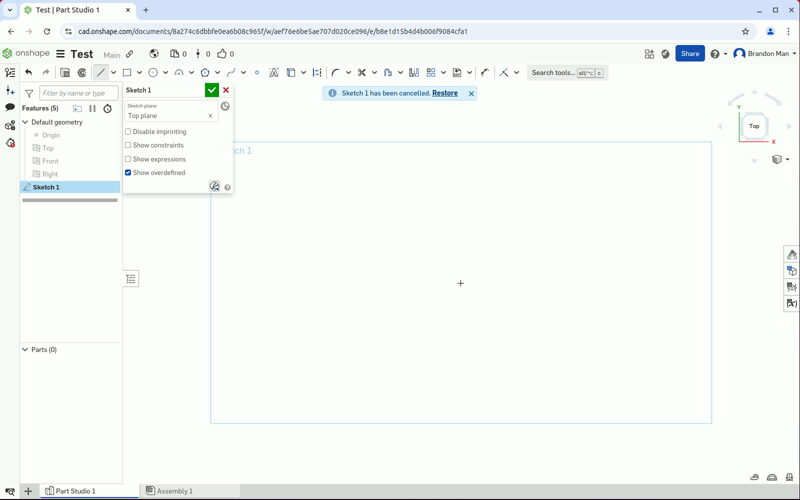
click(460, 282)
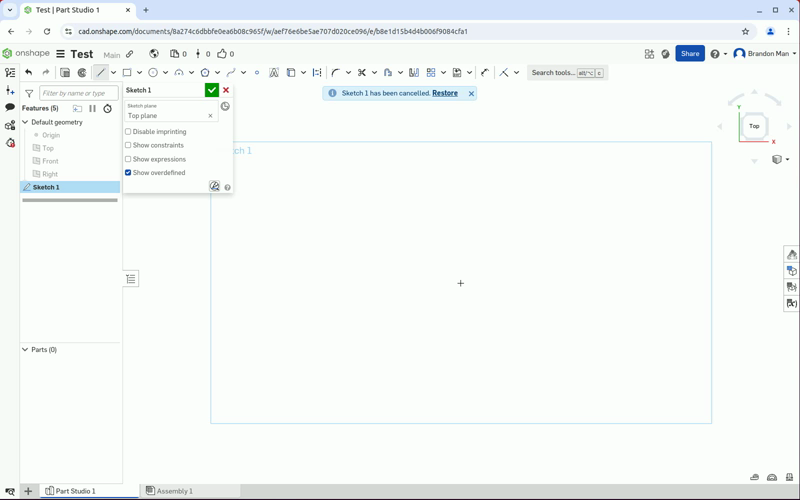
key_up(shift)
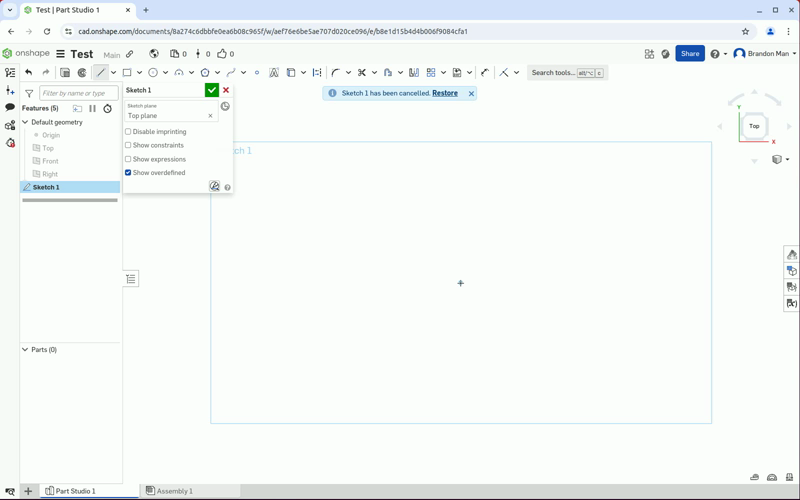
key_down(shift)
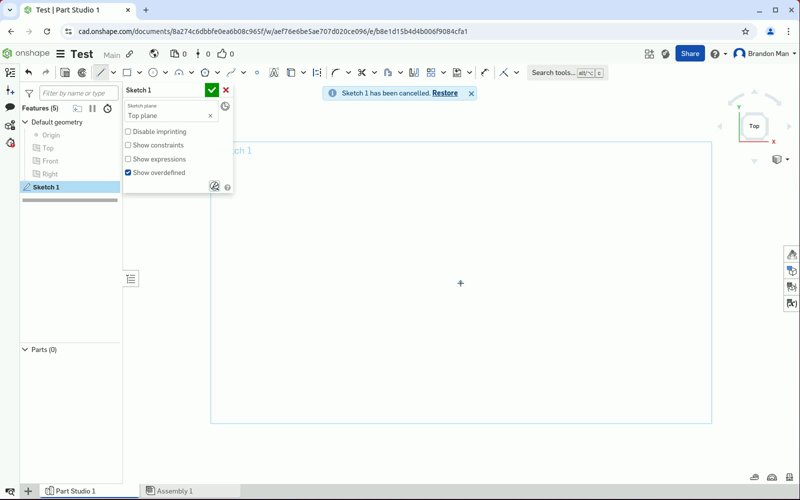
mouse_move(524, 282)
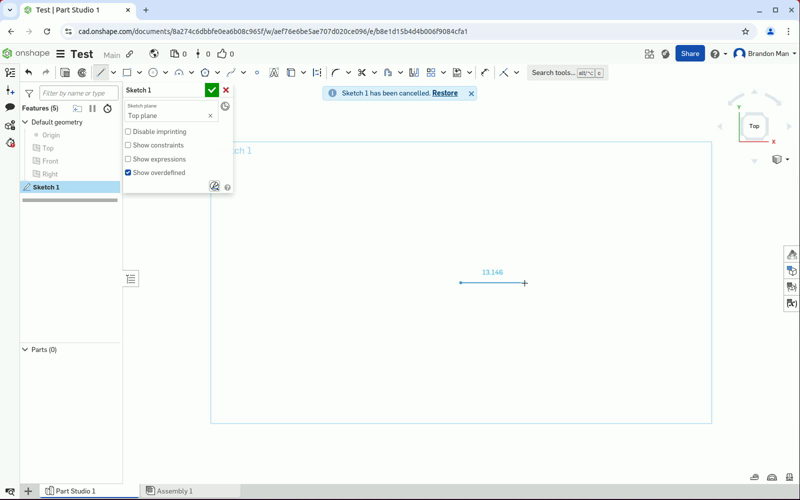
click(524, 282)
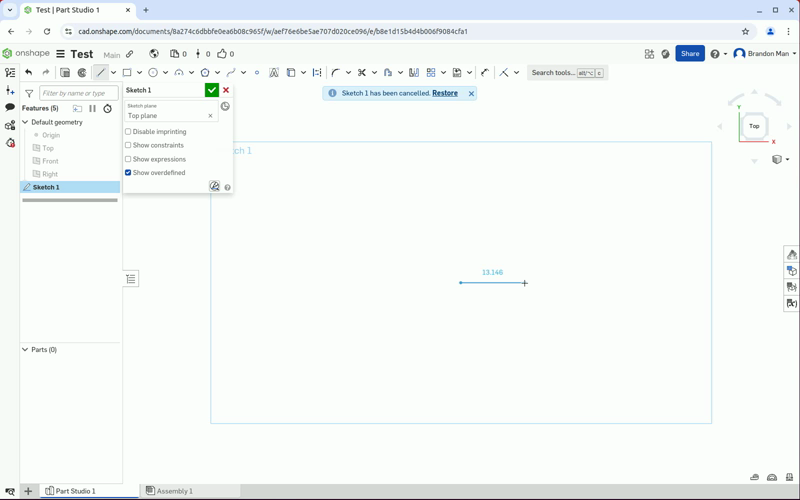
key_up(shift)
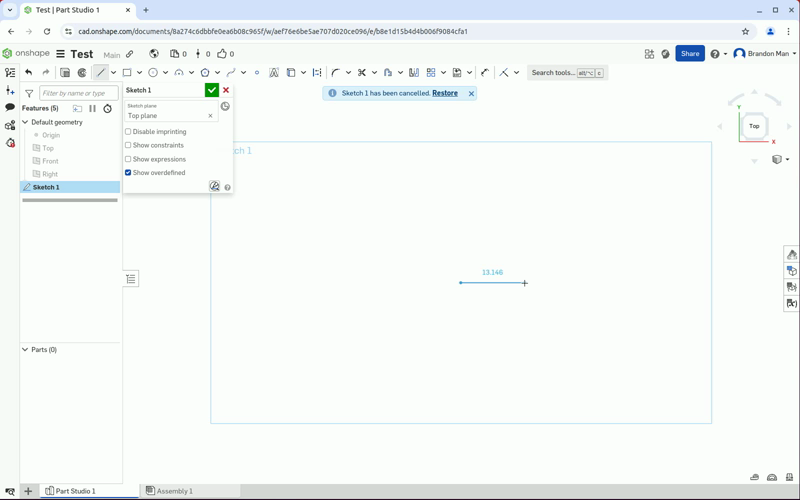
key_down(shift)
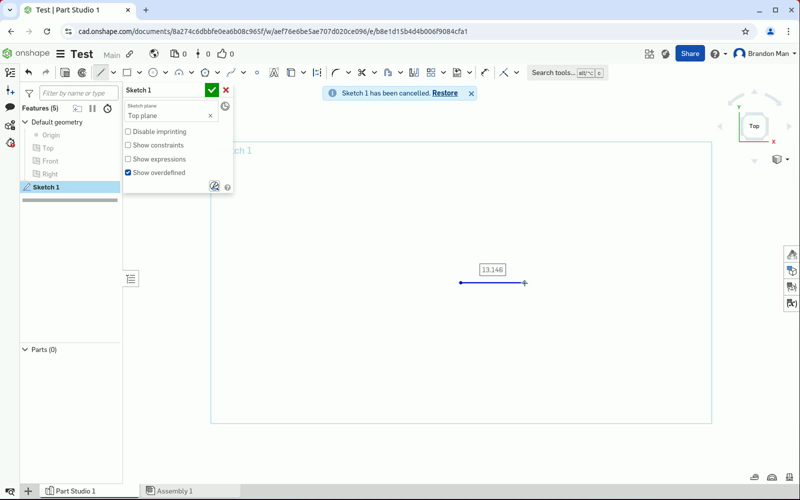
mouse_move(554, 282)
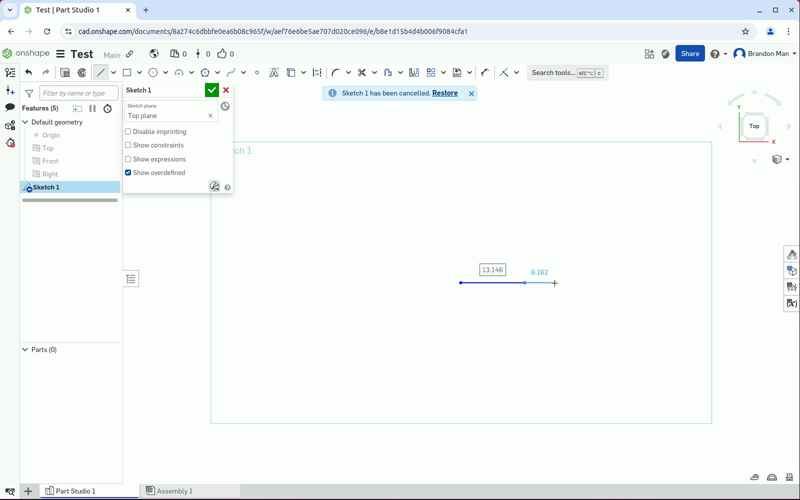
mouse_move(524, 250)
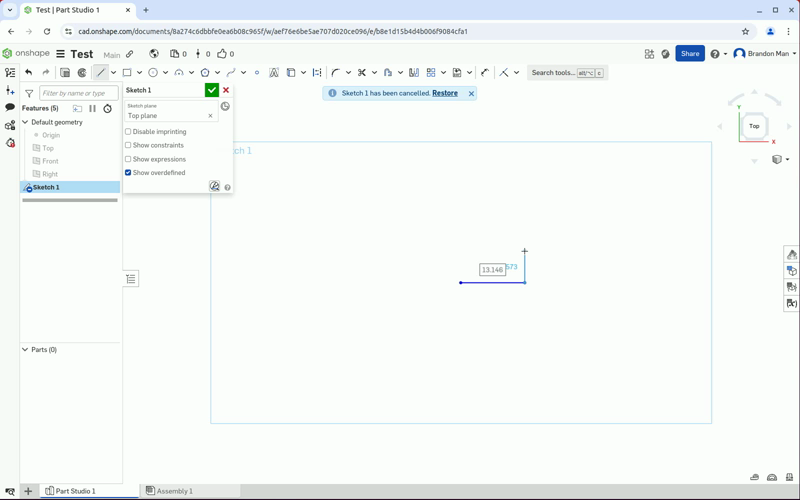
click(524, 250)
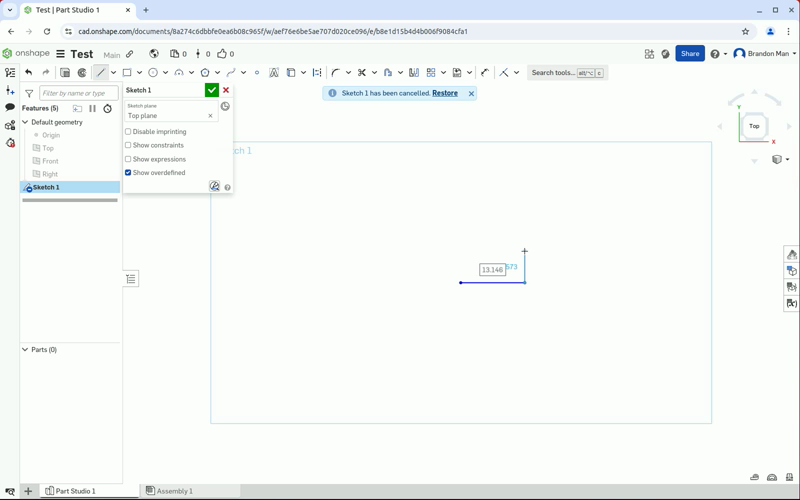
key_up(shift)
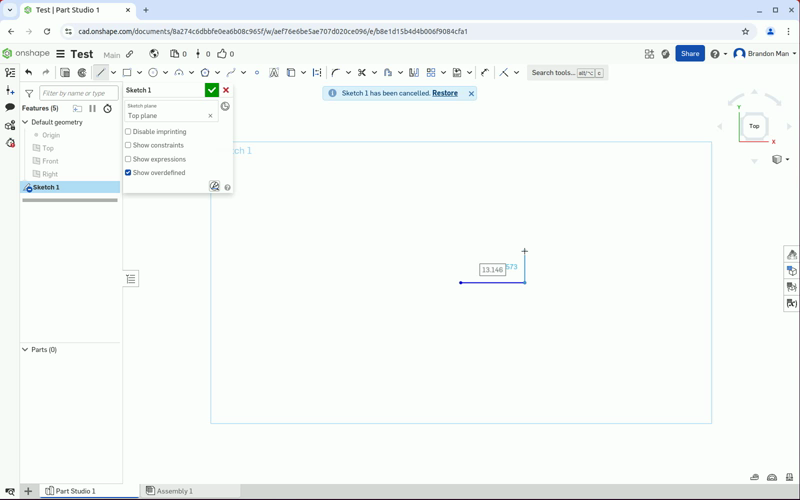
key_down(shift)
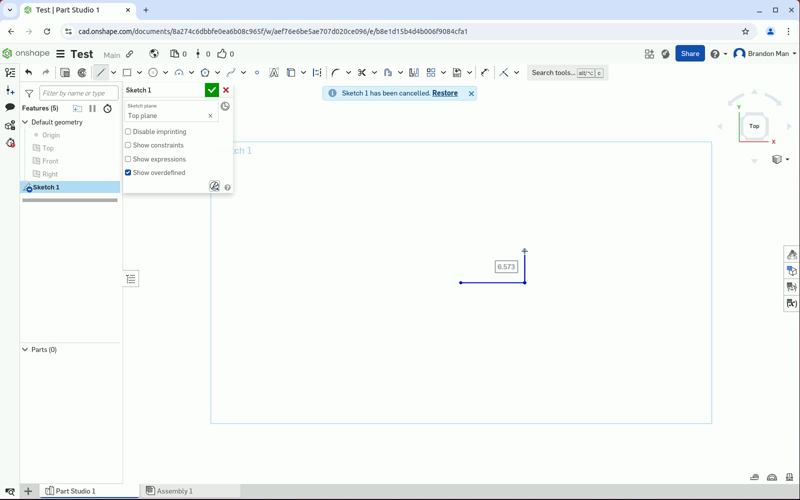
mouse_move(554, 250)
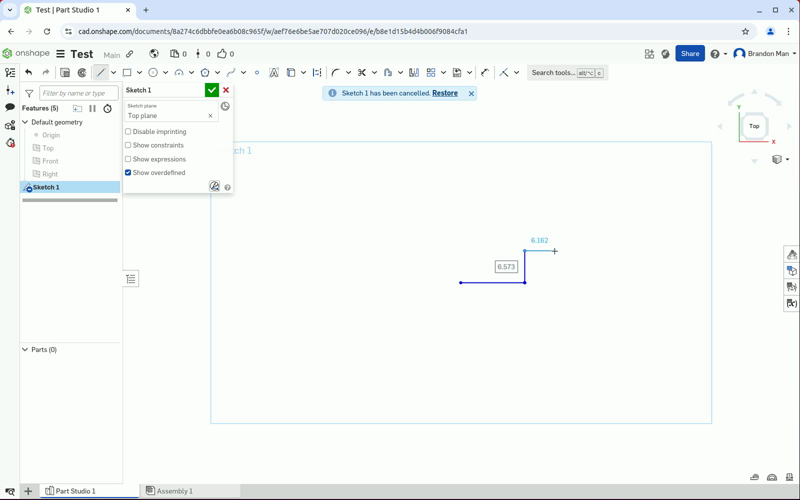
mouse_move(573, 250)
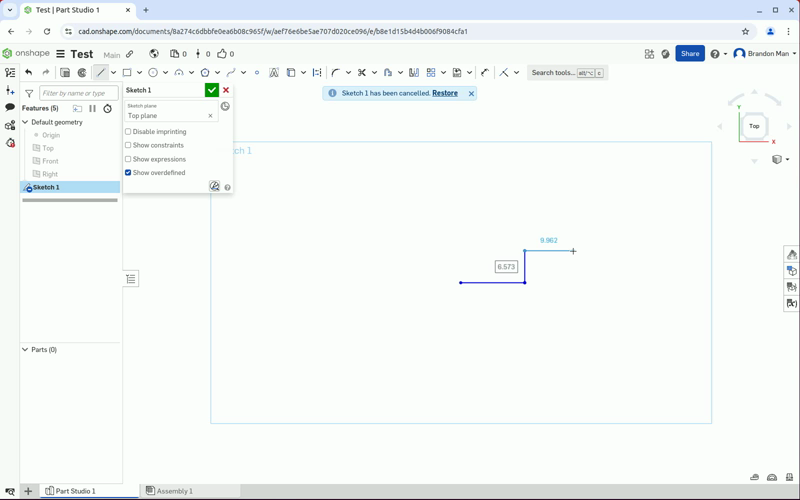
click(573, 250)
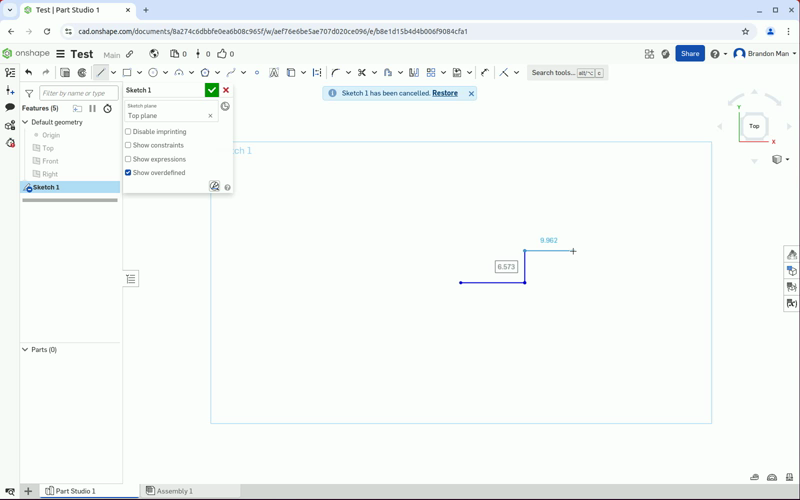
key_up(shift)
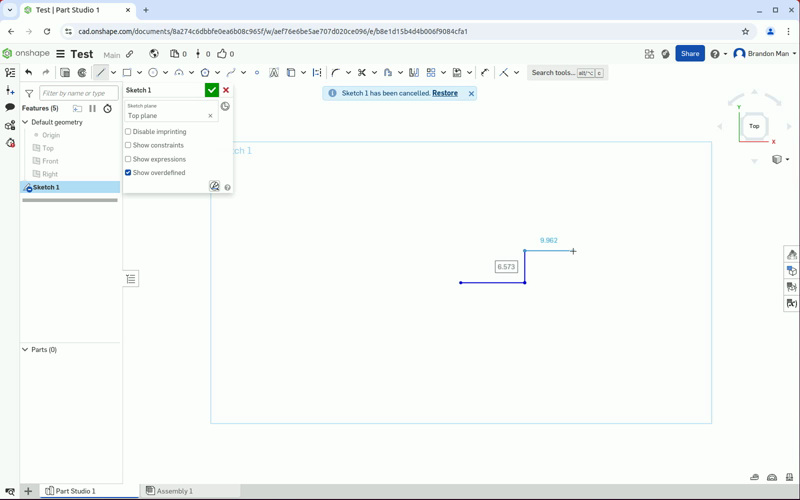
key_down(shift)
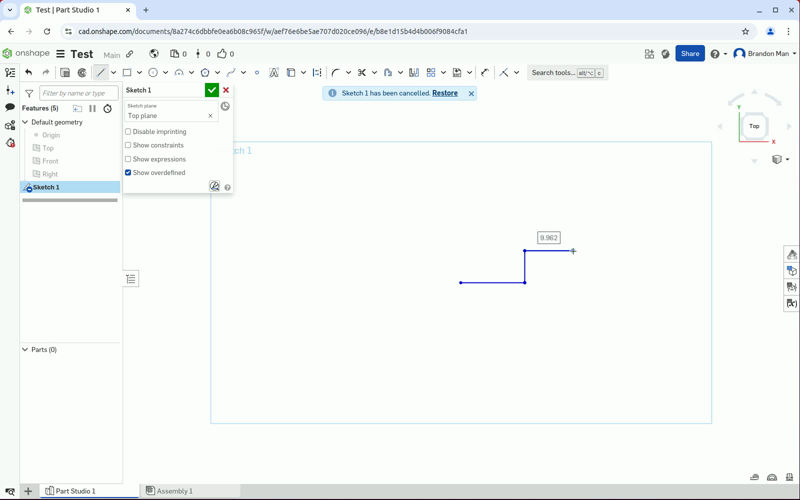
mouse_move(589, 250)
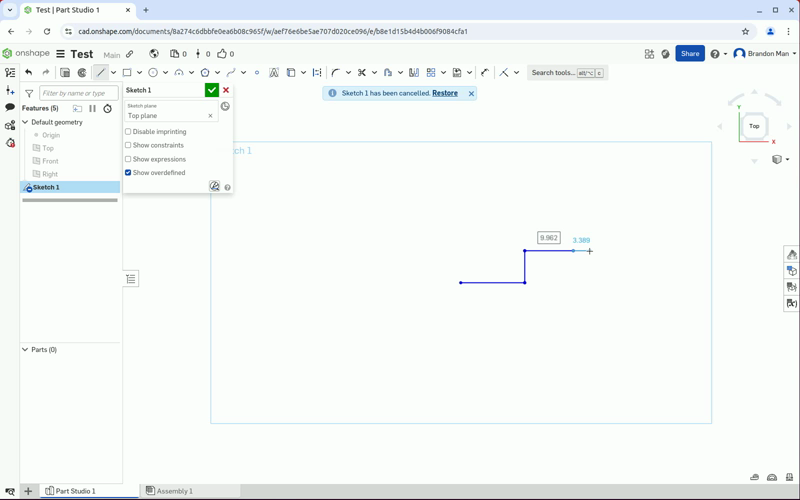
mouse_move(573, 234)
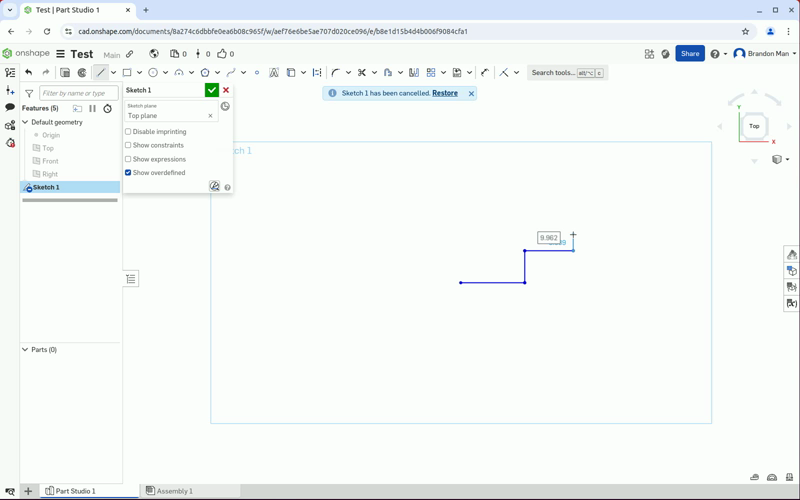
click(573, 234)
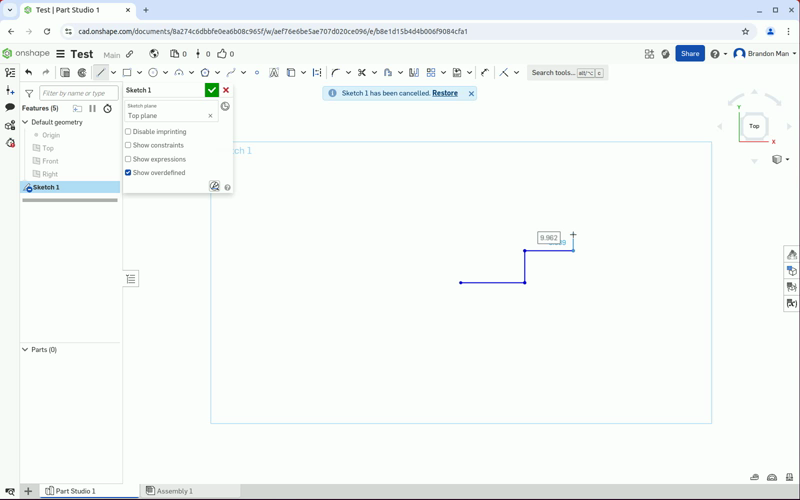
key_up(shift)
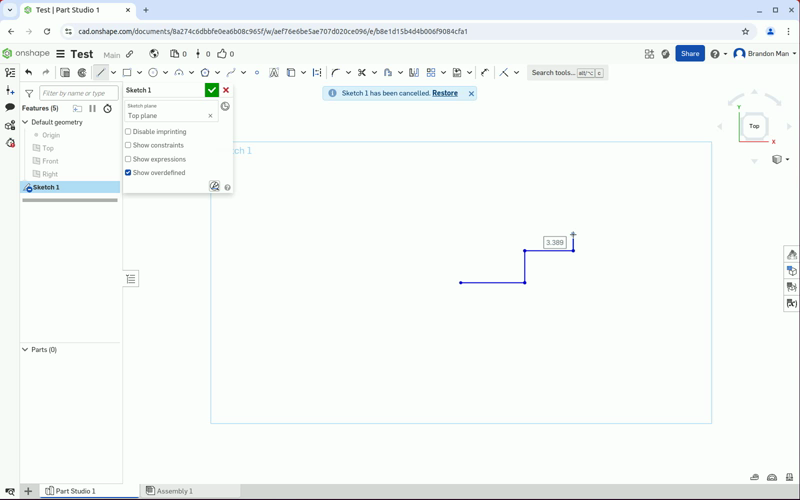
key_down(shift)
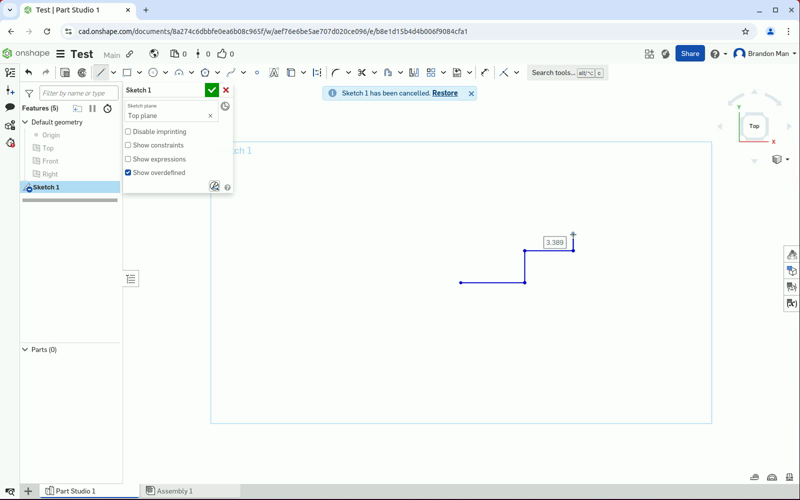
mouse_move(460, 234)
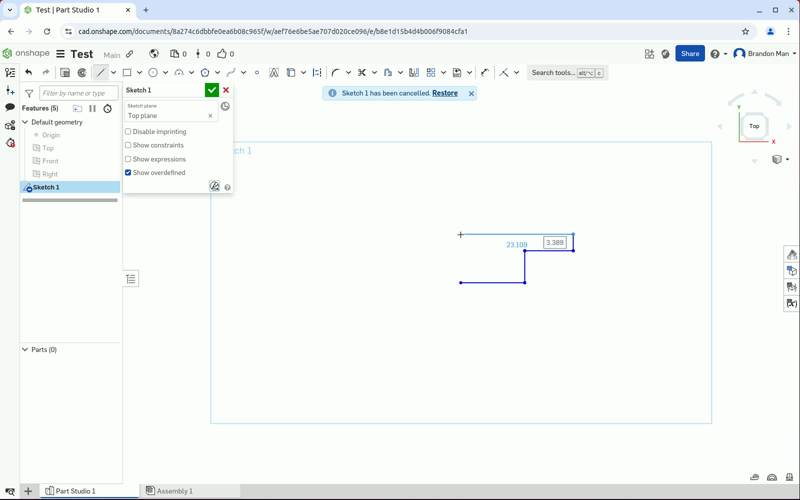
click(460, 234)
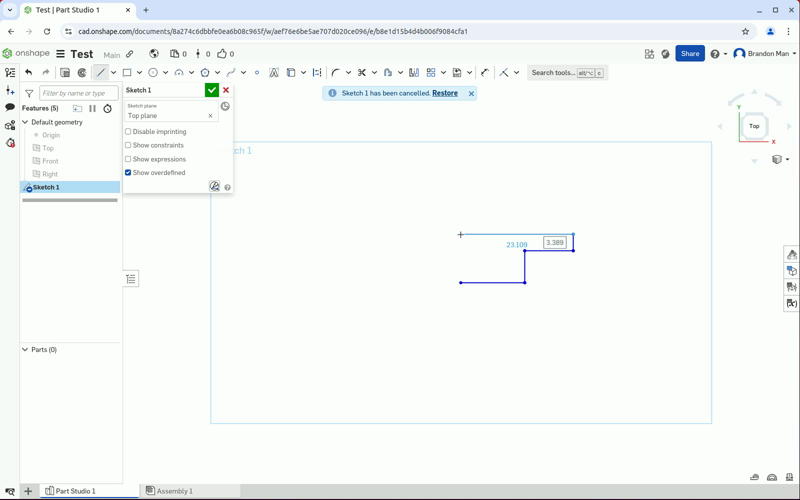
key_up(shift)
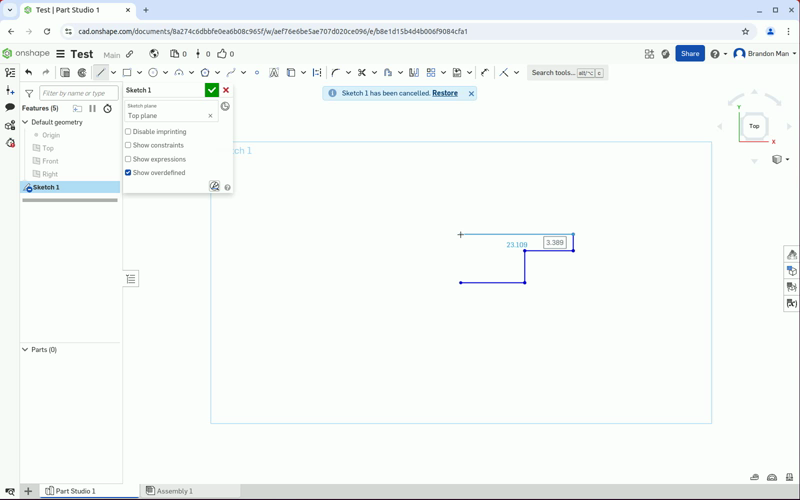
mouse_move(490, 234)
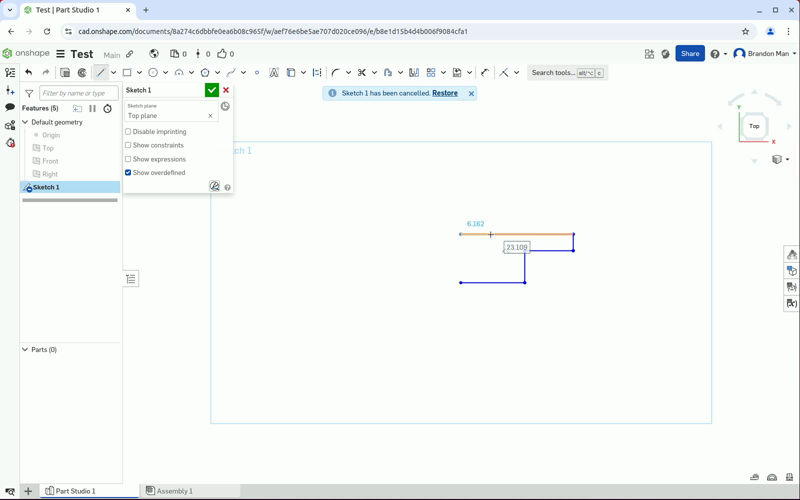
key_down(shift)
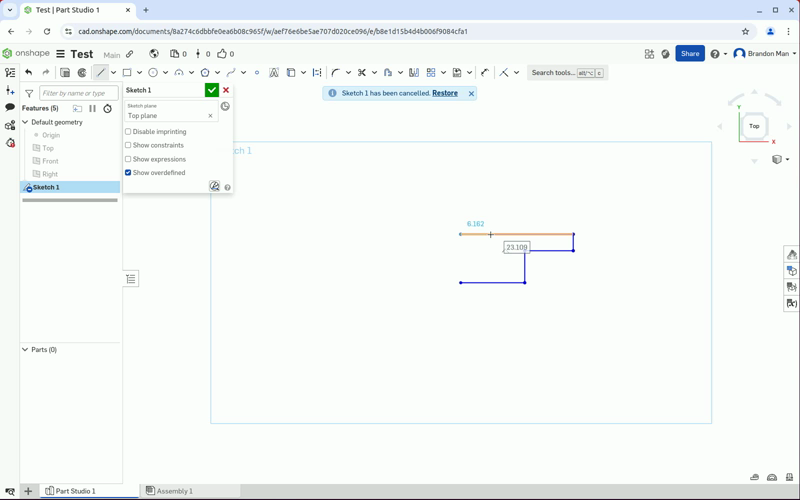
mouse_move(460, 282)
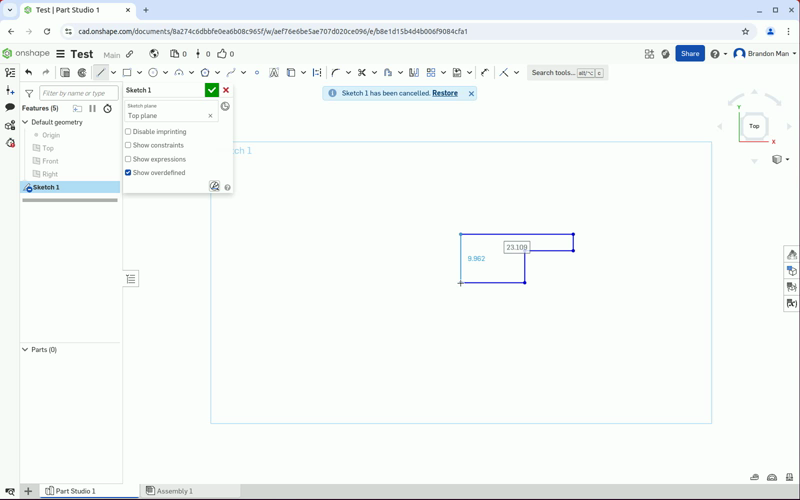
key_up(shift)
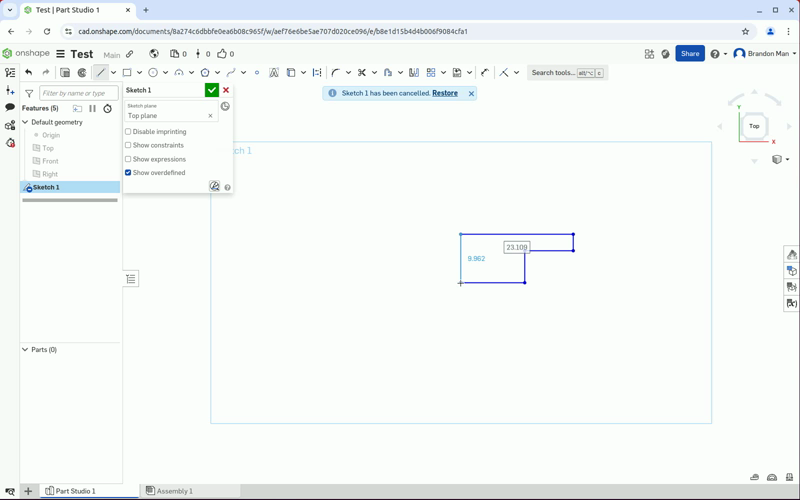
click(460, 282)
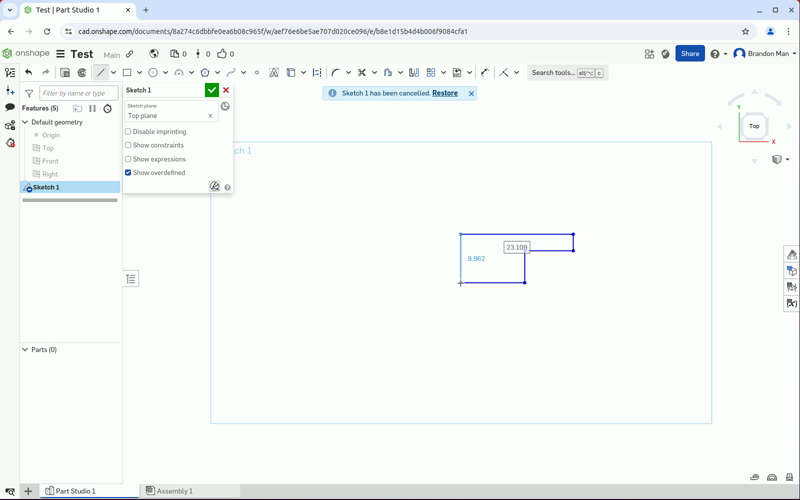
key(esc)
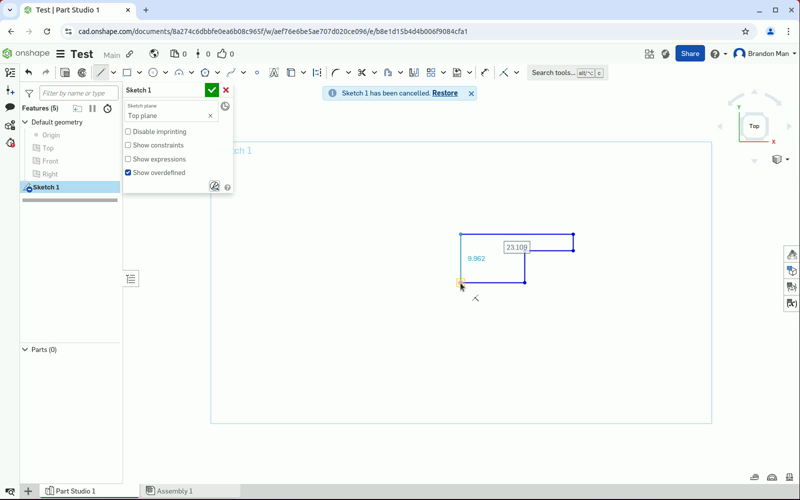
mouse_move(564, 247)
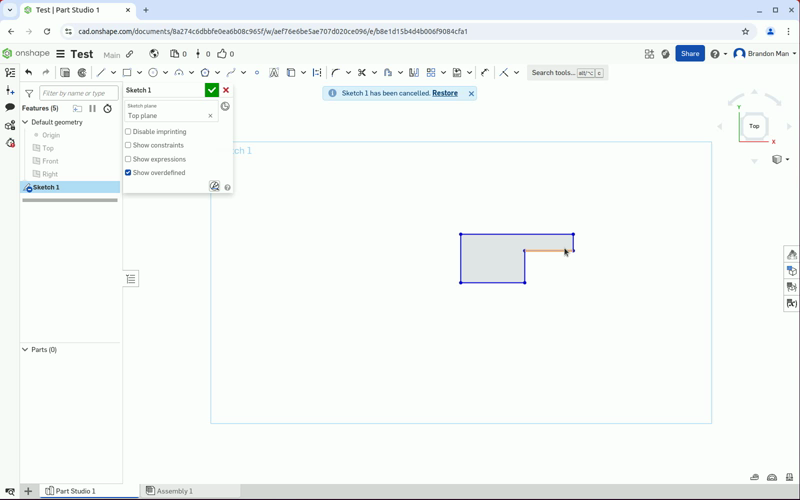
click(564, 247)
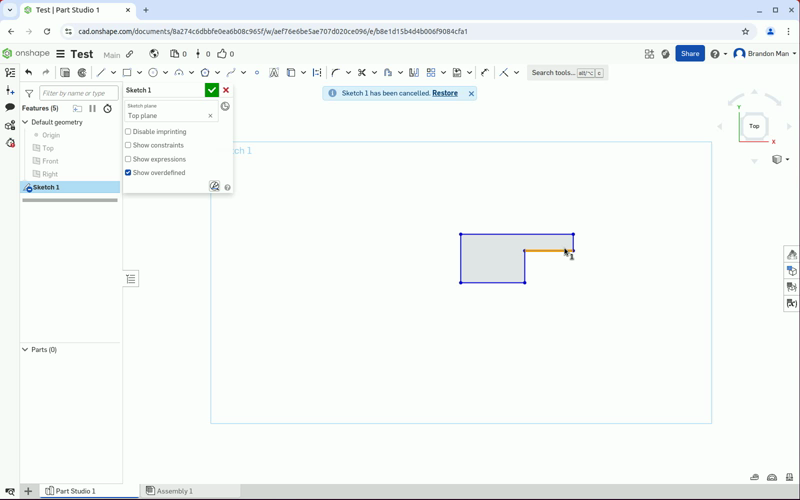
mouse_move(73, 352)
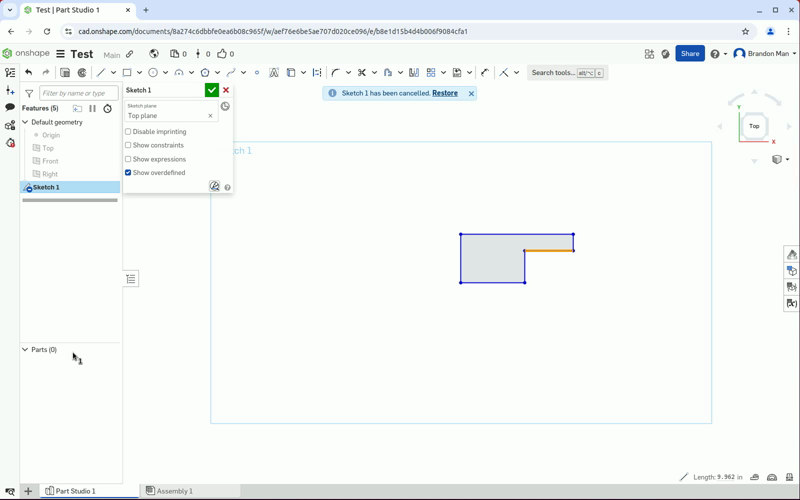
key(shift+y)
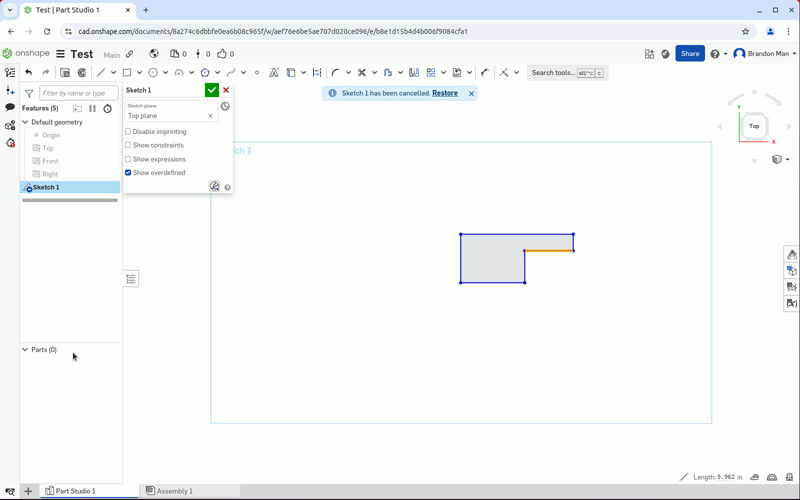
key(shift+e)
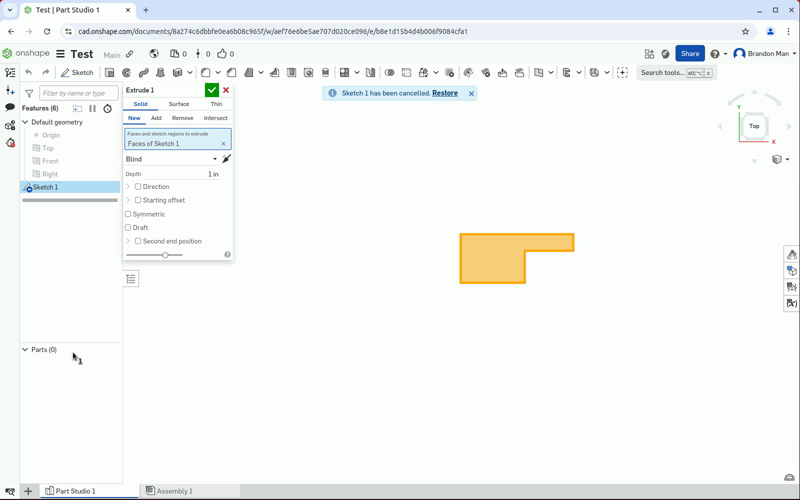
mouse_move(143, 106)
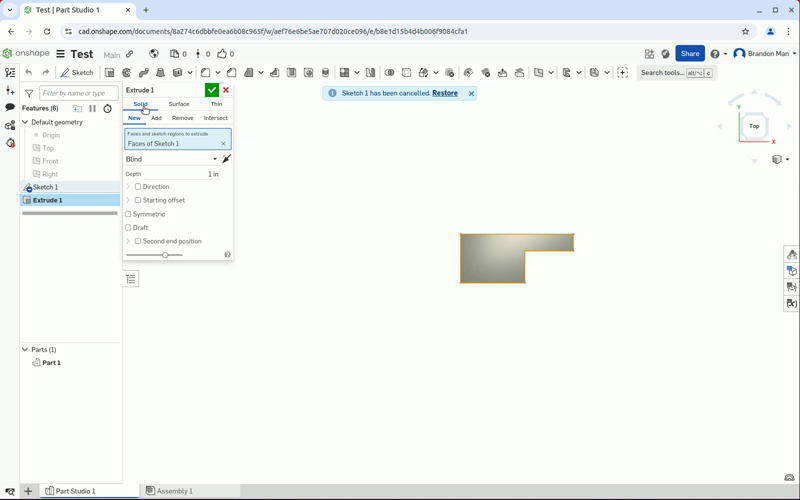
click(143, 106)
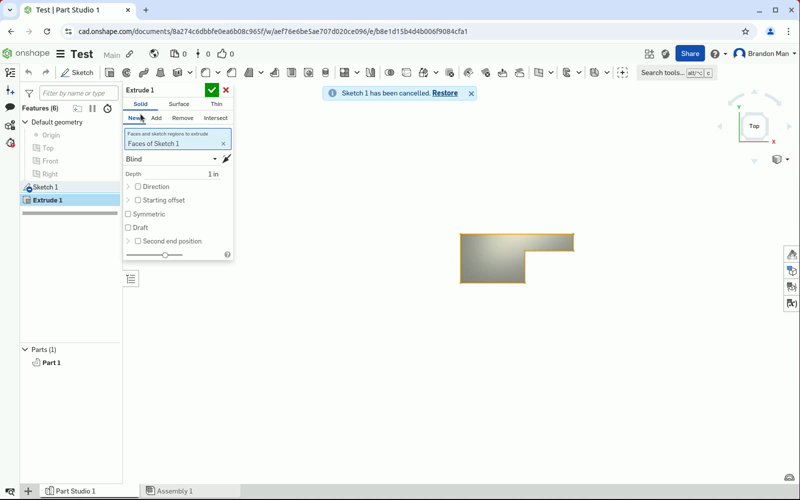
mouse_move(137, 120)
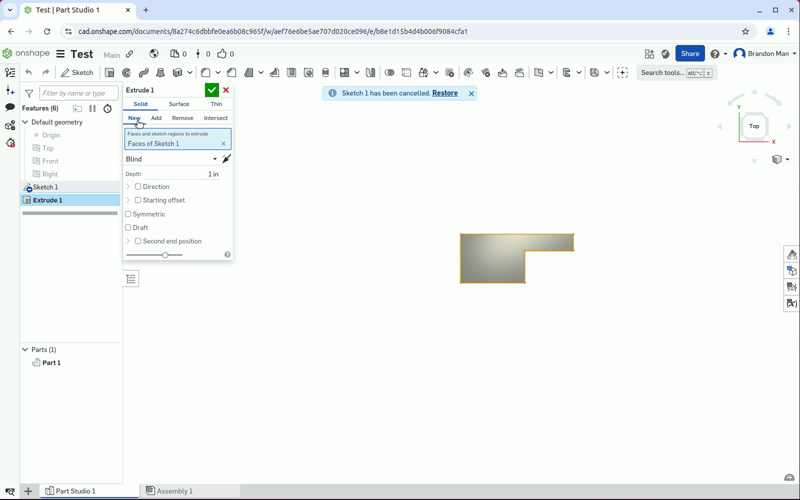
click(137, 120)
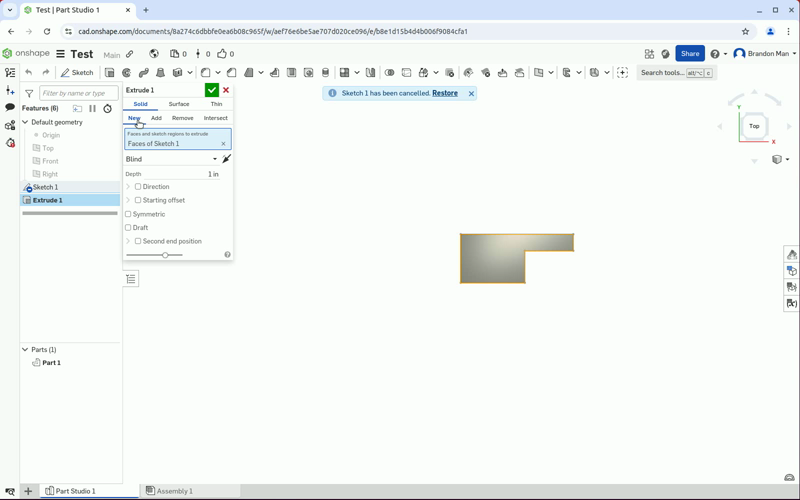
key(tab, 4)
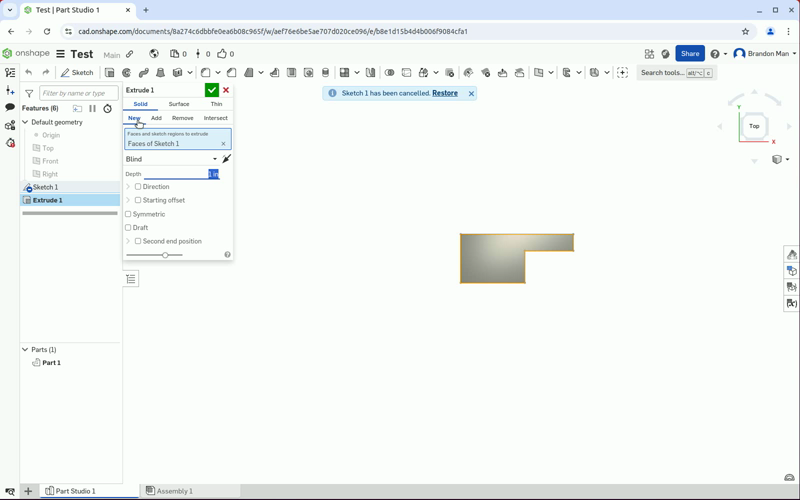
text(13.239)
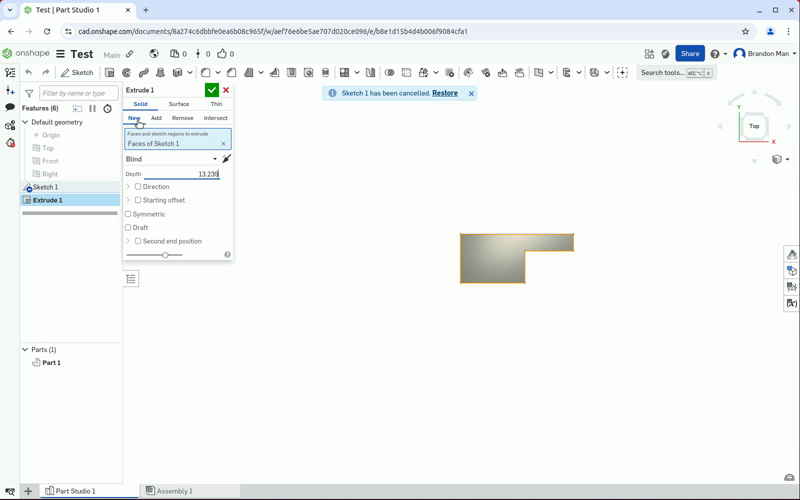
key(enter)
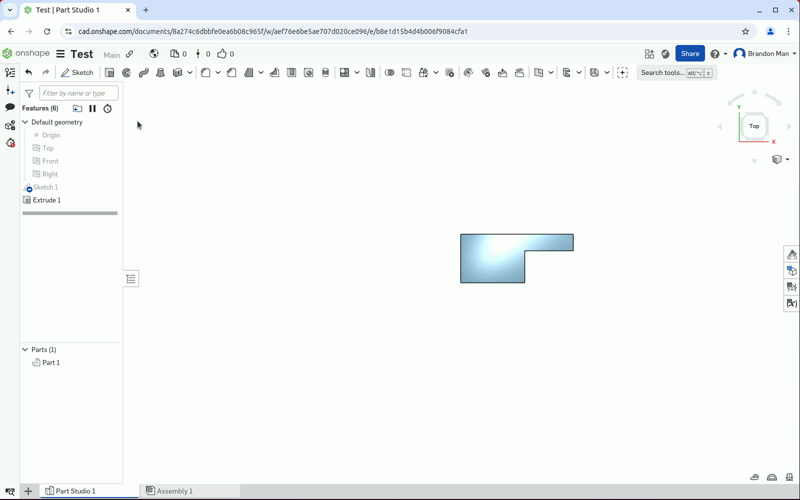
key(shift+h)
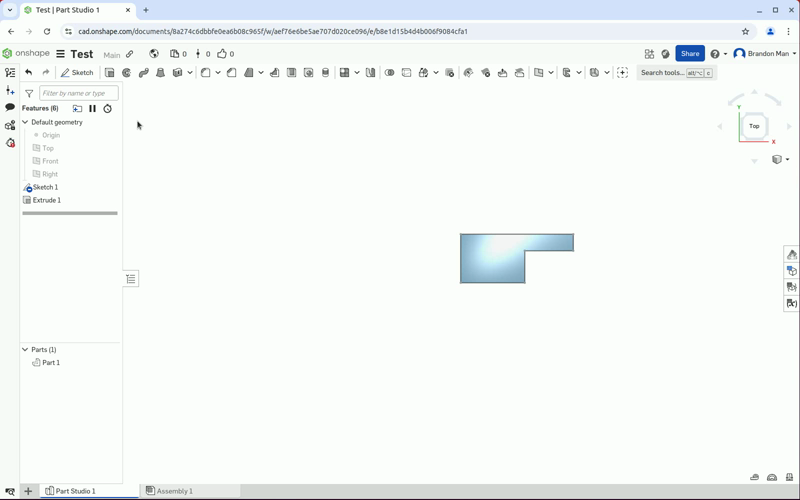
key(shift+h)
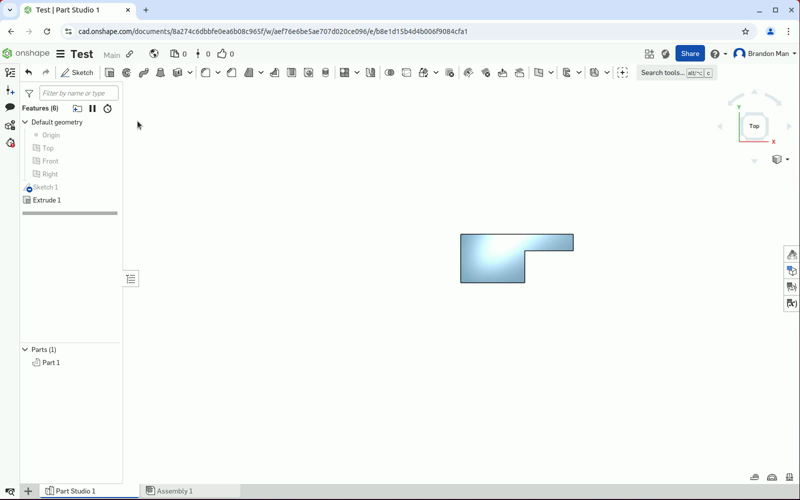
mouse_move(73, 189)
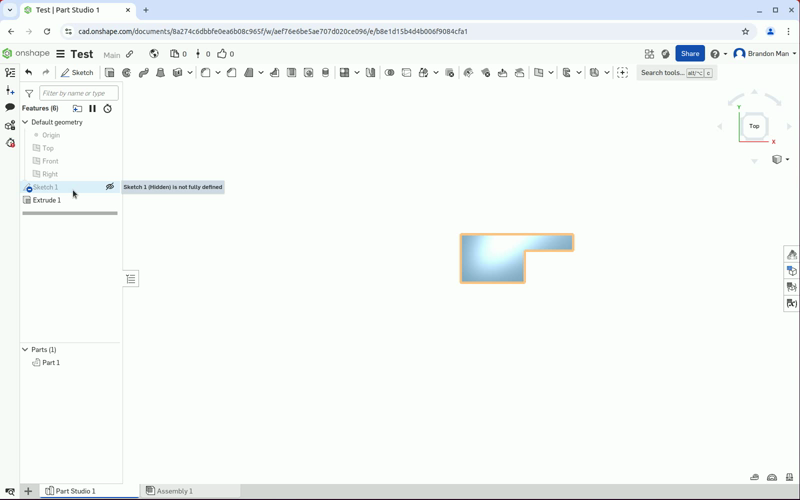
click(73, 189)
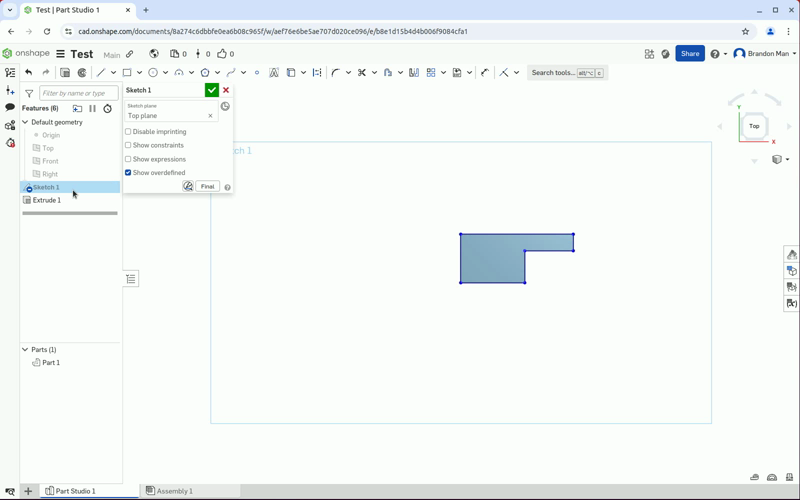
mouse_move(229, 92)
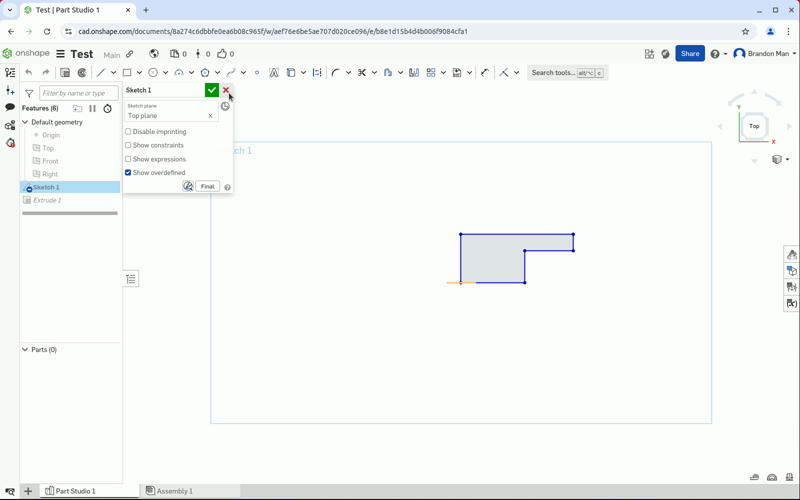
click(229, 92)
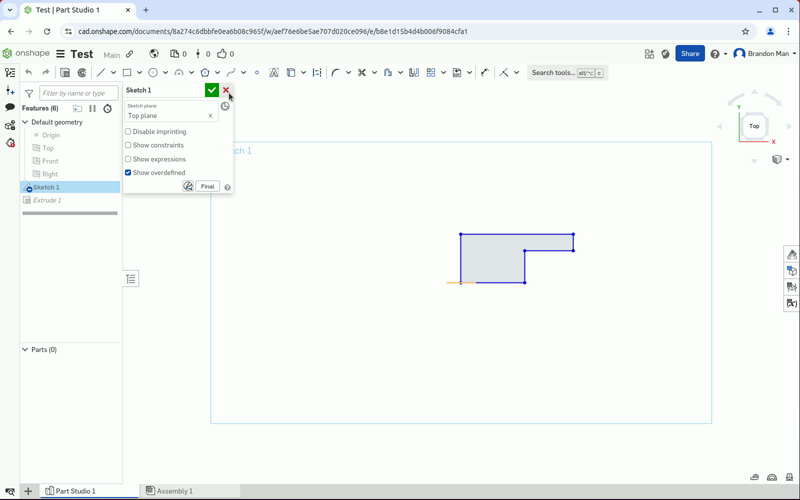
key(shift+s)
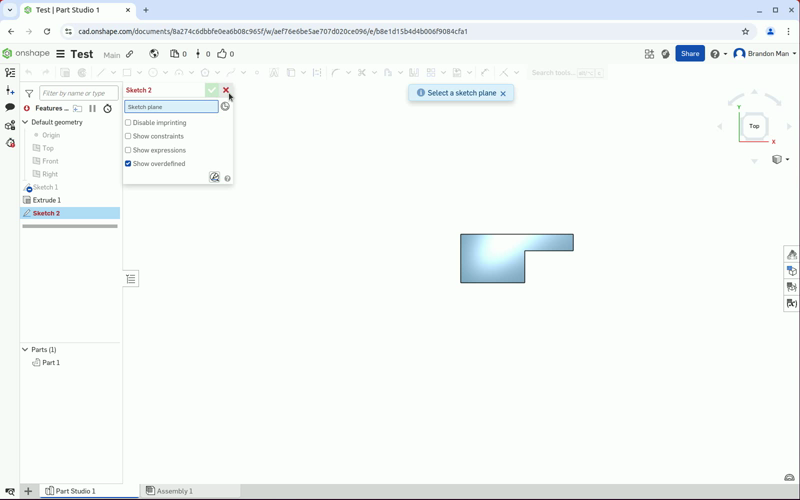
mouse_move(73, 150)
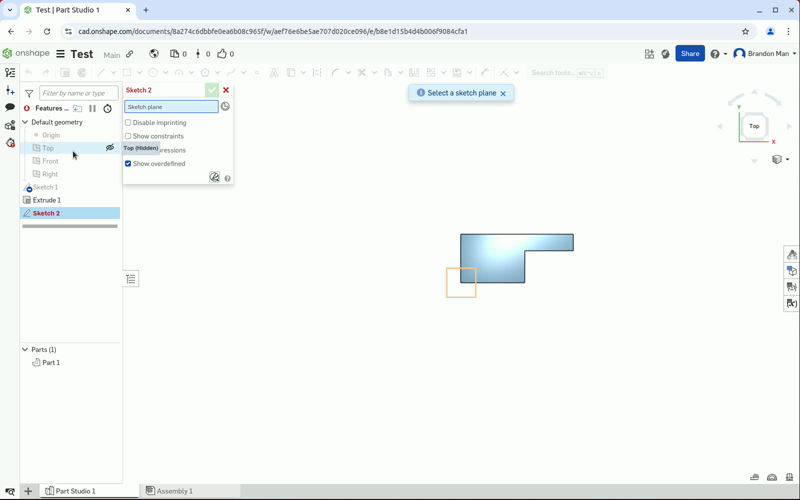
click(73, 150)
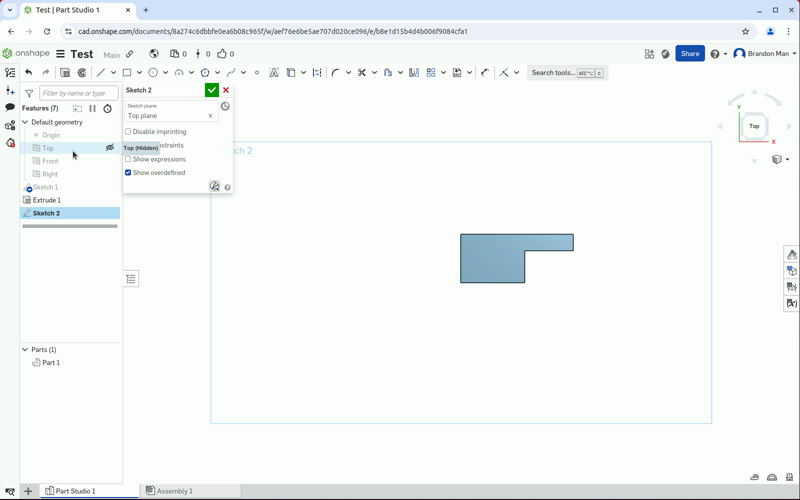
mouse_move(73, 352)
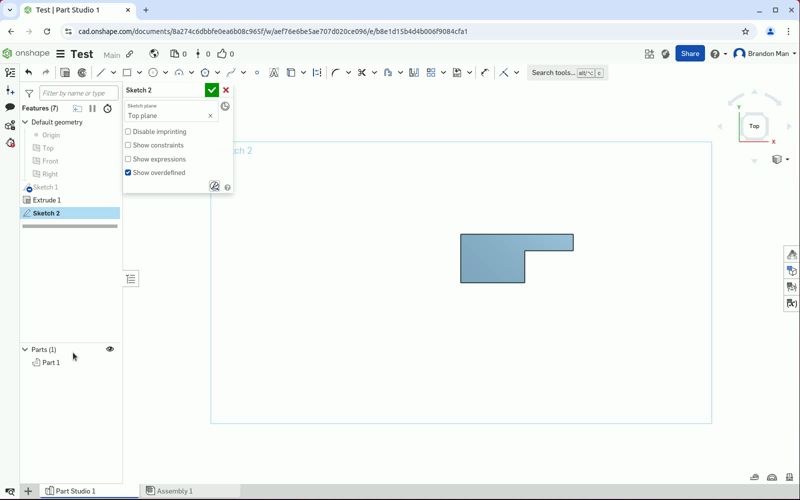
key(y)
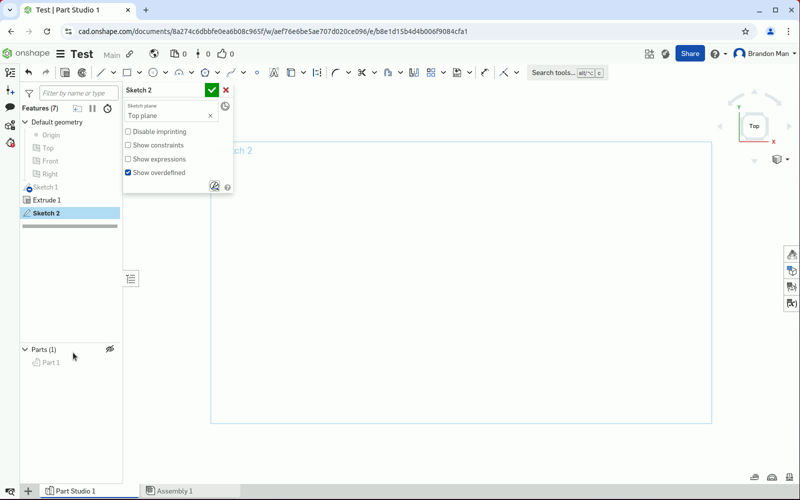
key(l)
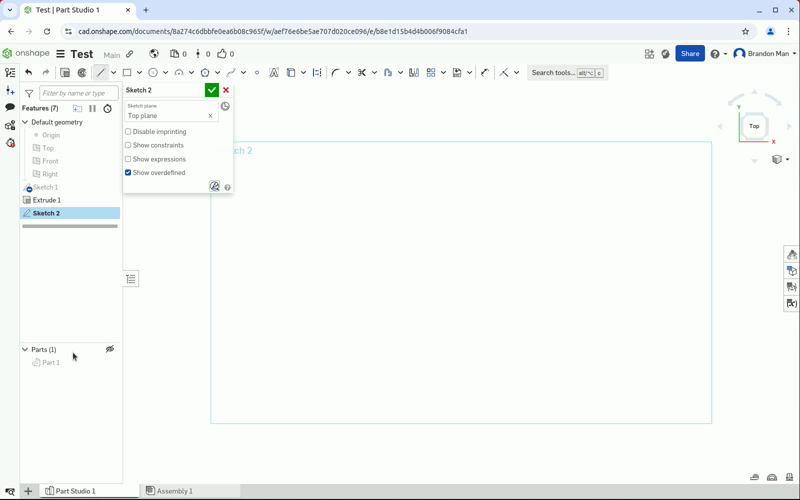
key_down(shift)
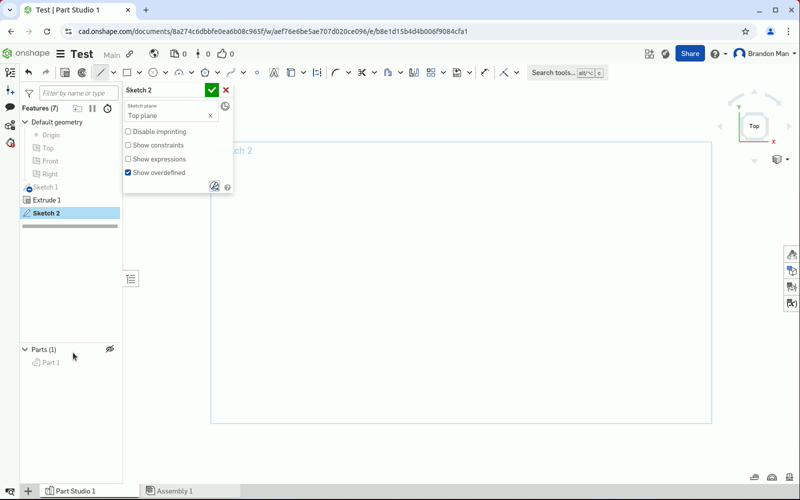
mouse_move(525, 282)
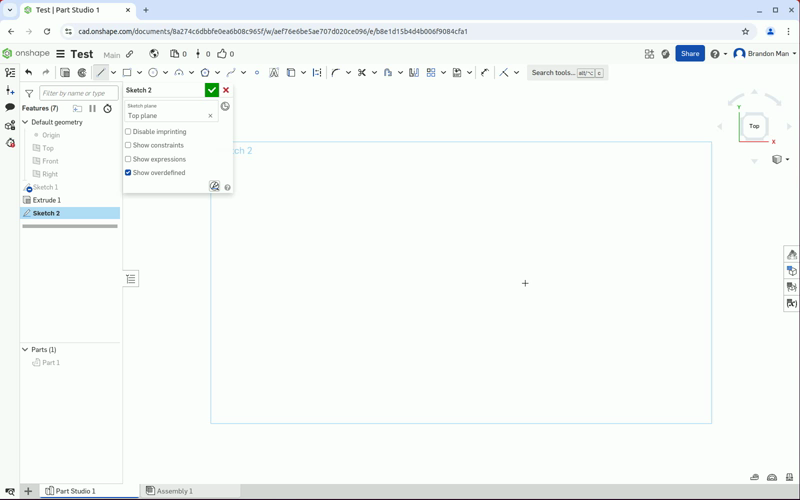
click(525, 282)
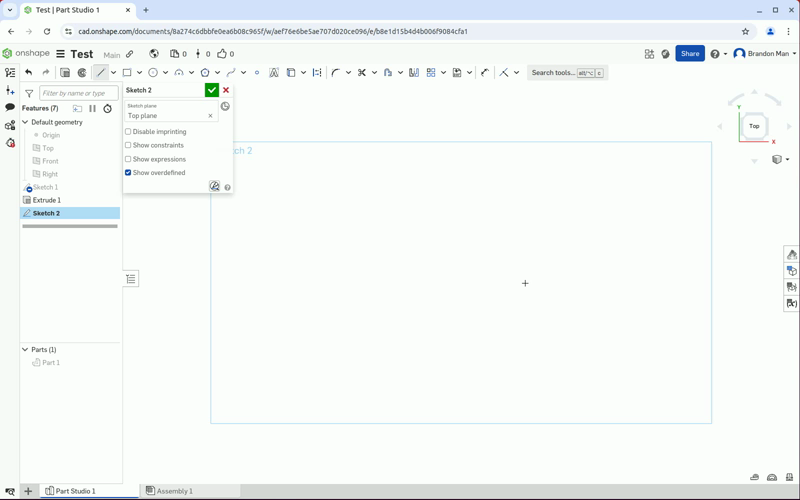
key_up(shift)
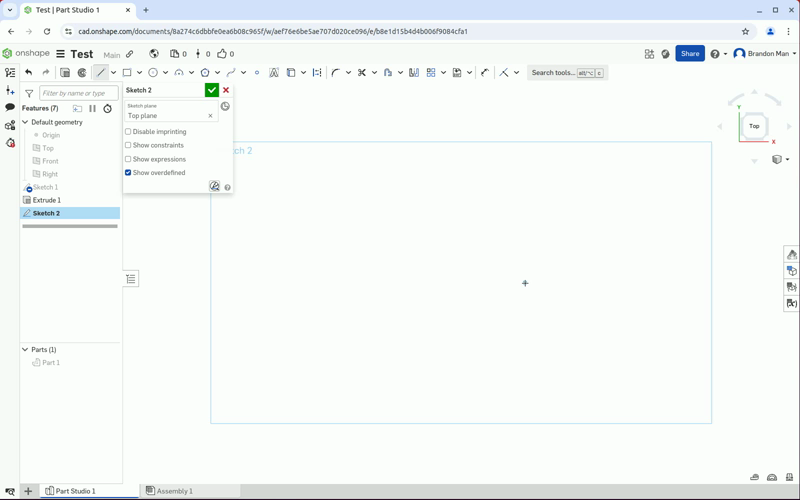
key_down(shift)
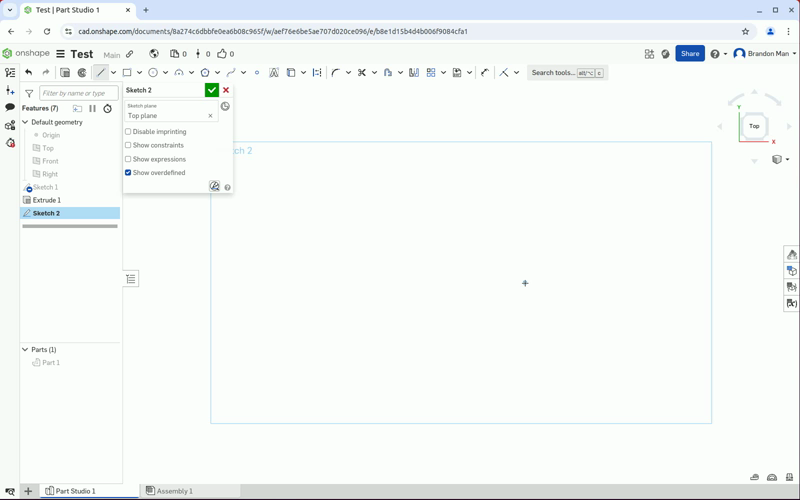
mouse_move(555, 282)
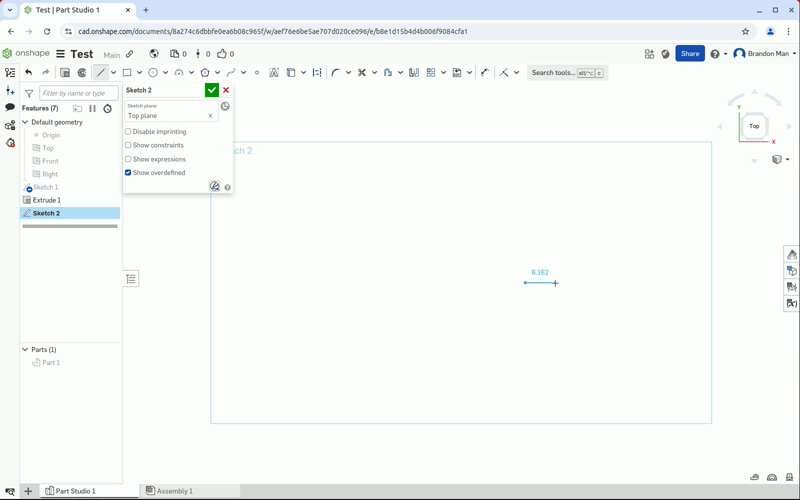
mouse_move(573, 282)
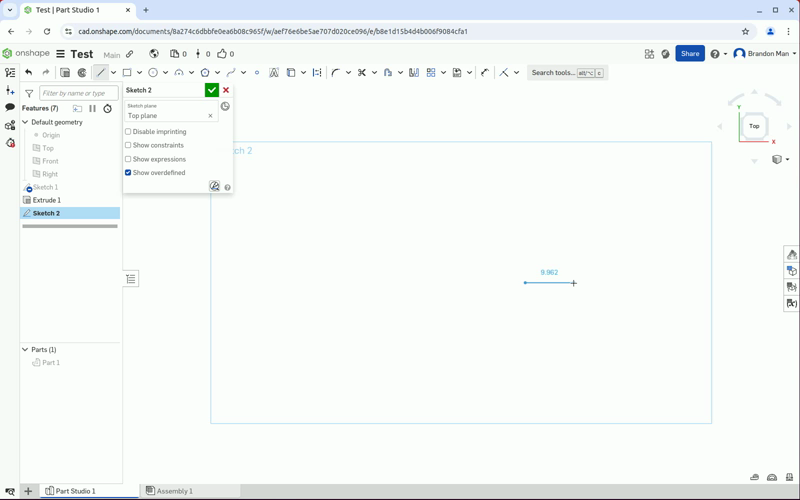
click(573, 282)
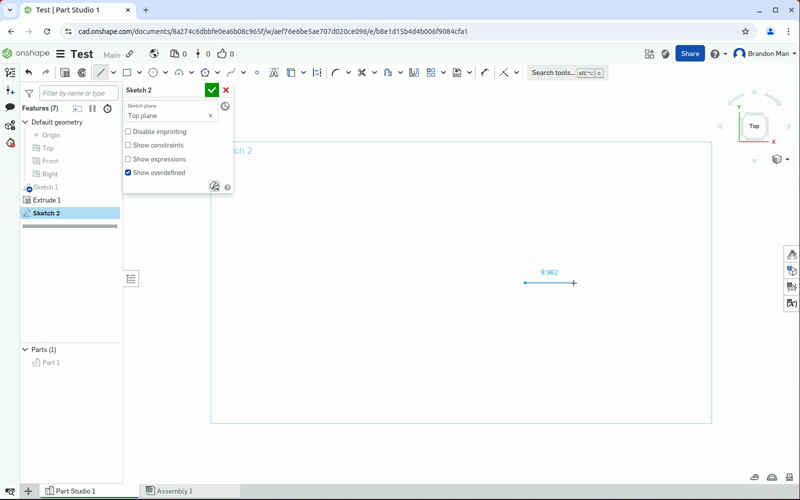
key_up(shift)
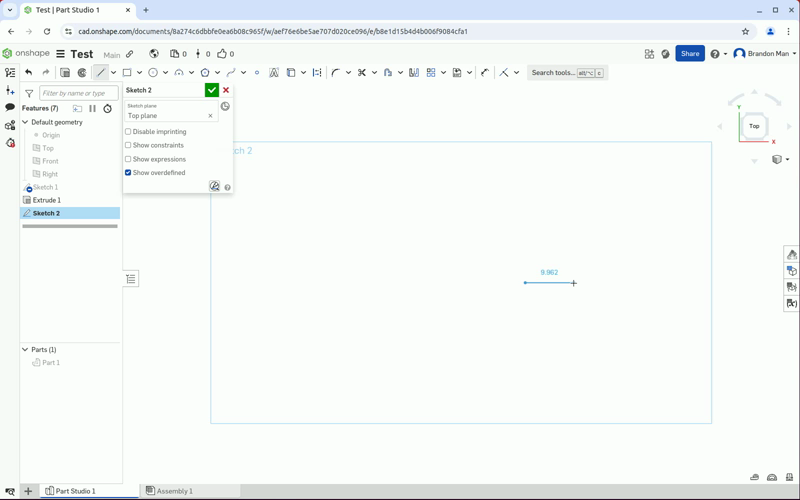
key_down(shift)
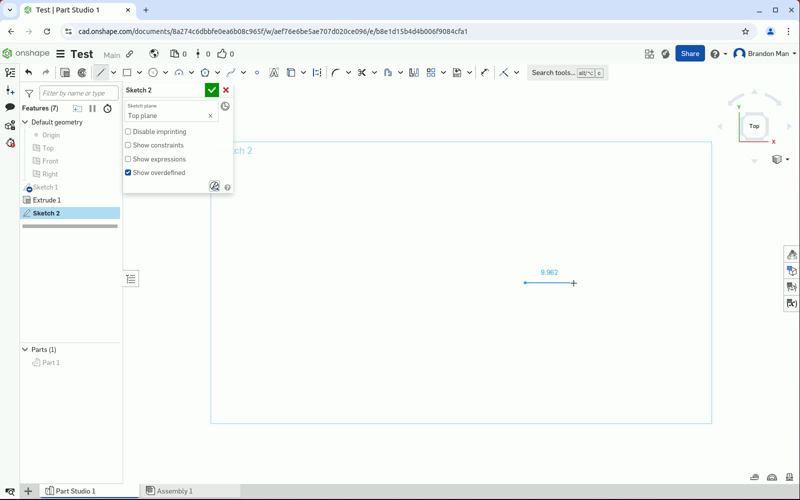
mouse_move(589, 282)
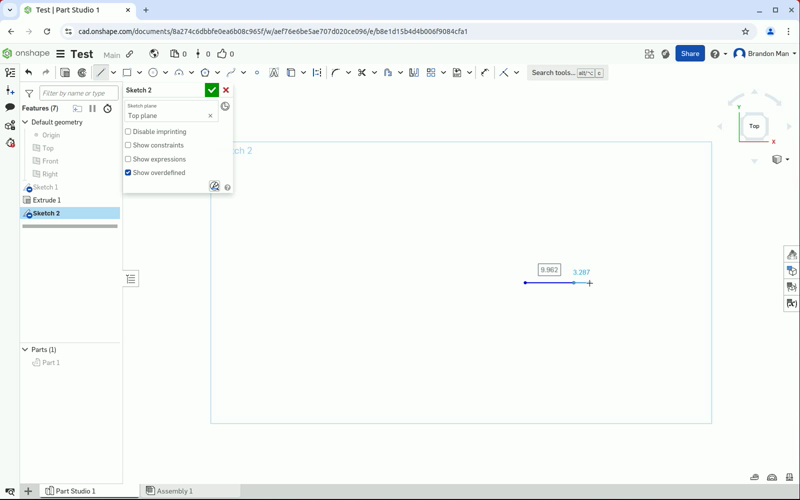
mouse_move(573, 250)
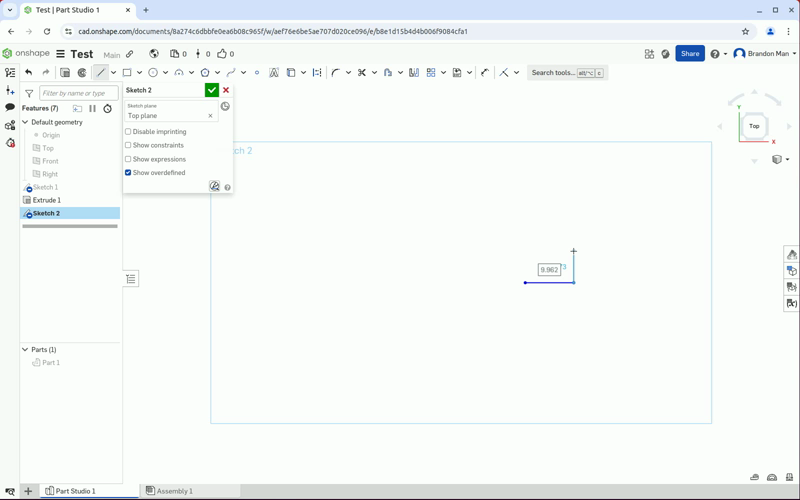
click(573, 250)
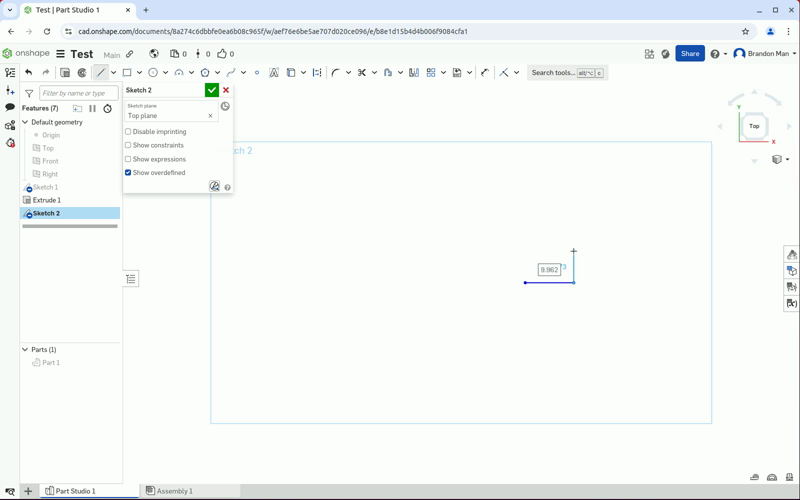
key_up(shift)
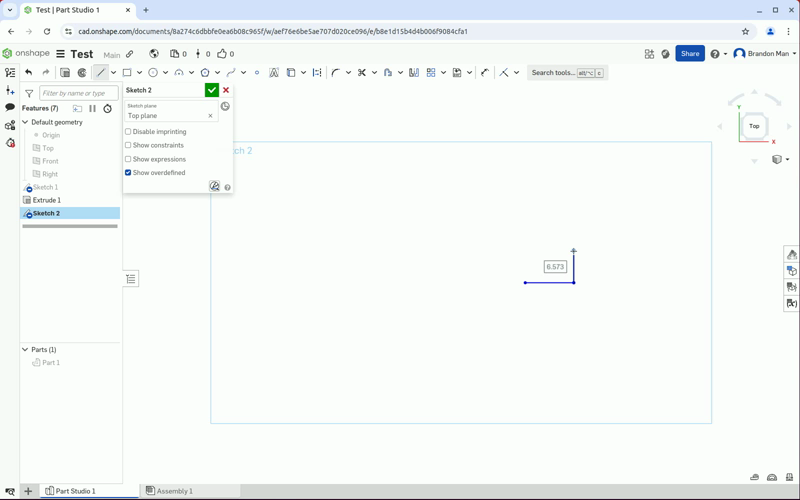
key_down(shift)
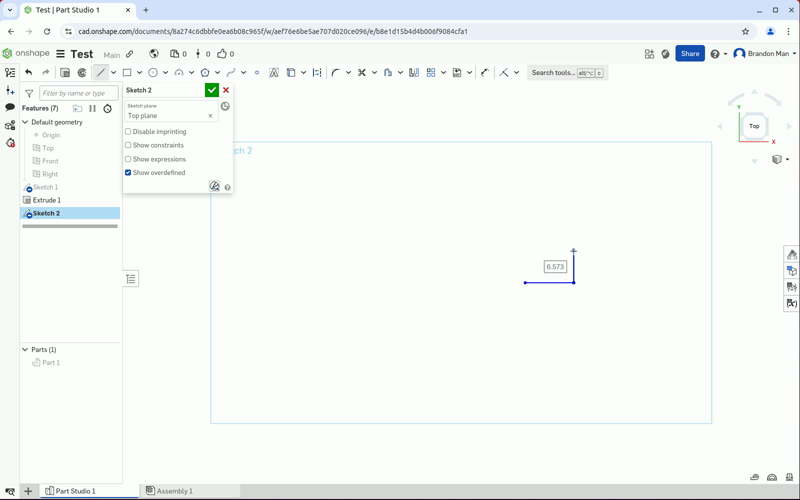
mouse_move(589, 250)
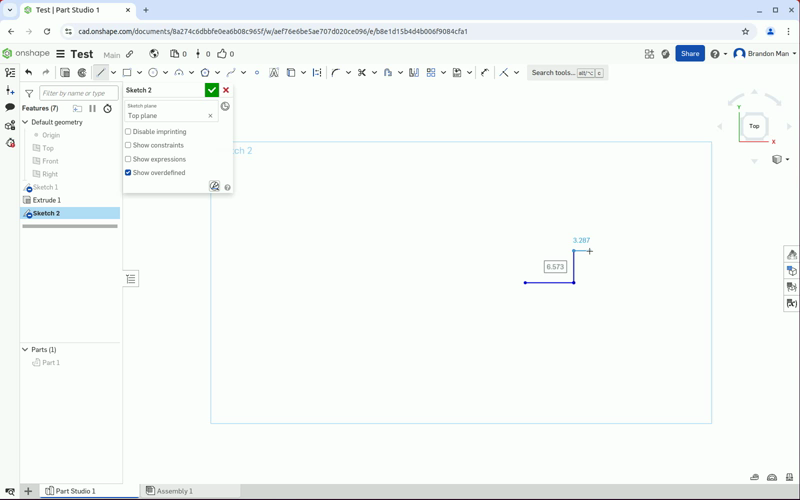
mouse_move(525, 250)
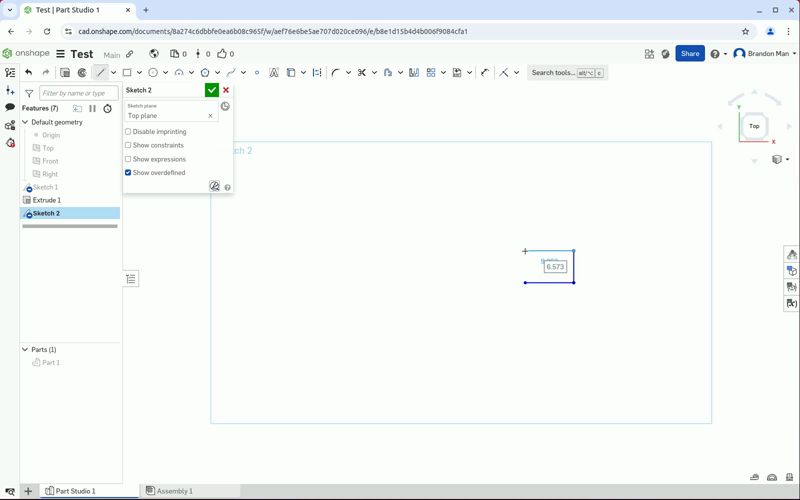
click(525, 250)
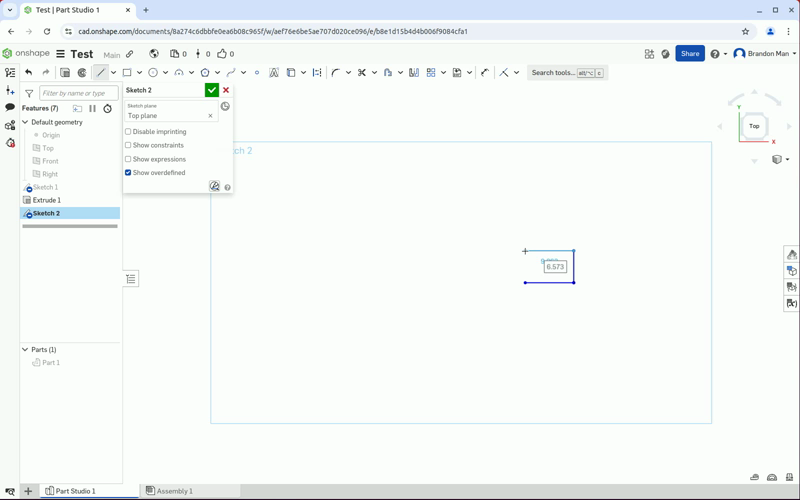
key_up(shift)
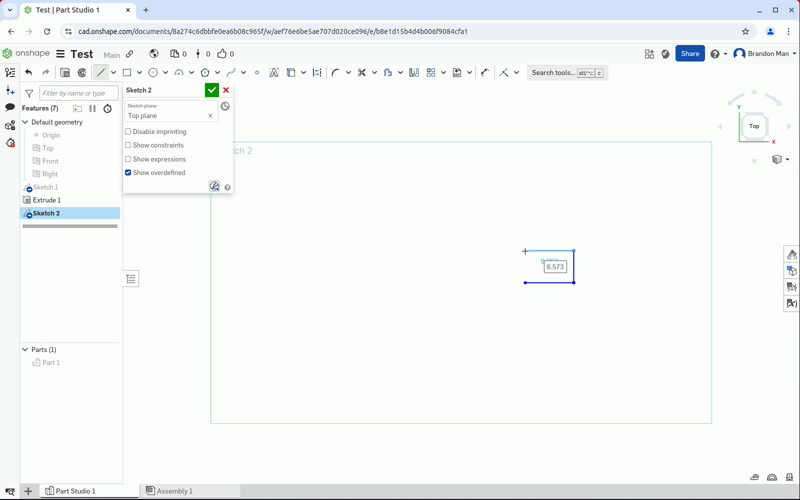
mouse_move(555, 250)
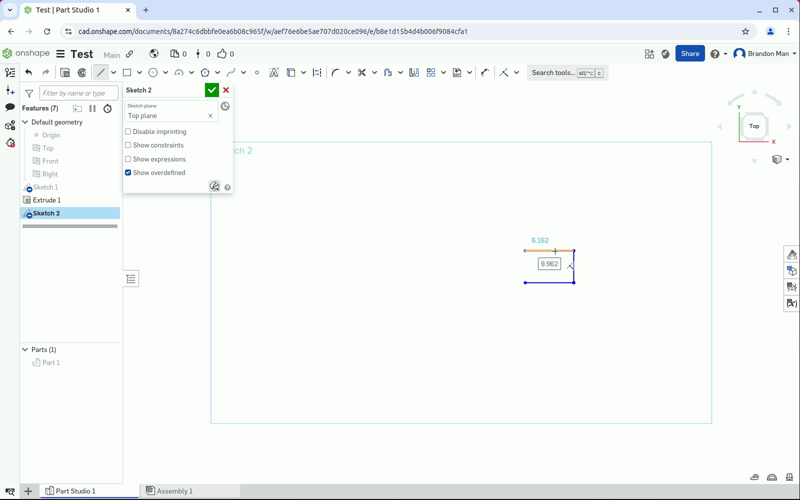
key_down(shift)
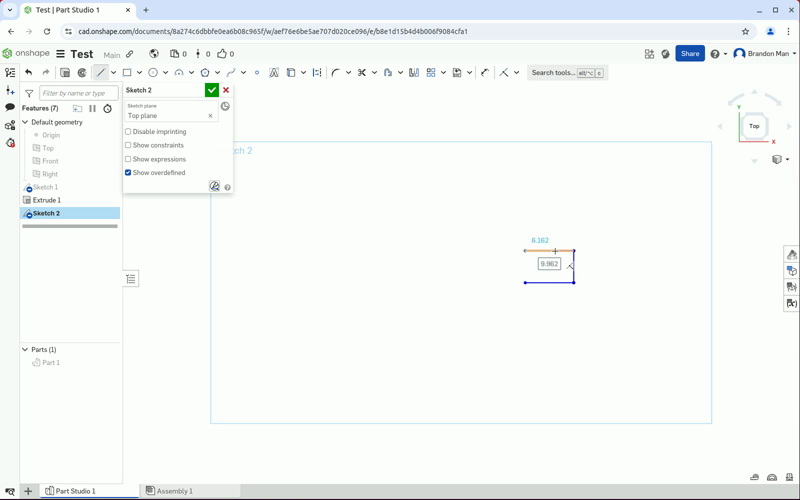
mouse_move(525, 282)
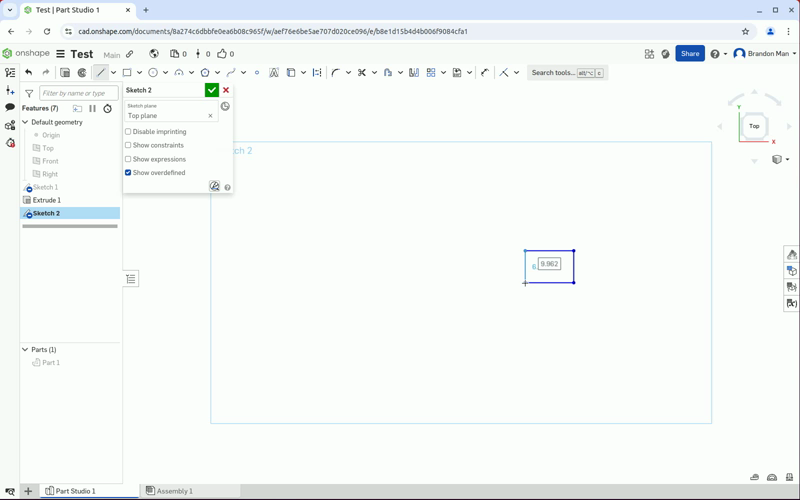
key_up(shift)
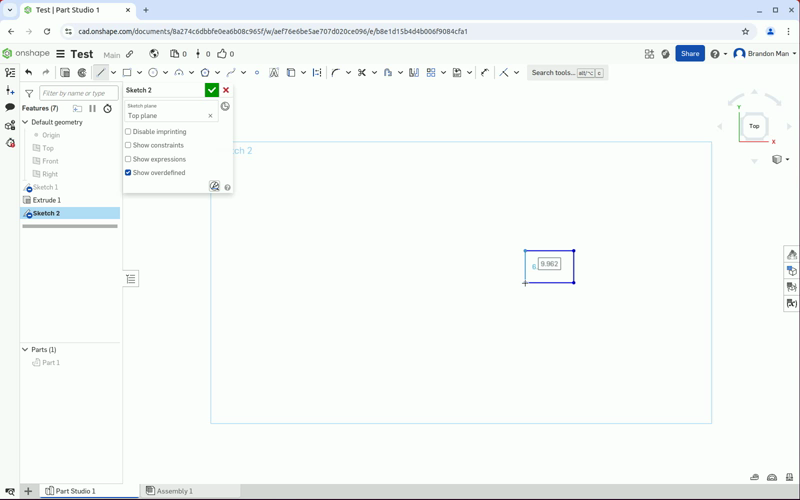
click(525, 282)
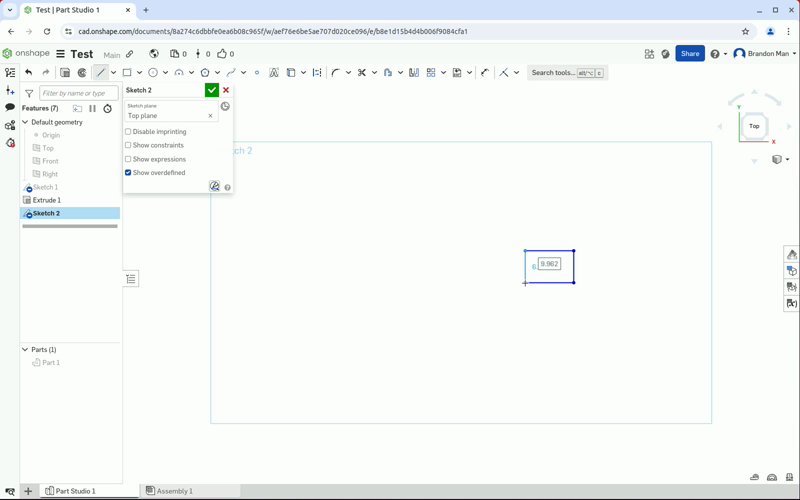
key(esc)
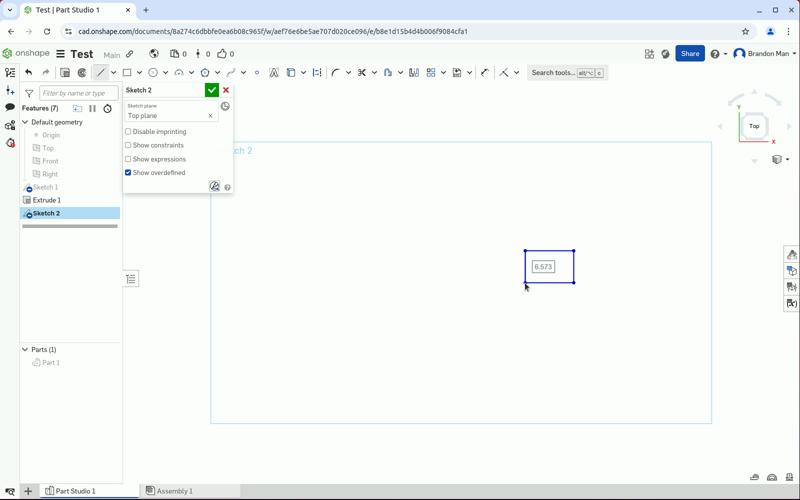
mouse_move(561, 275)
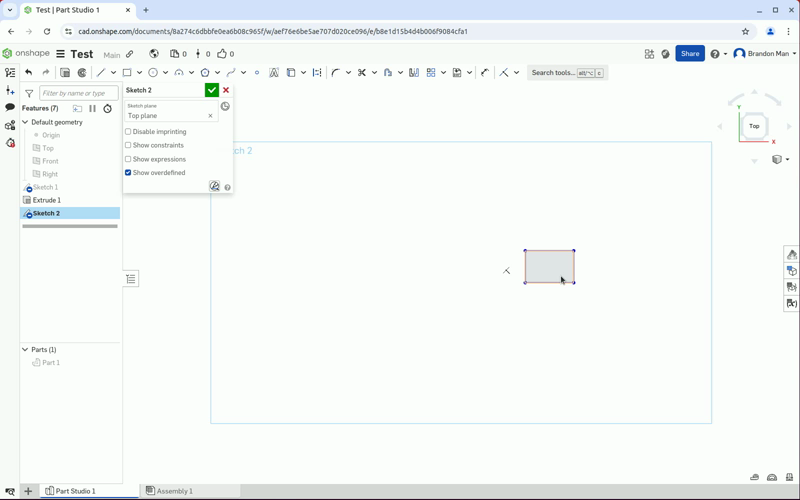
scroll(6)
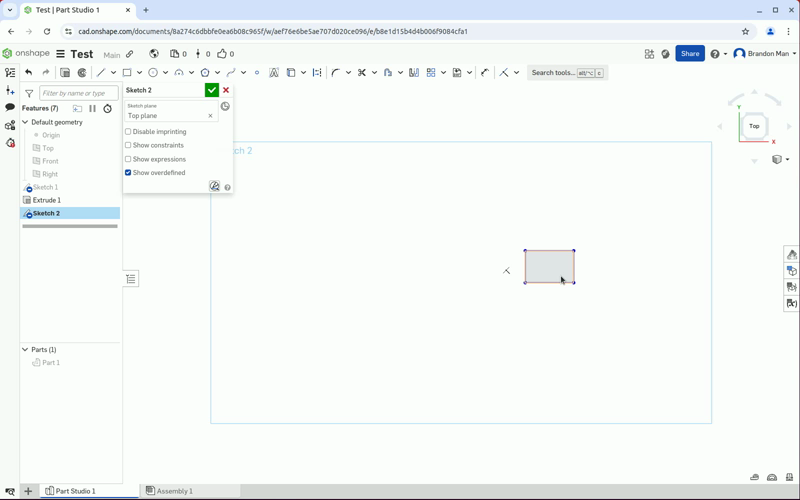
scroll(6)
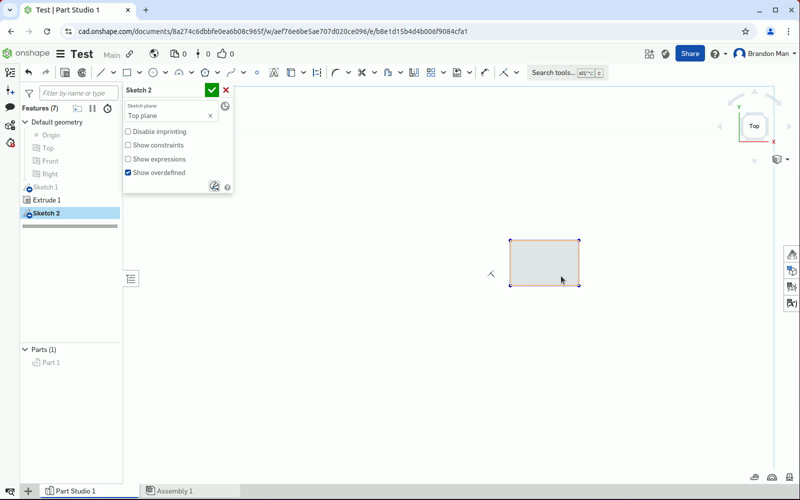
scroll(6)
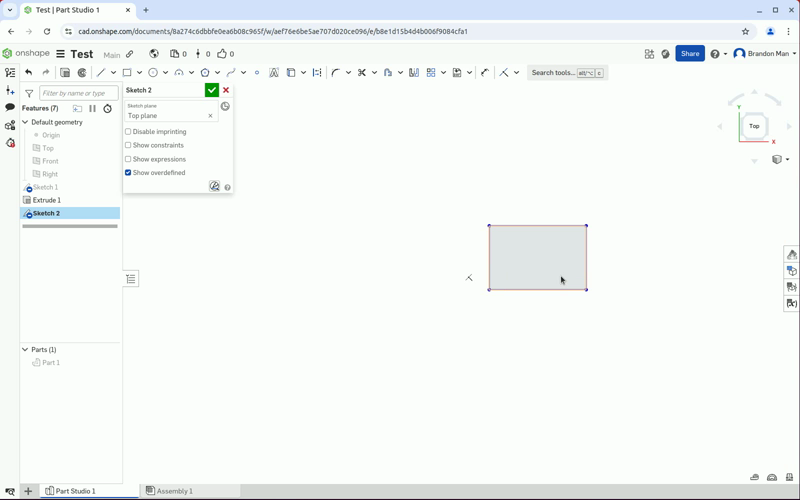
scroll(6)
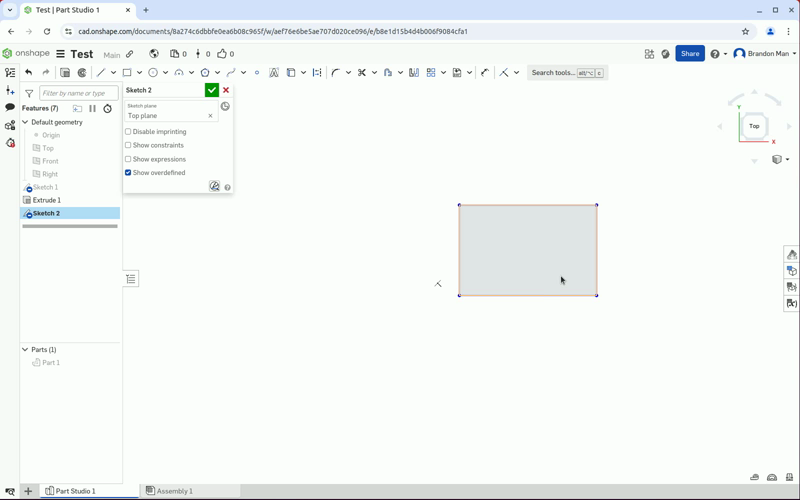
scroll(6)
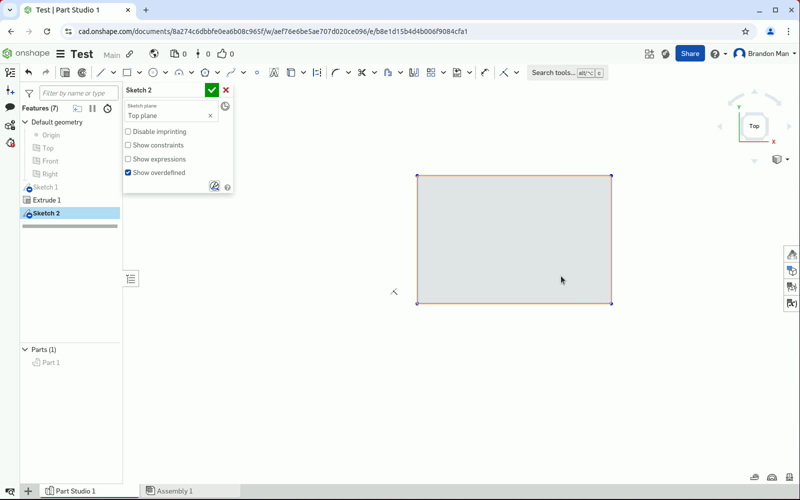
scroll(6)
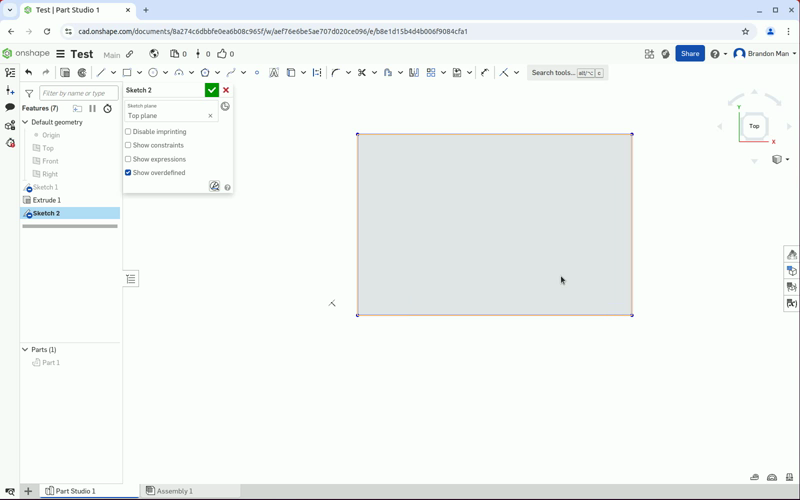
scroll(6)
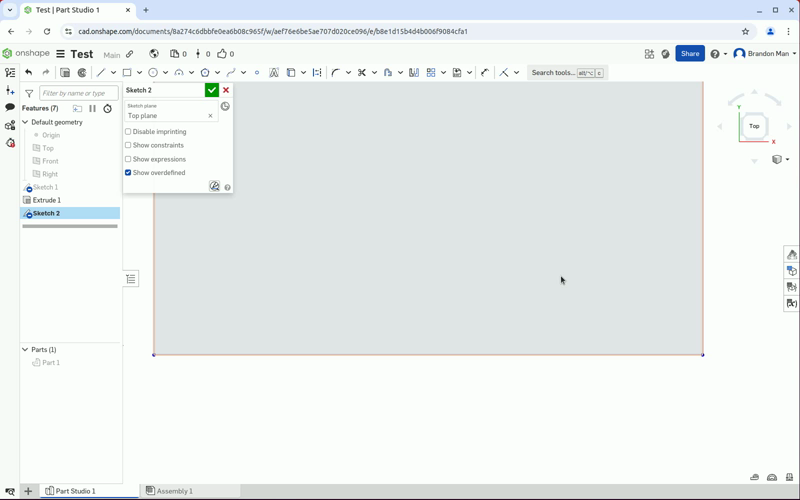
click(561, 275)
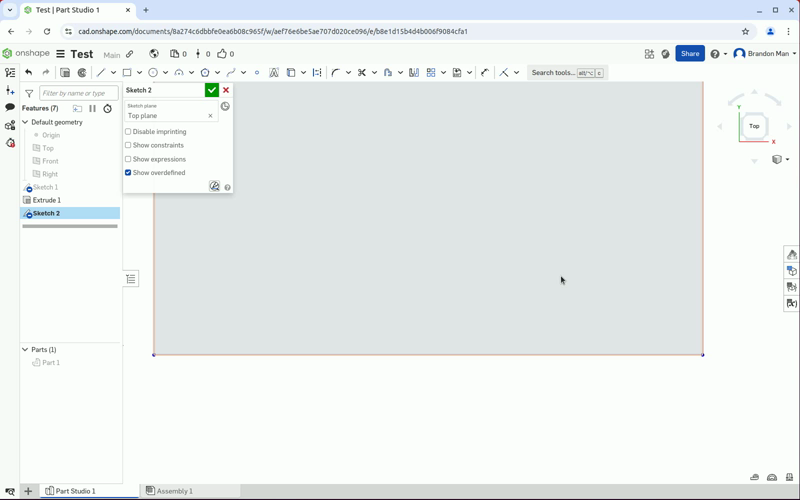
scroll(-6)
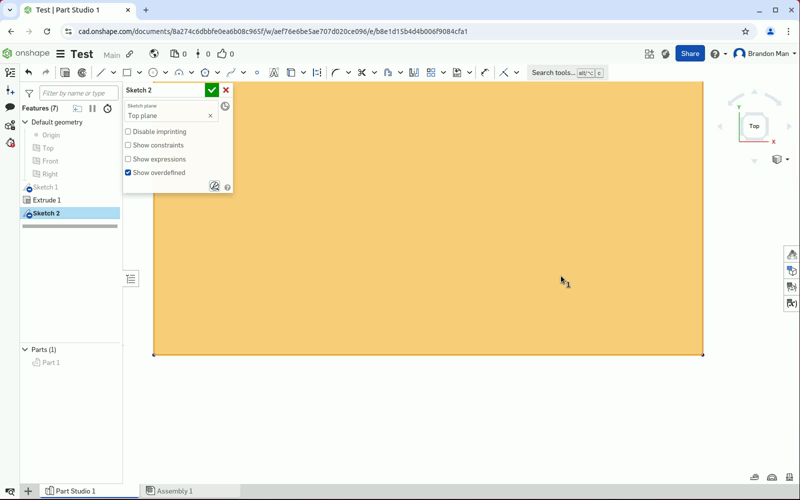
scroll(-6)
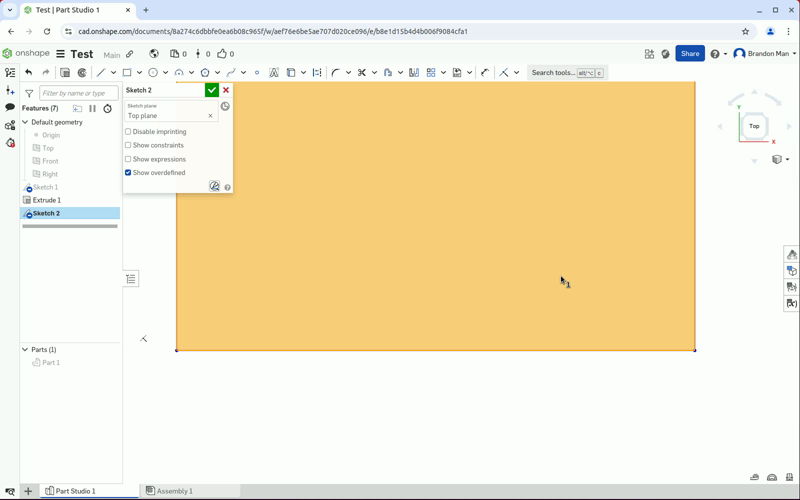
scroll(-6)
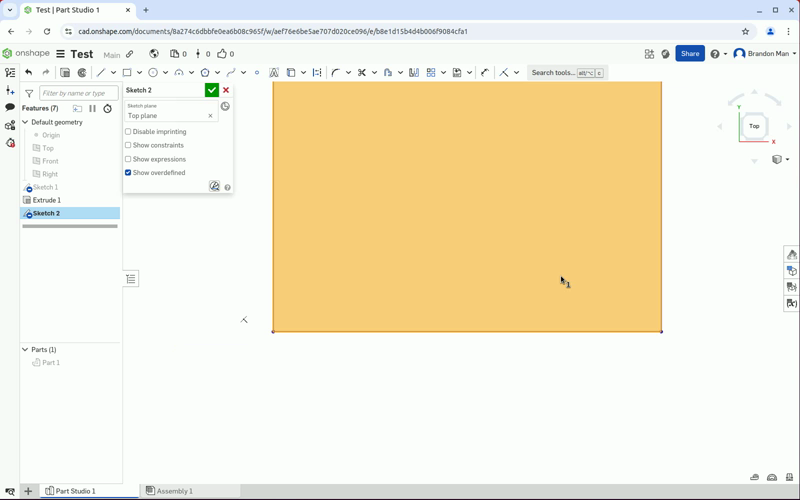
scroll(-6)
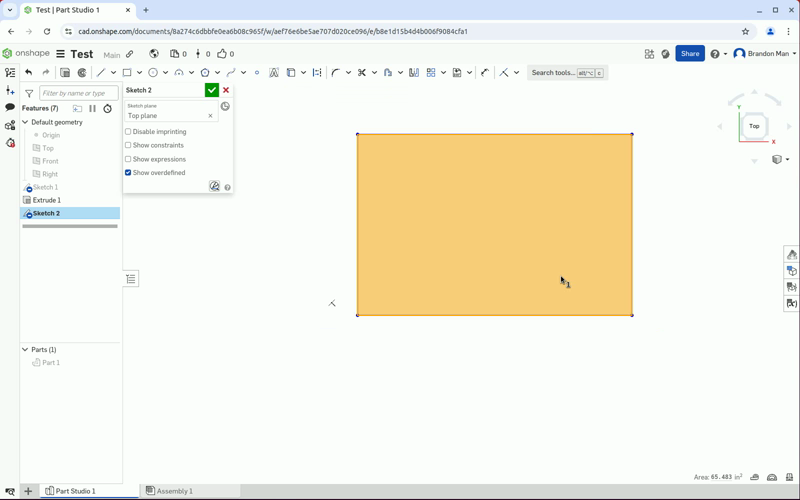
scroll(-6)
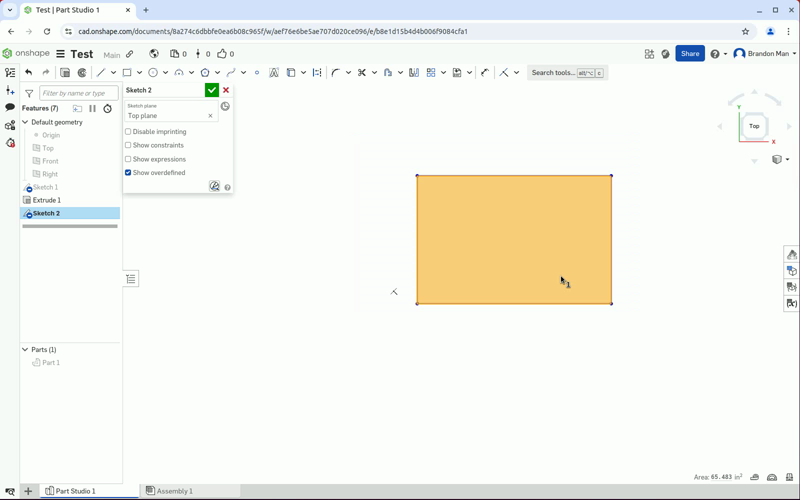
scroll(-6)
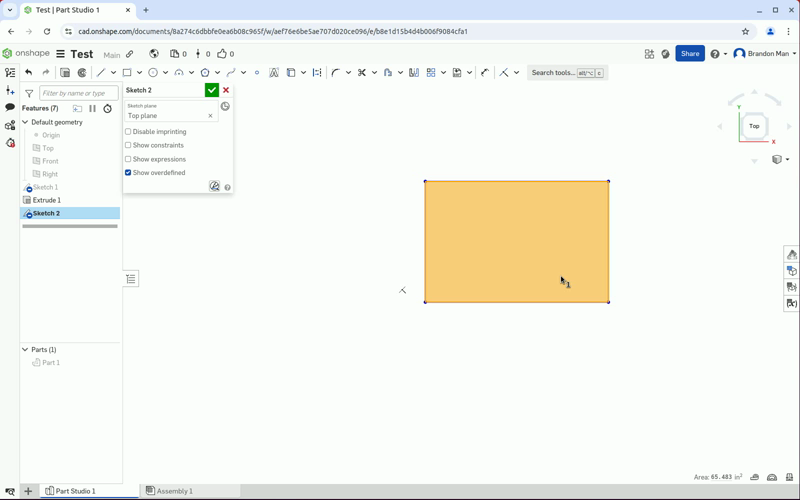
scroll(-6)
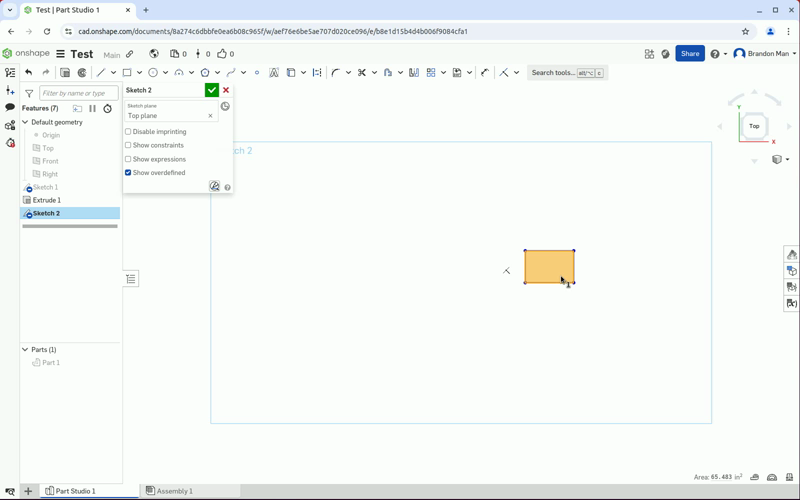
mouse_move(73, 352)
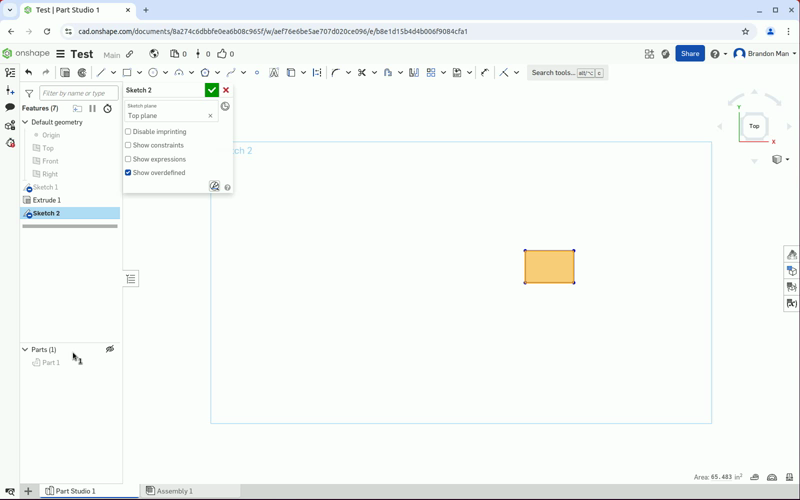
key(shift+y)
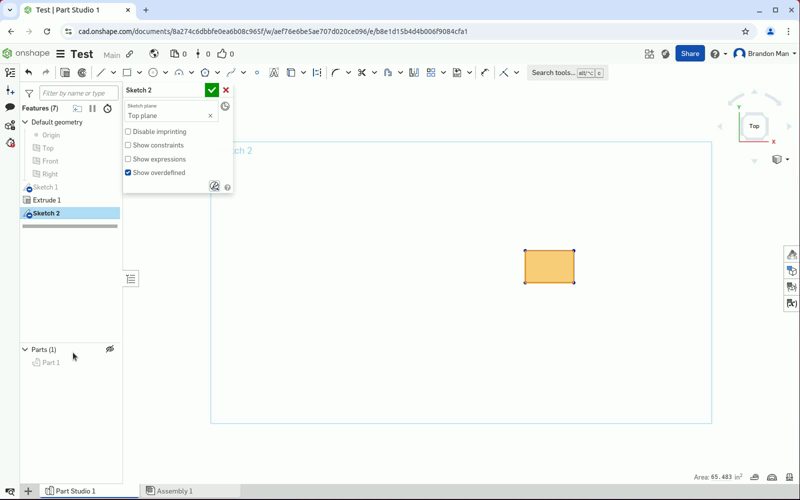
key(shift+e)
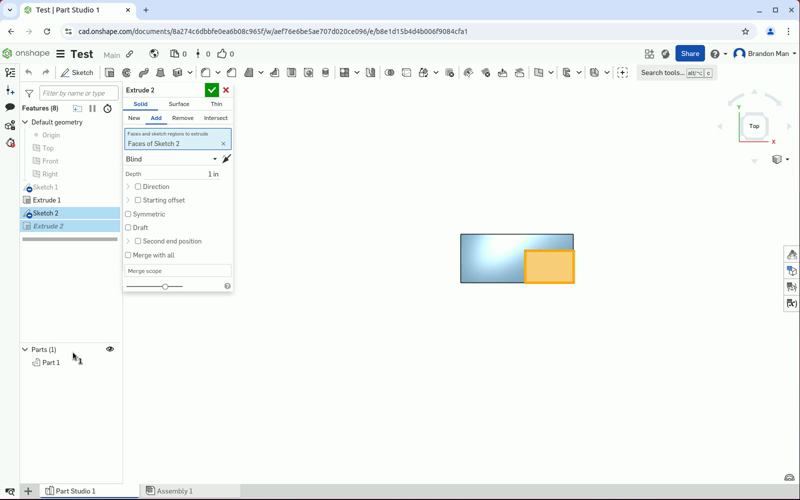
mouse_move(143, 106)
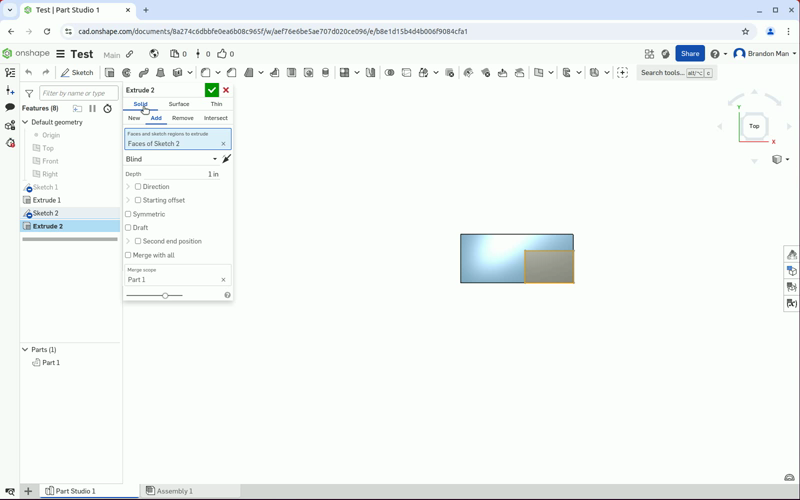
click(143, 106)
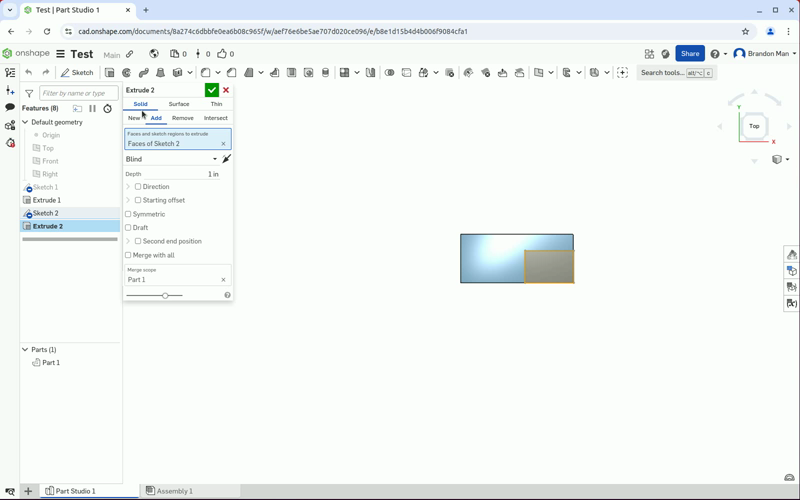
mouse_move(137, 120)
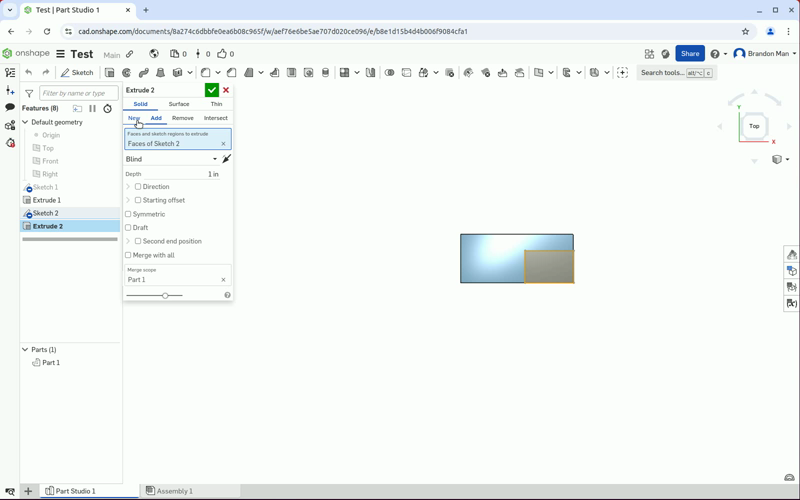
click(137, 120)
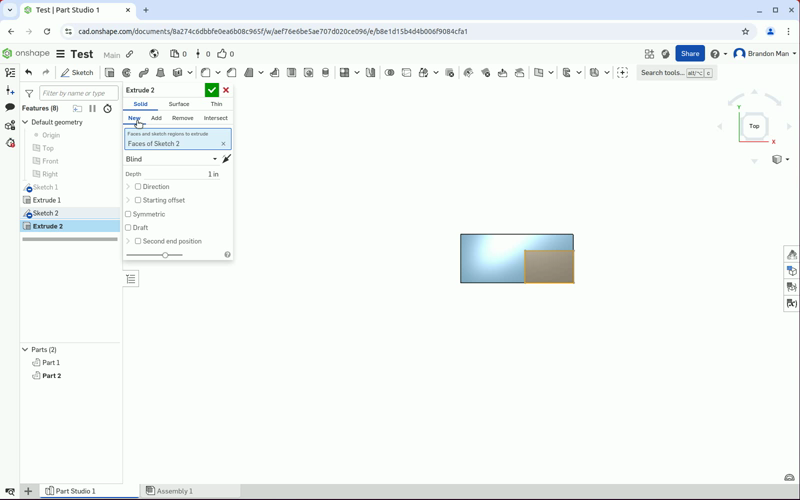
key(tab, 4)
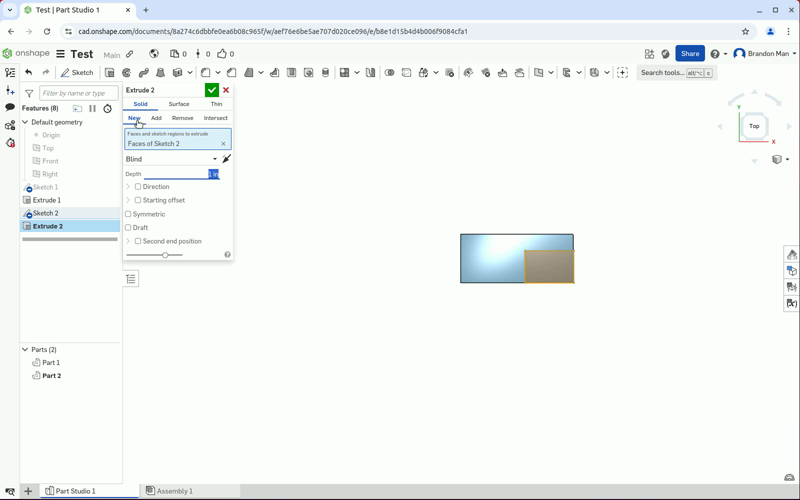
text(13.239)
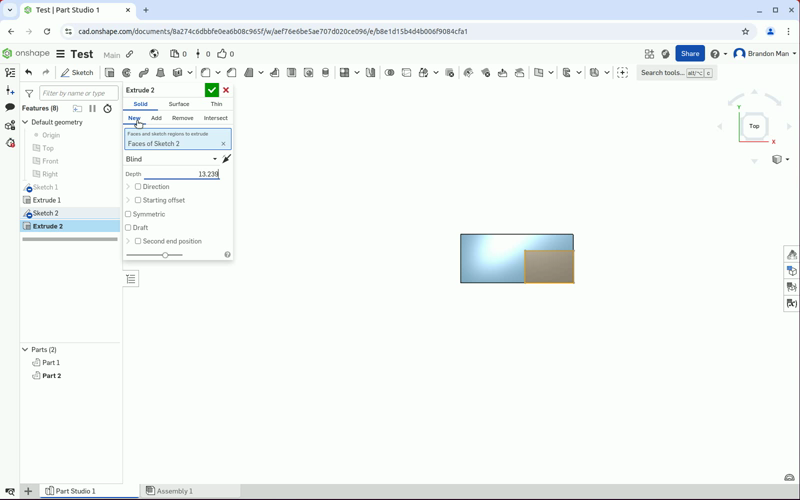
key(enter)
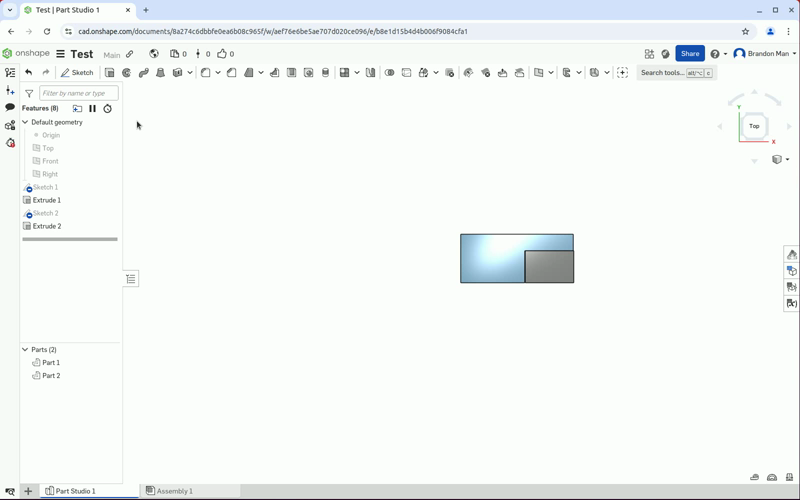
key(shift+h)
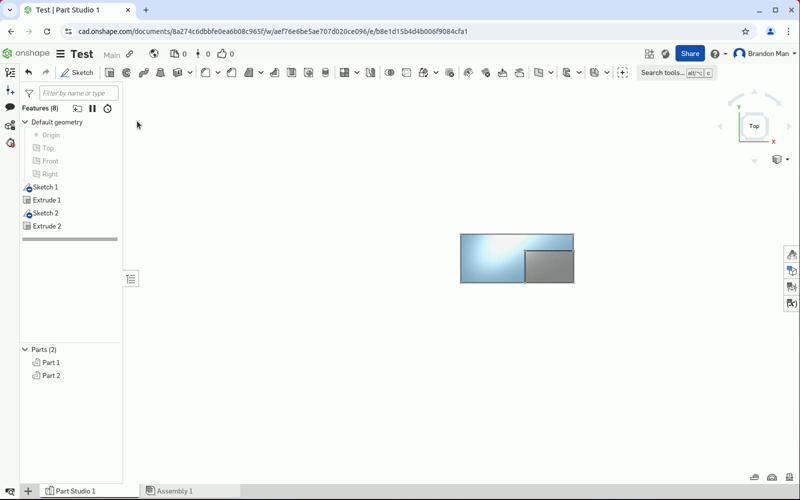
key(shift+h)
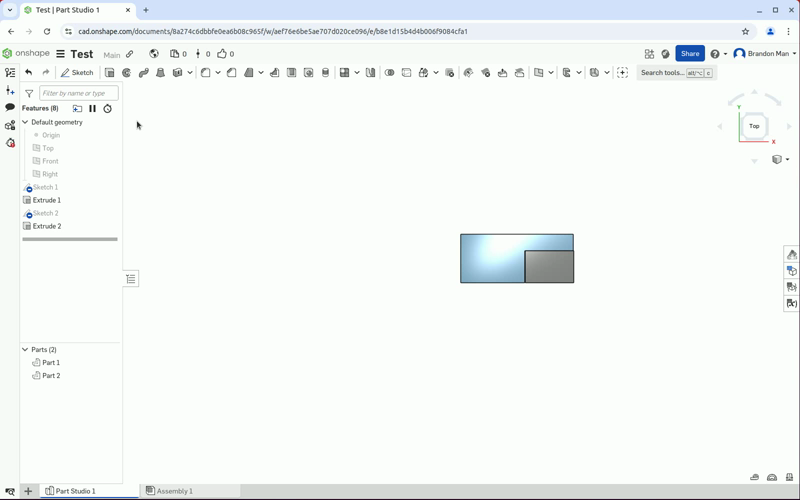
mouse_move(73, 189)
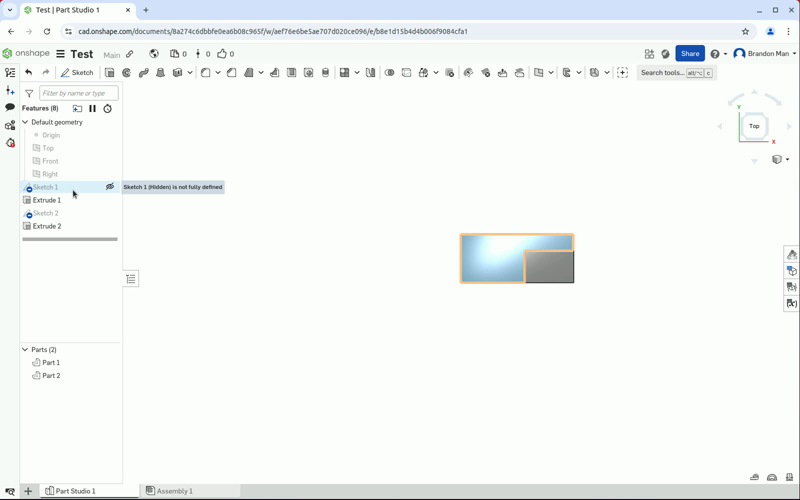
click(73, 189)
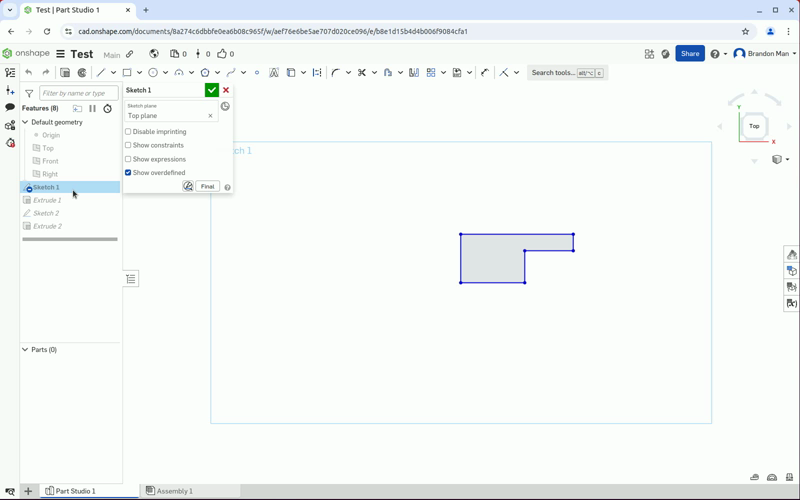
mouse_move(229, 92)
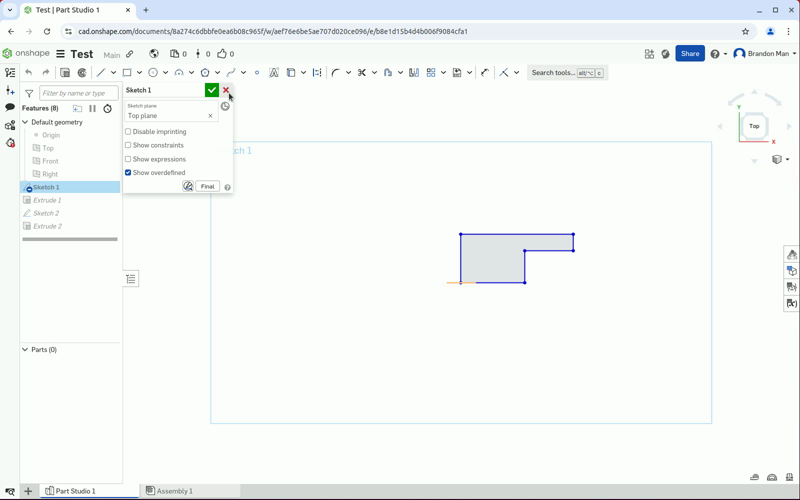
click(229, 92)
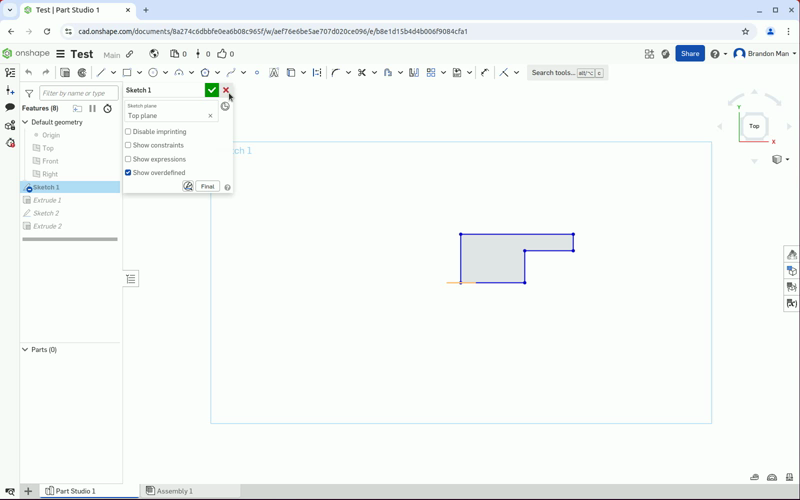
key(shift+s)
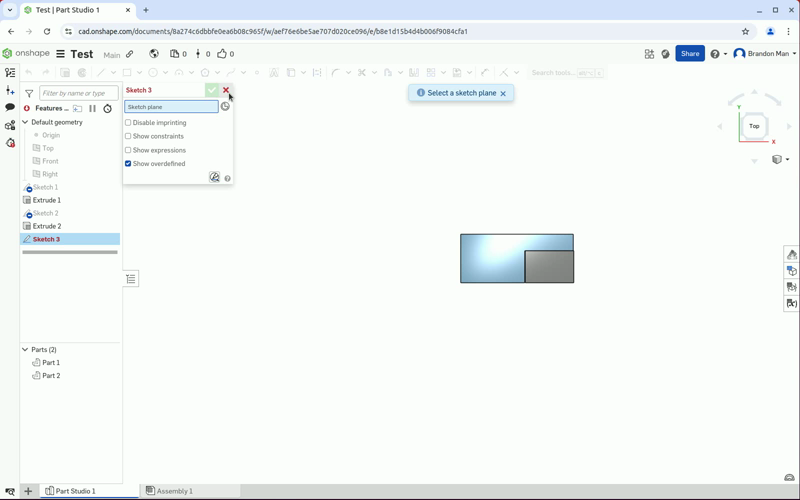
mouse_move(73, 150)
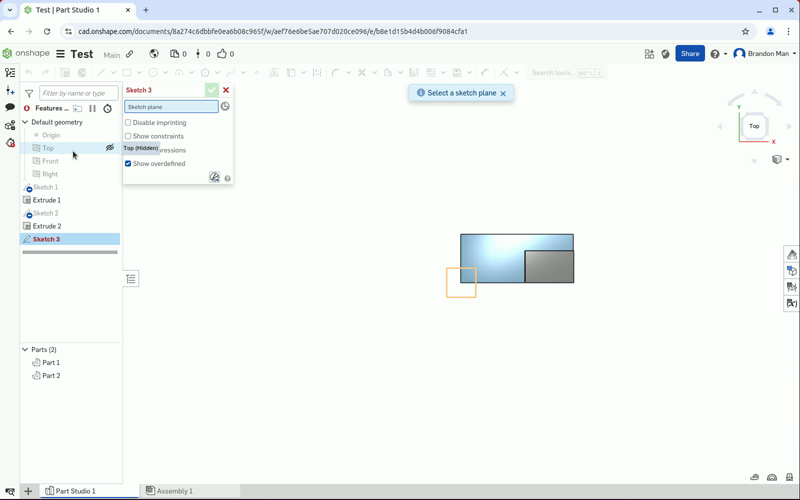
click(73, 150)
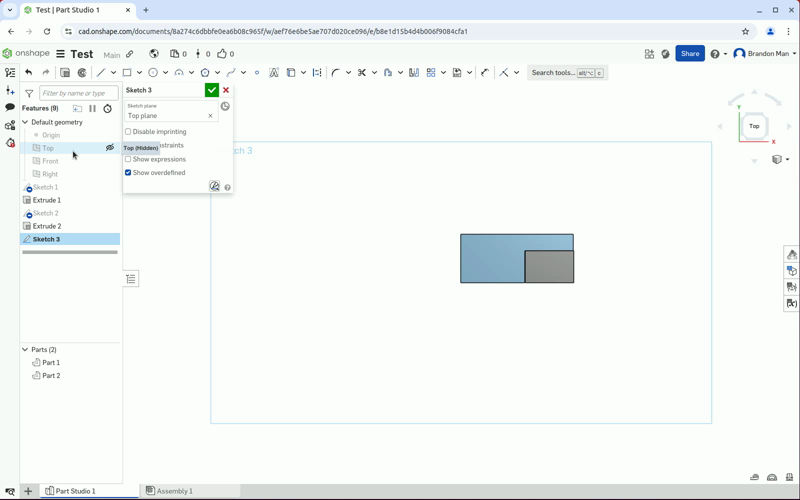
mouse_move(73, 352)
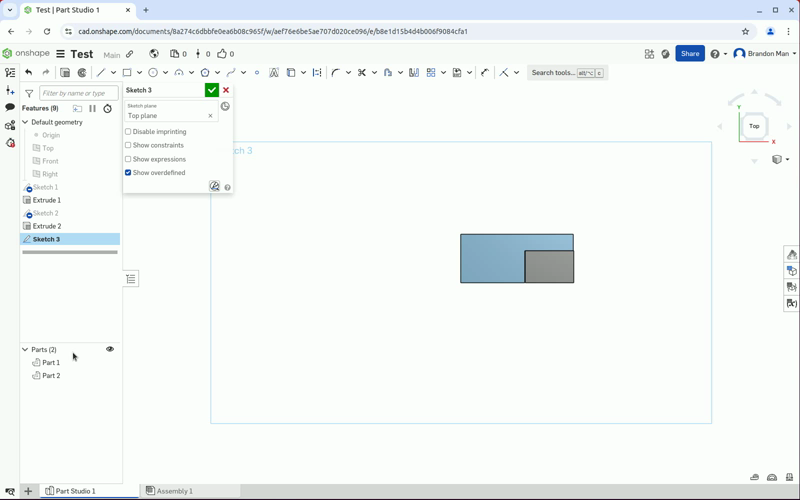
key(y)
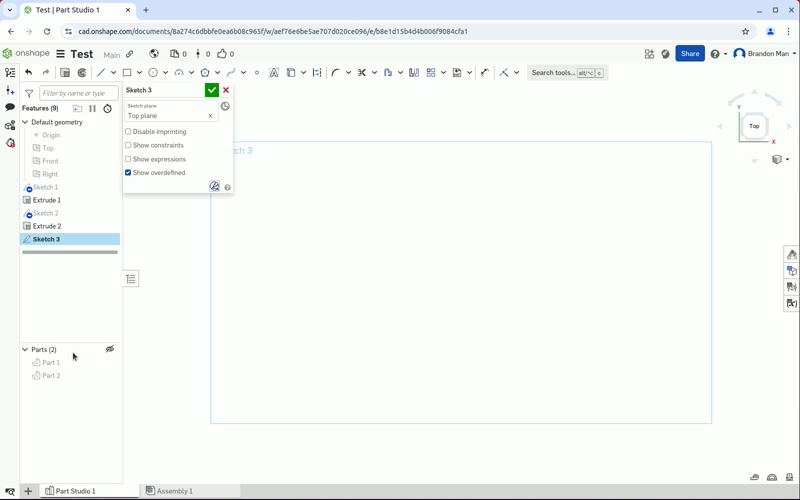
key(l)
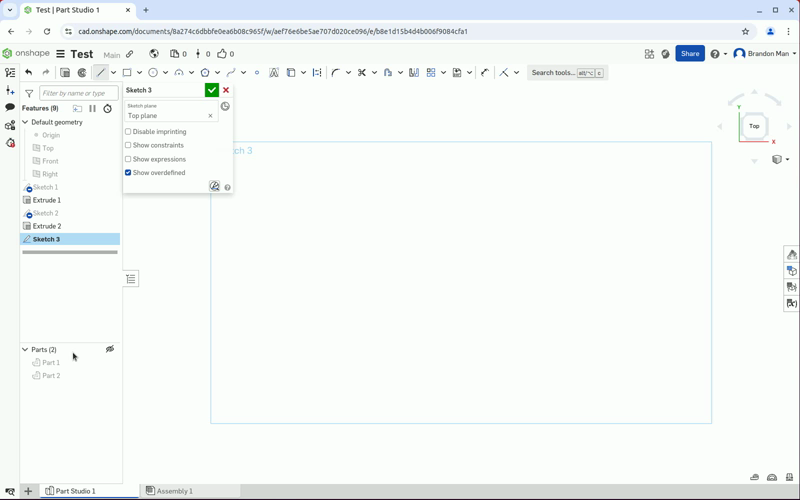
key_down(shift)
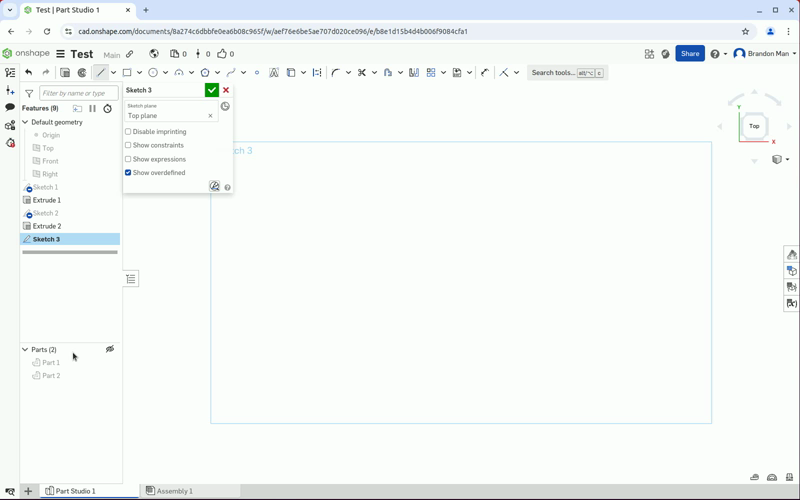
mouse_move(525, 282)
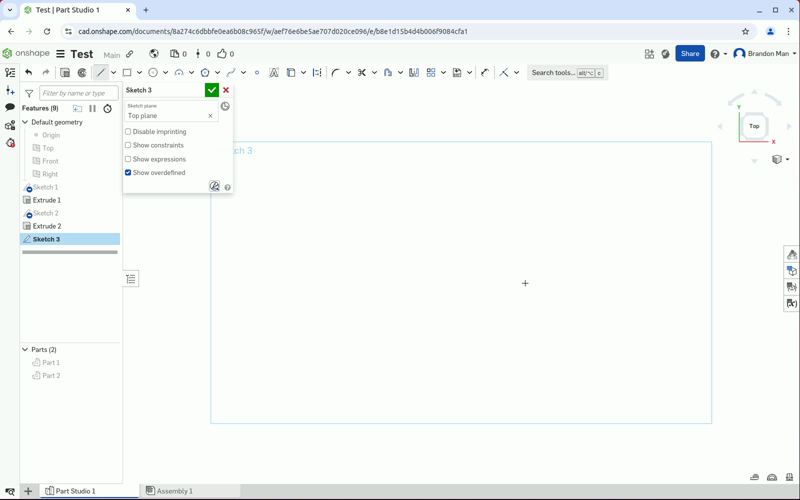
click(525, 282)
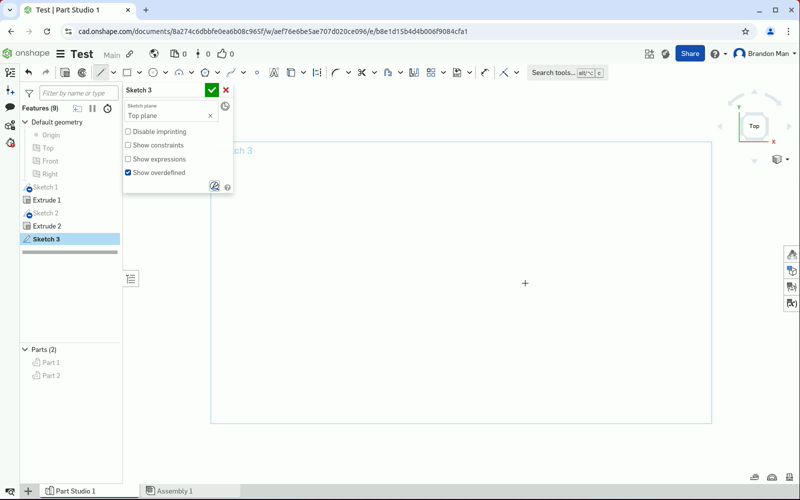
key_up(shift)
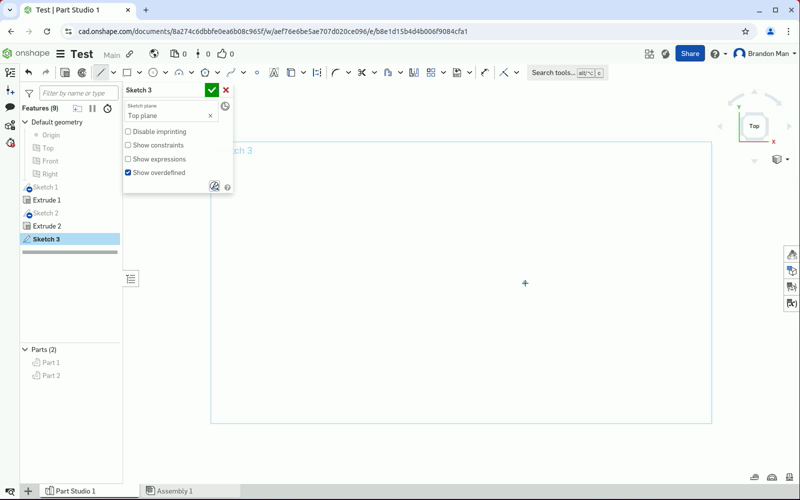
key_down(shift)
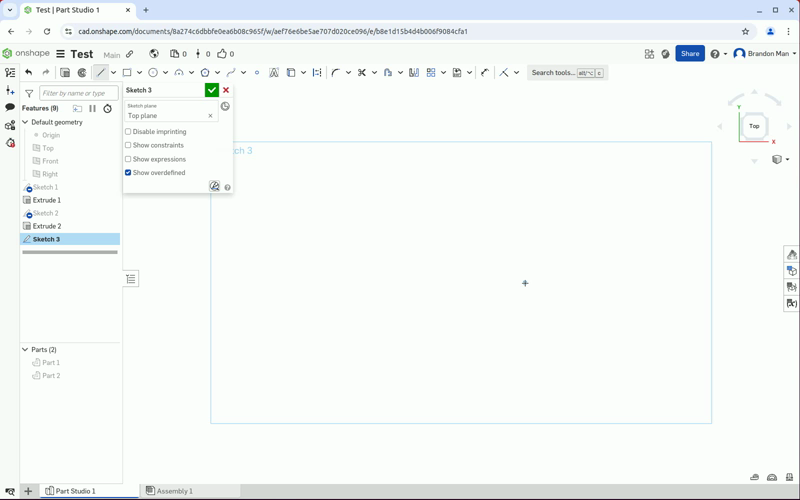
mouse_move(555, 282)
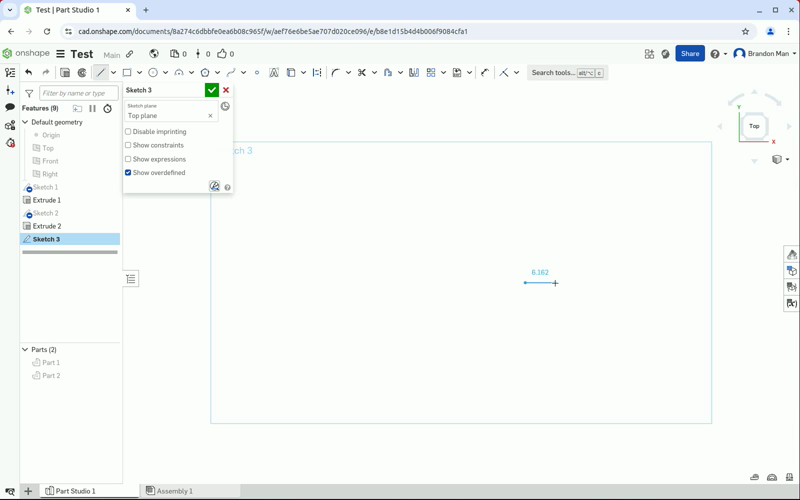
mouse_move(573, 282)
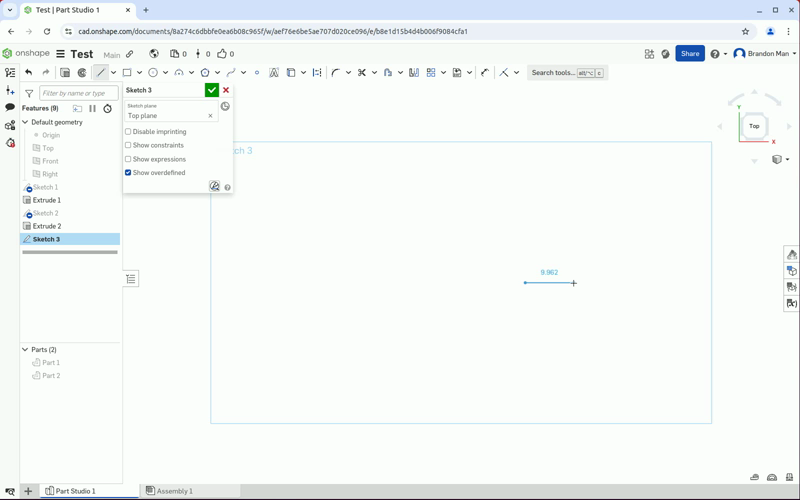
click(573, 282)
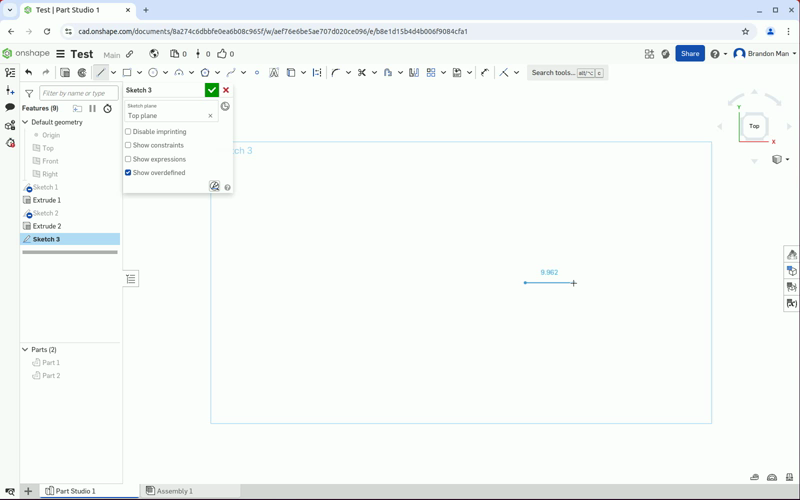
key_up(shift)
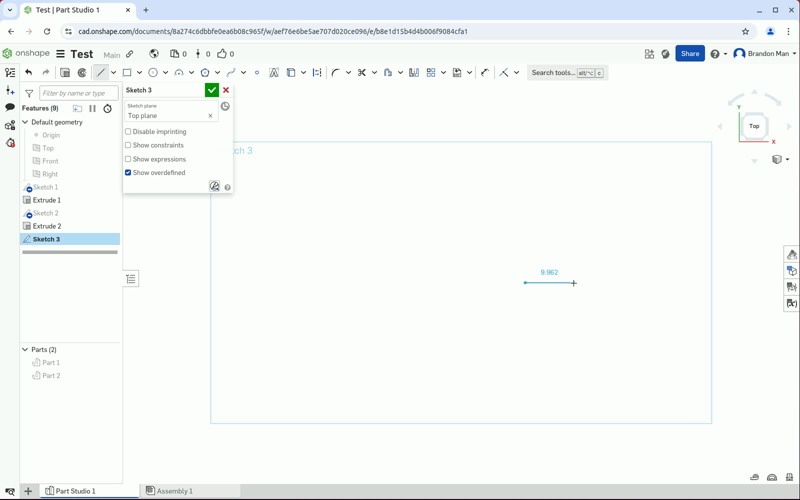
key_down(shift)
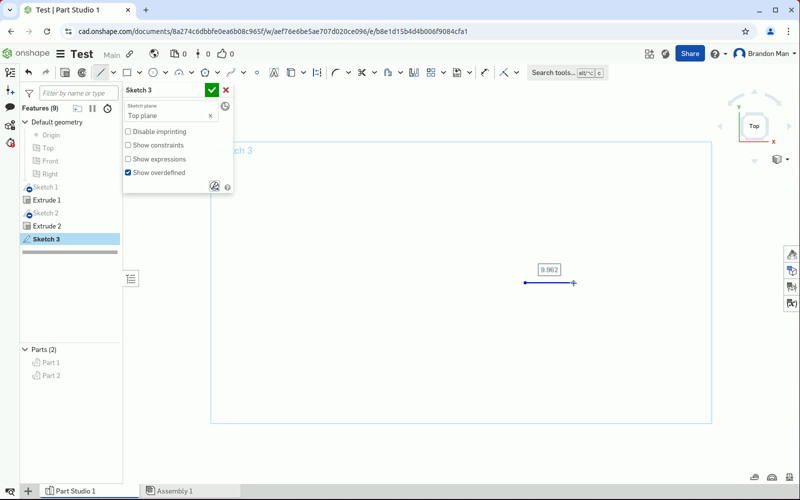
mouse_move(589, 282)
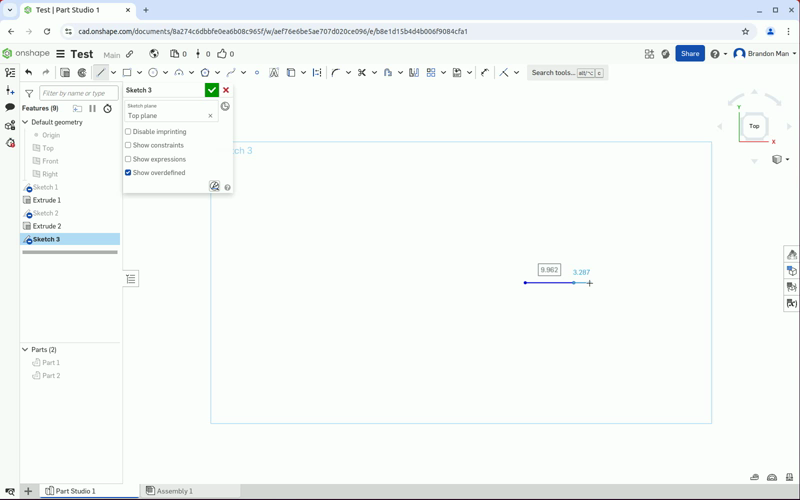
mouse_move(573, 250)
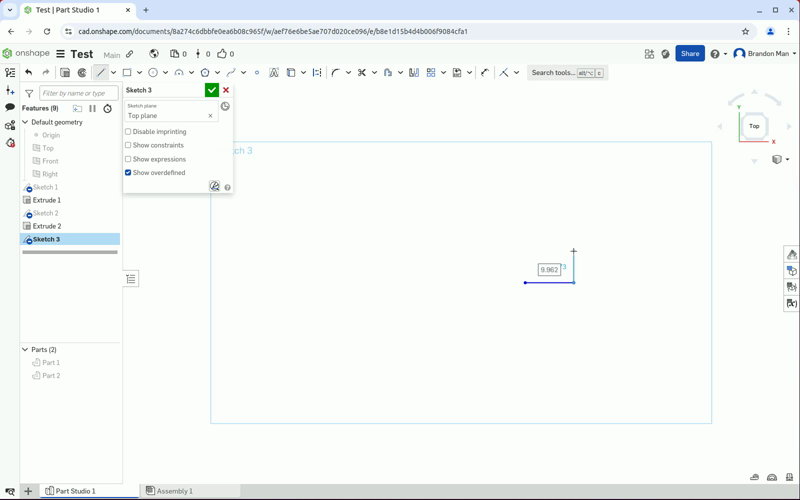
click(573, 250)
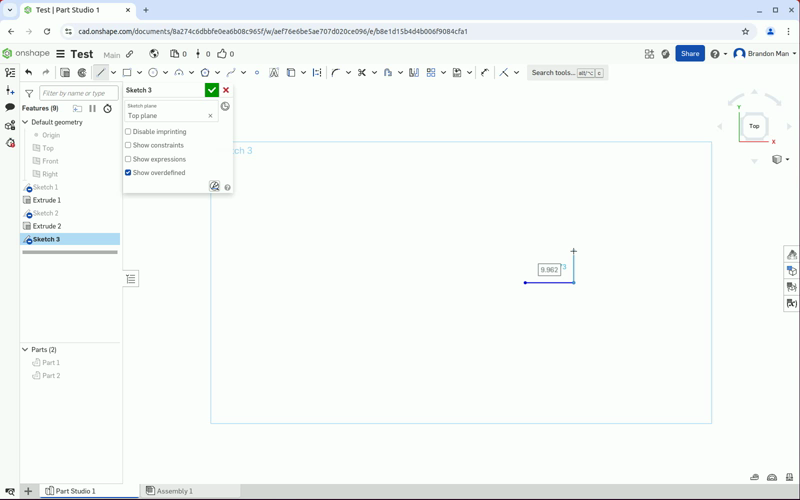
key_up(shift)
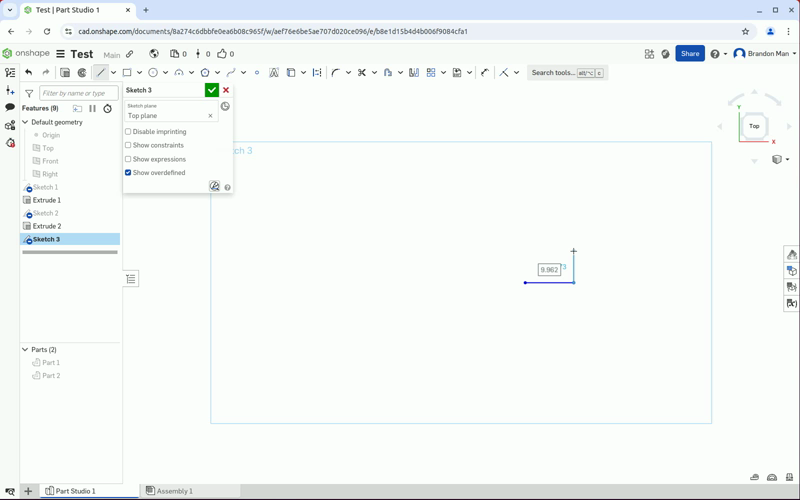
key_down(shift)
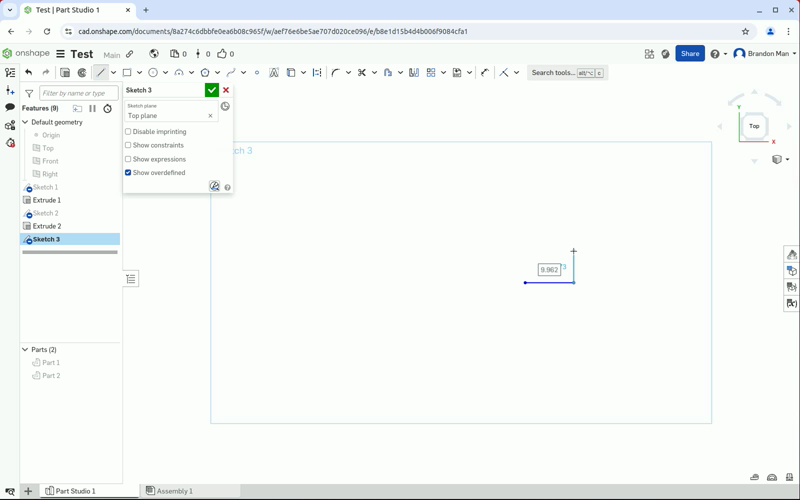
mouse_move(589, 250)
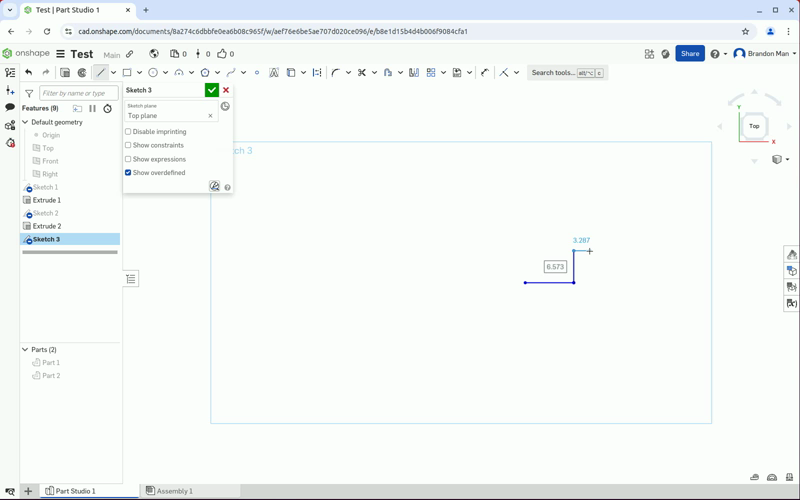
mouse_move(525, 250)
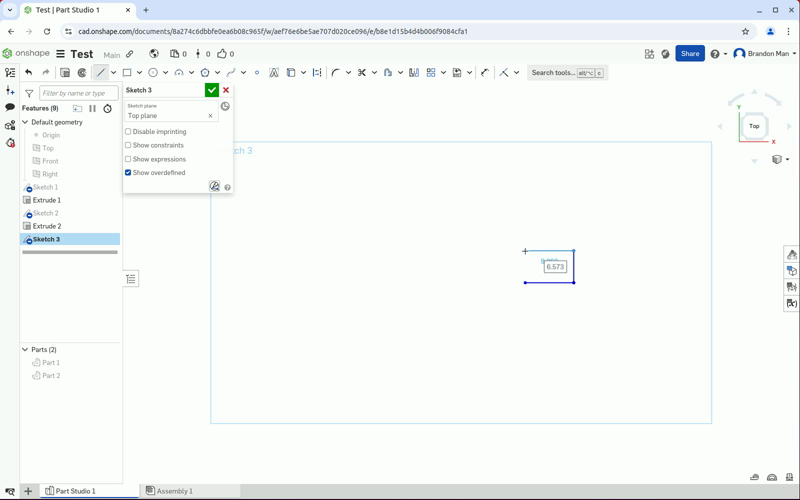
click(525, 250)
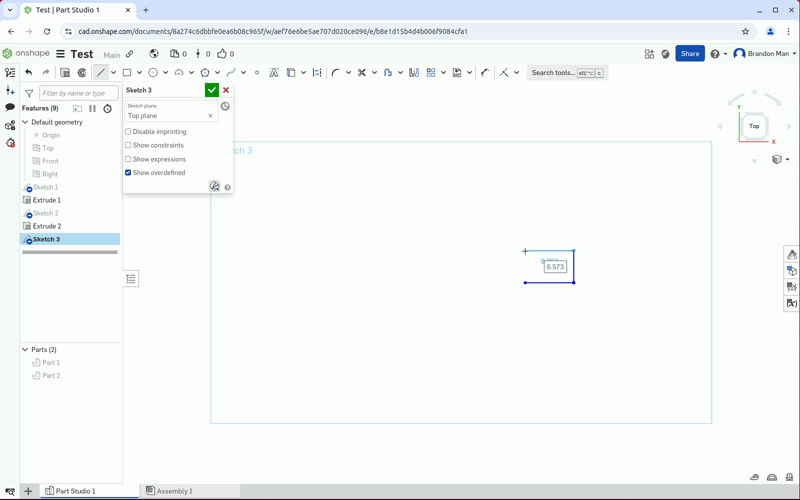
key_up(shift)
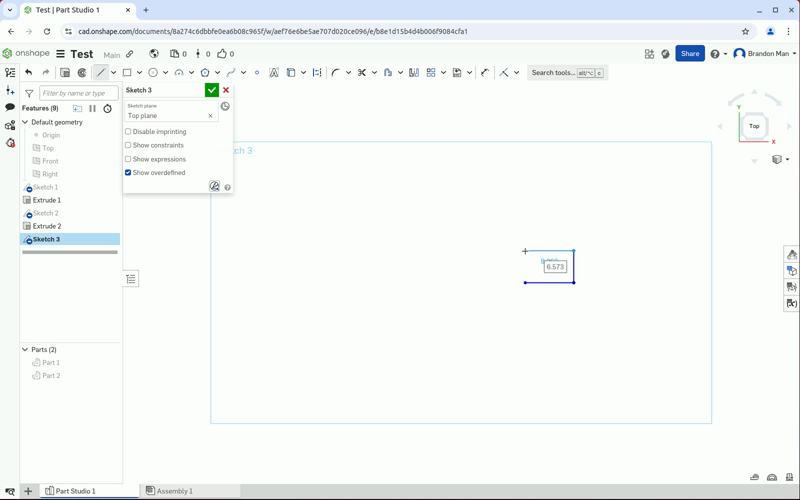
mouse_move(555, 250)
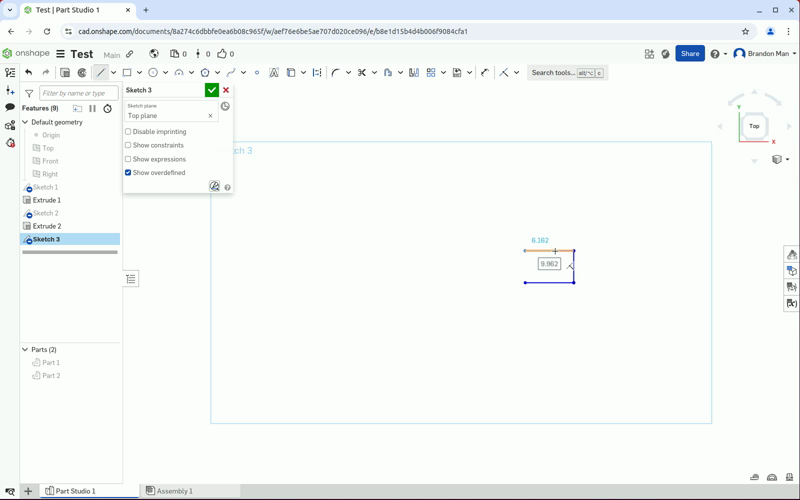
key_down(shift)
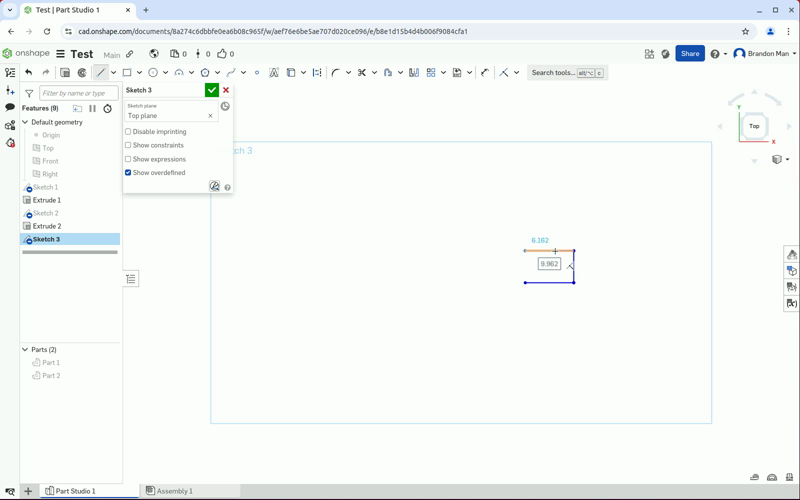
mouse_move(525, 282)
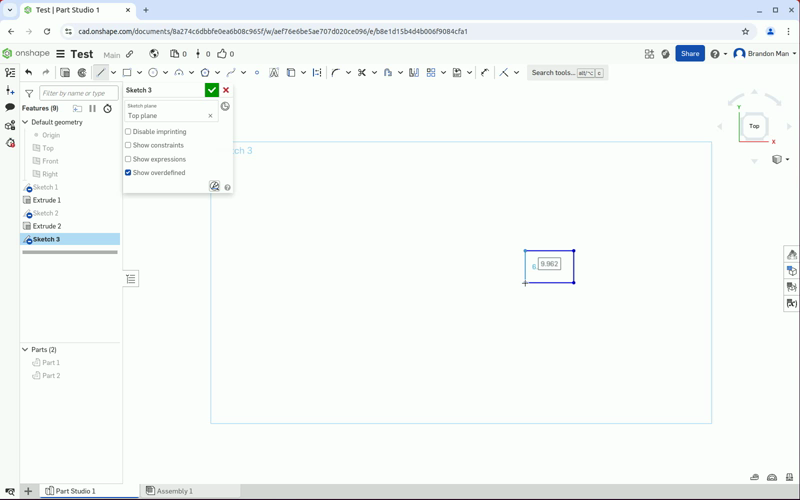
key_up(shift)
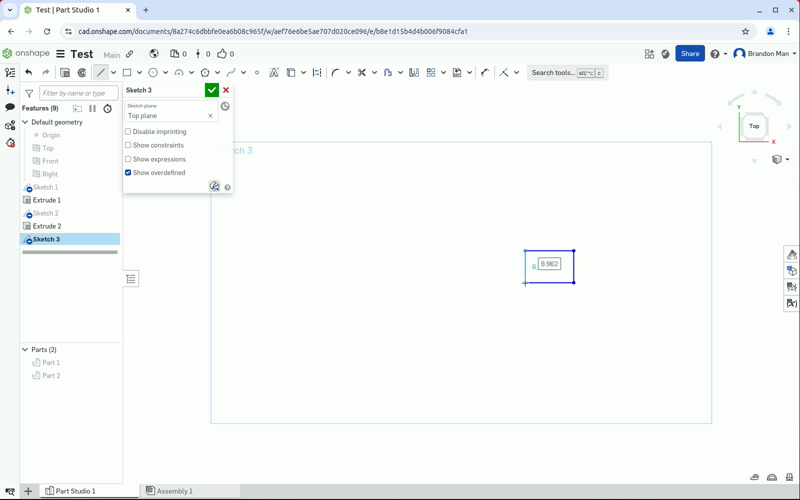
click(525, 282)
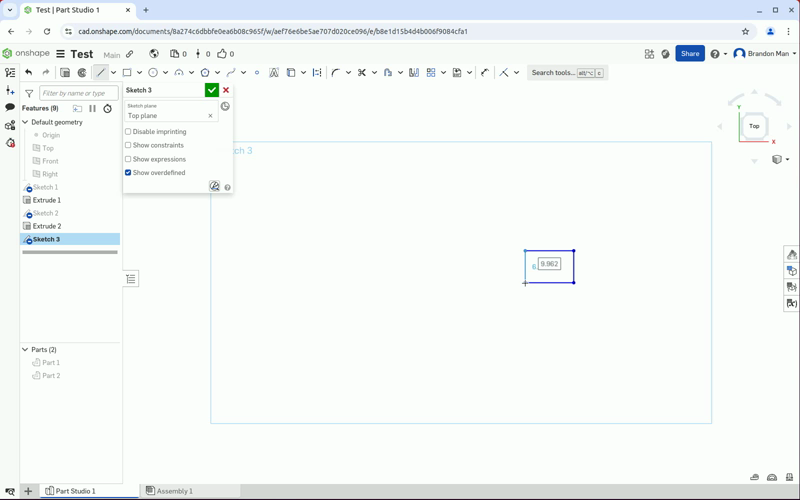
key(esc)
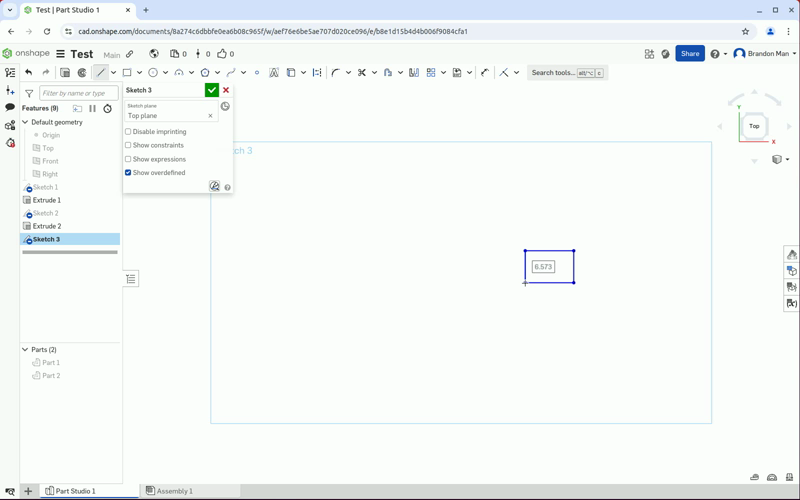
mouse_move(557, 273)
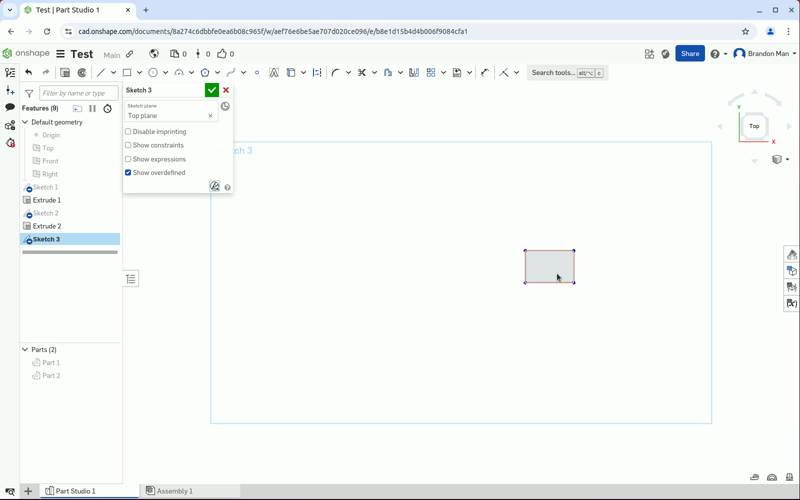
scroll(6)
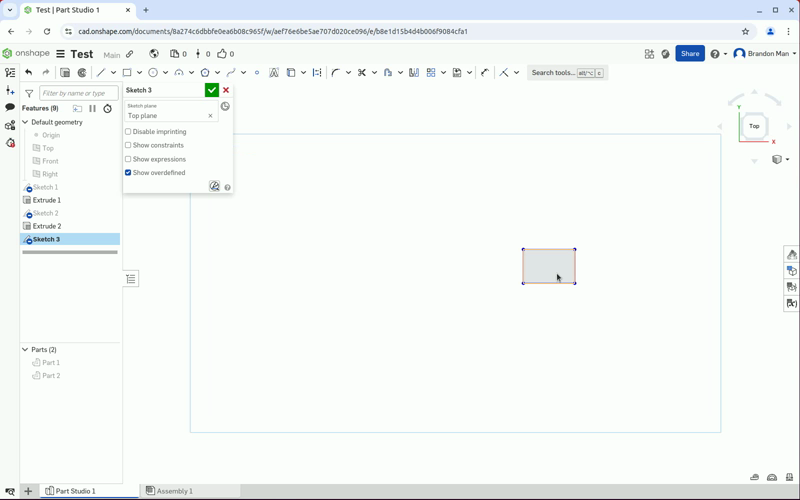
scroll(6)
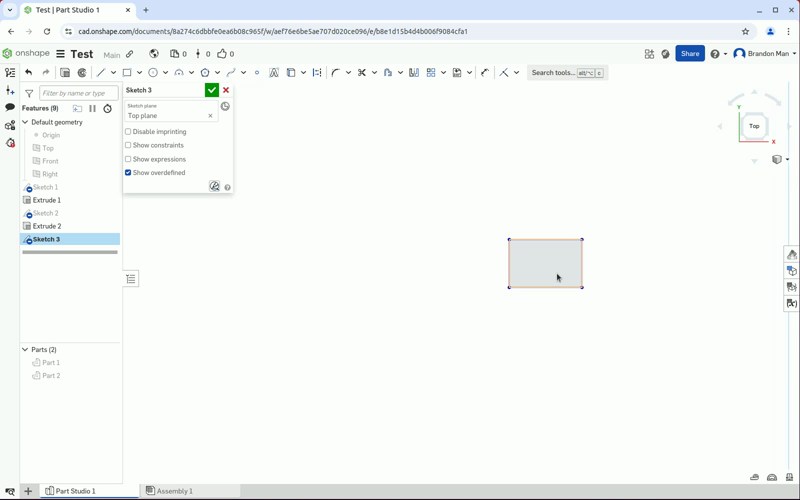
scroll(6)
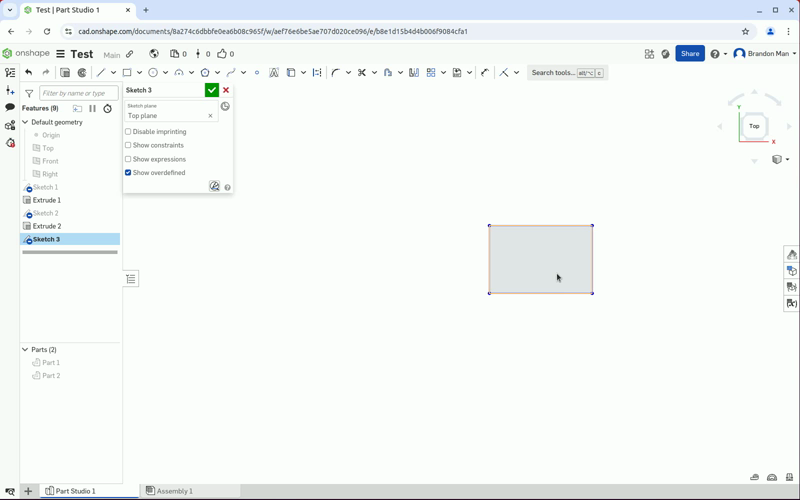
scroll(6)
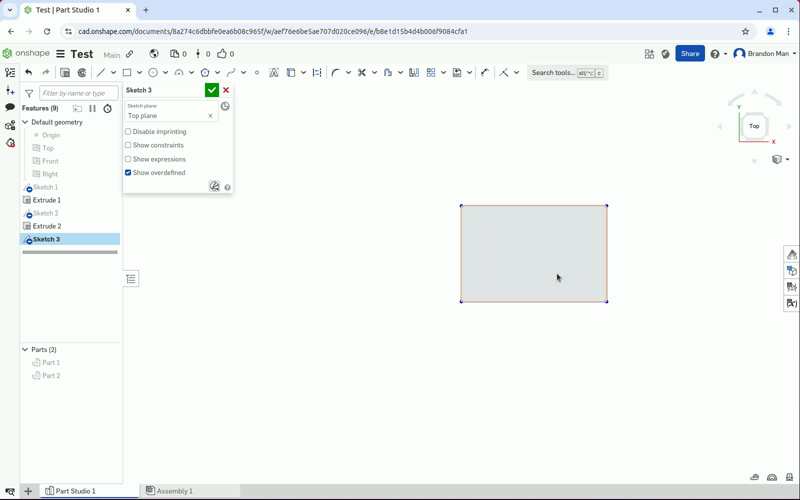
scroll(6)
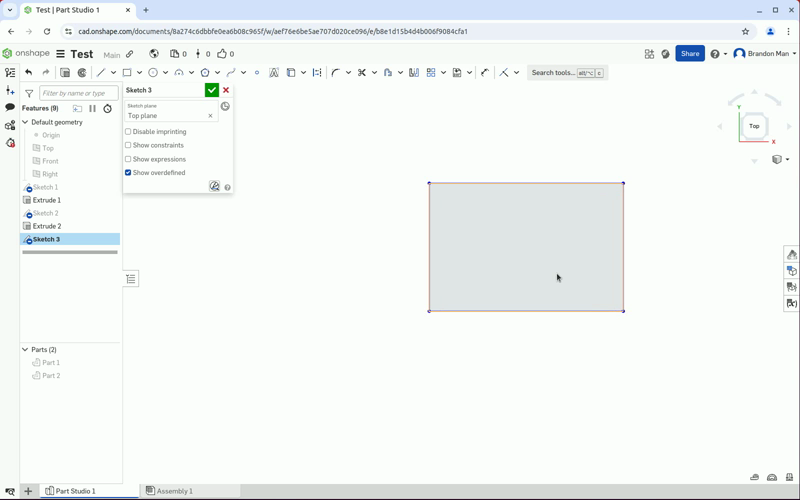
scroll(6)
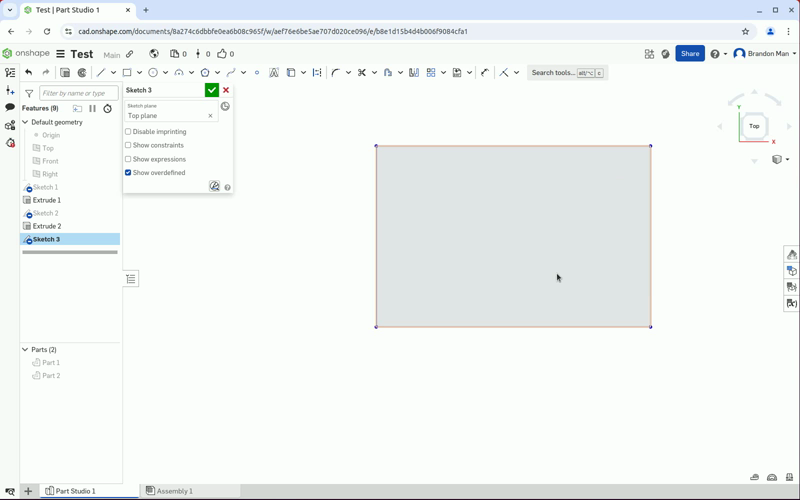
scroll(6)
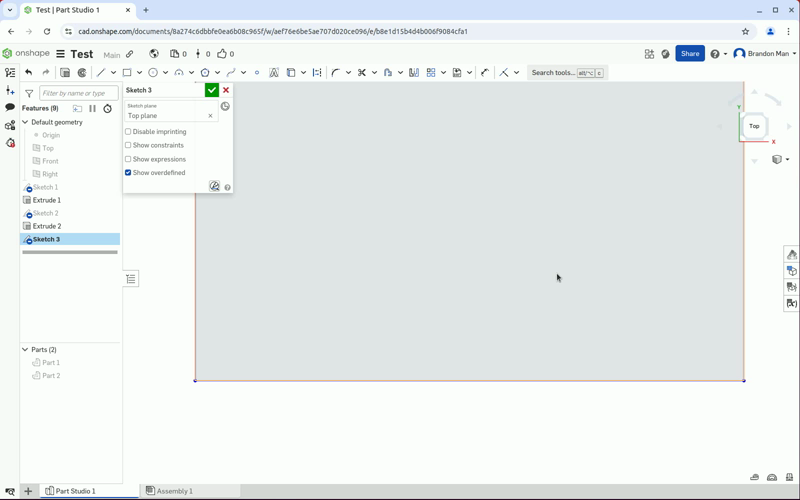
click(557, 273)
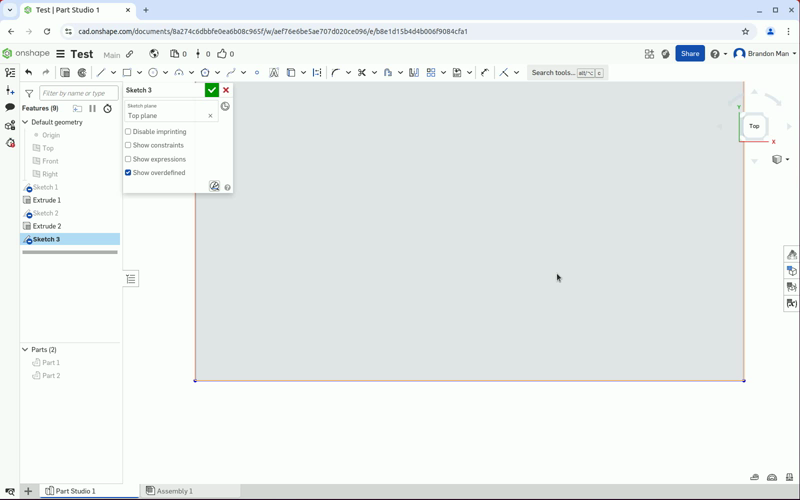
scroll(-6)
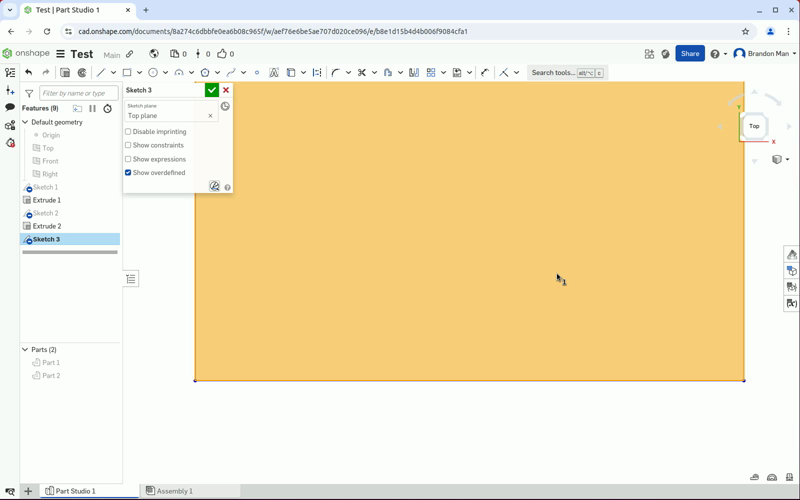
scroll(-6)
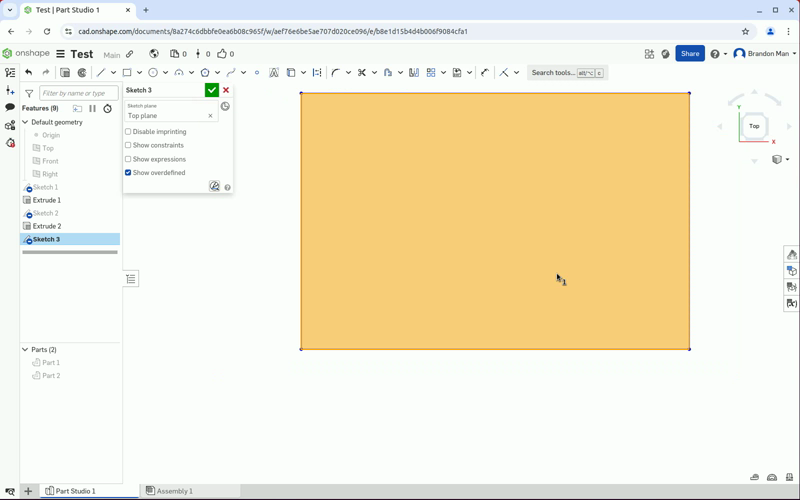
scroll(-6)
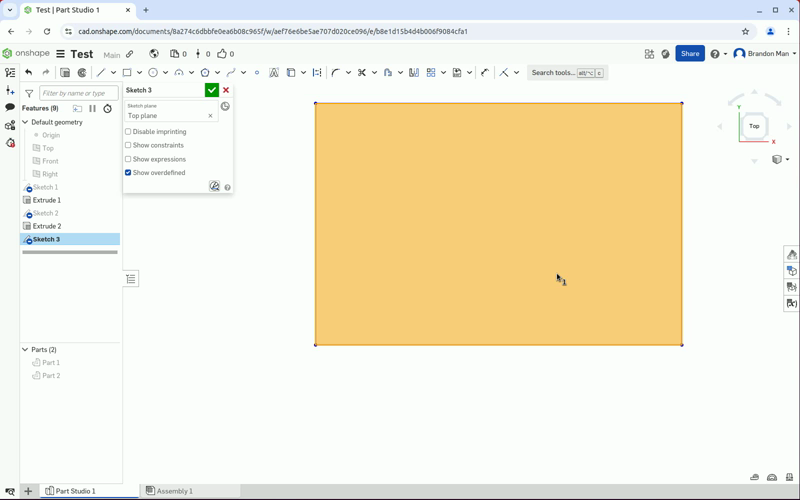
scroll(-6)
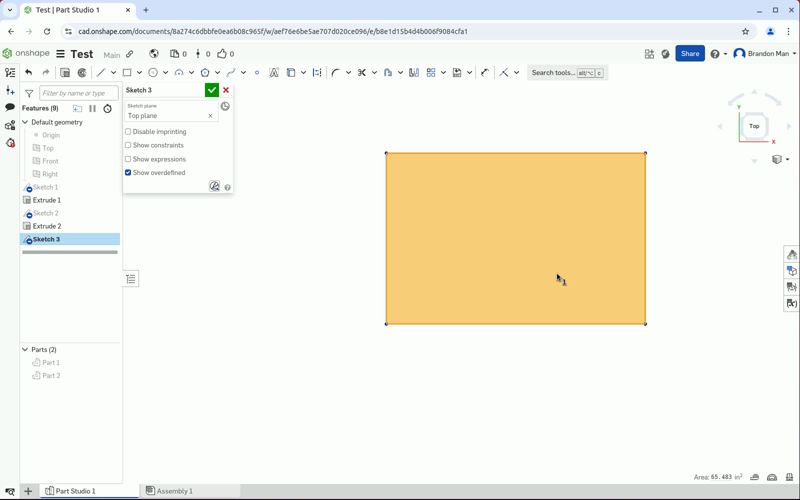
scroll(-6)
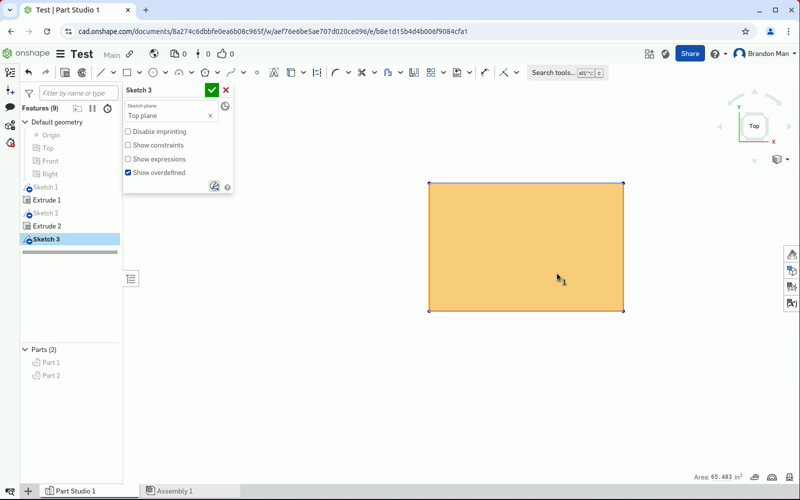
scroll(-6)
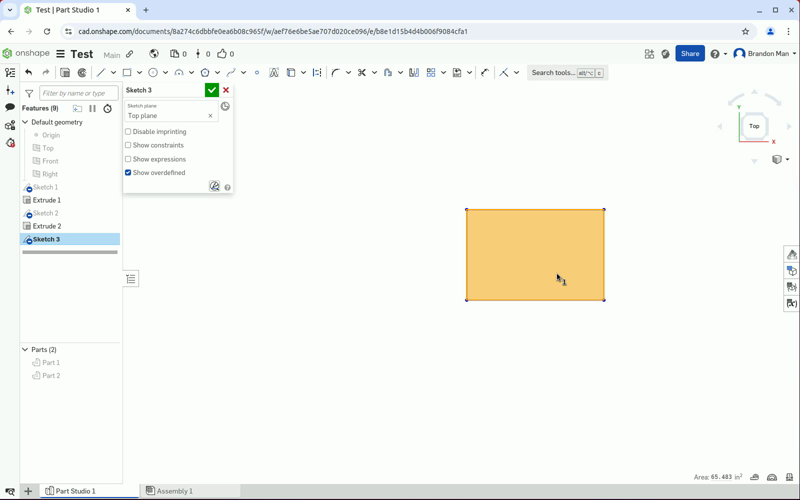
scroll(-6)
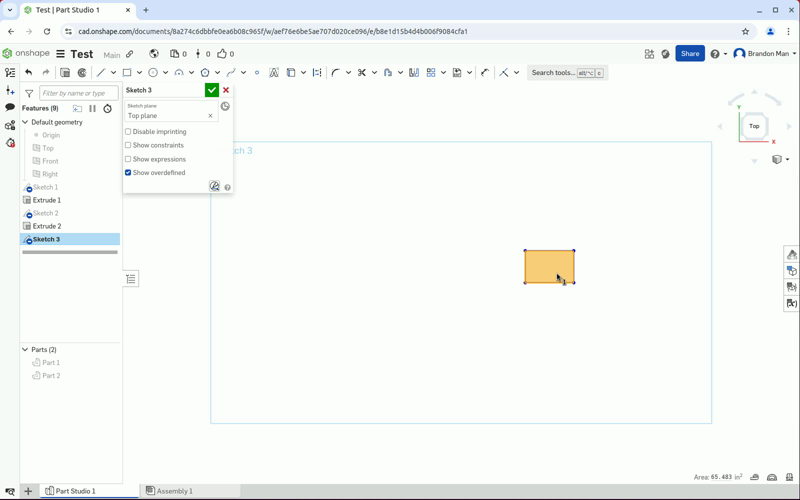
mouse_move(73, 352)
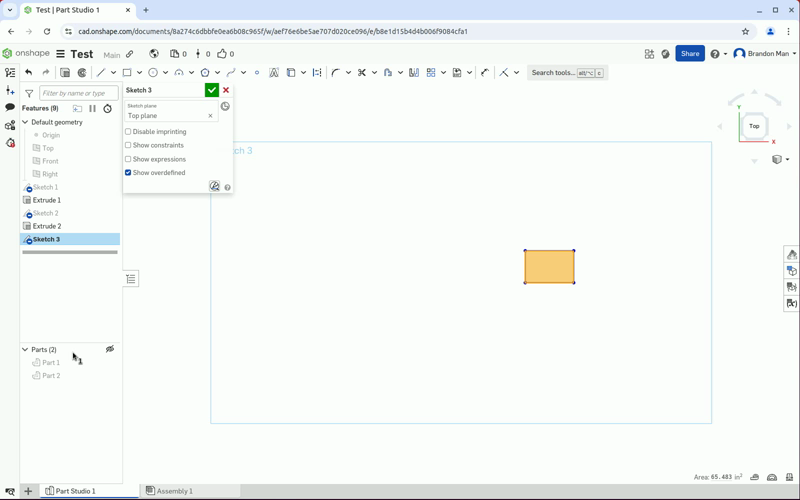
key(shift+y)
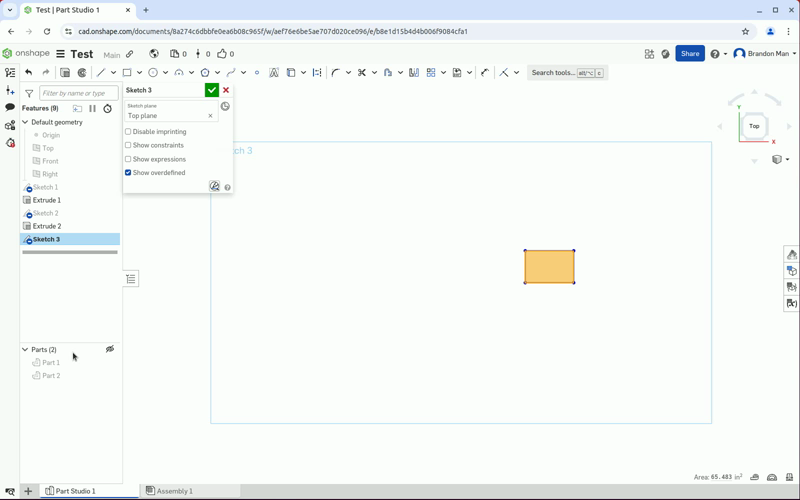
key(shift+e)
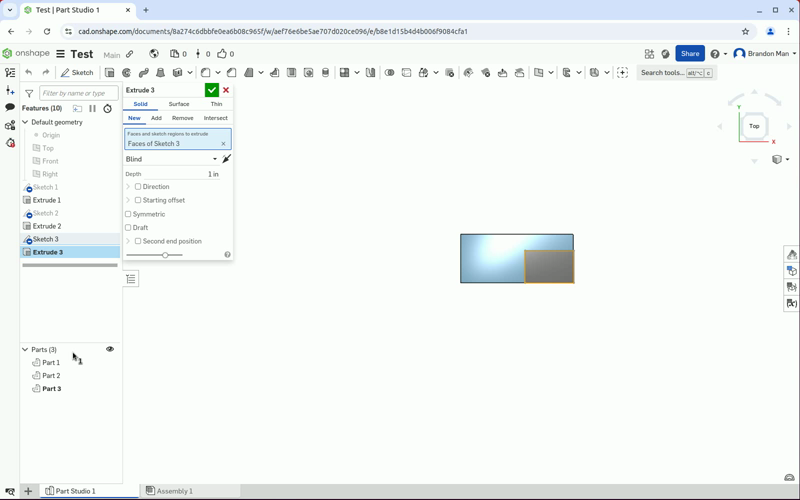
mouse_move(143, 106)
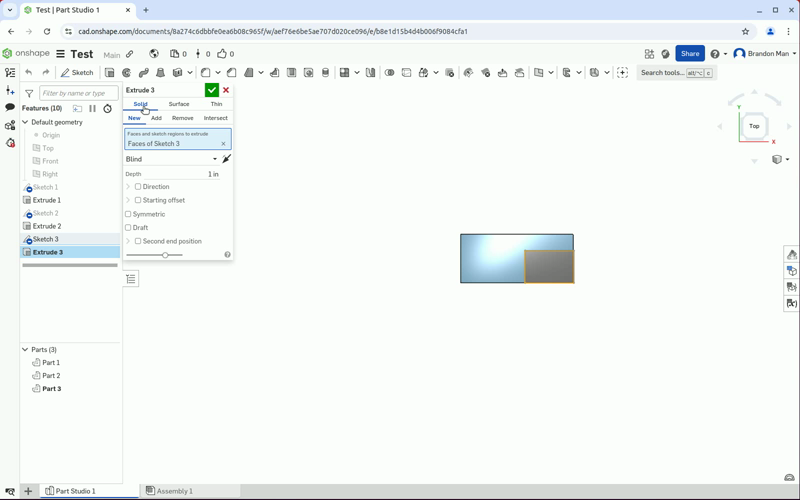
click(143, 106)
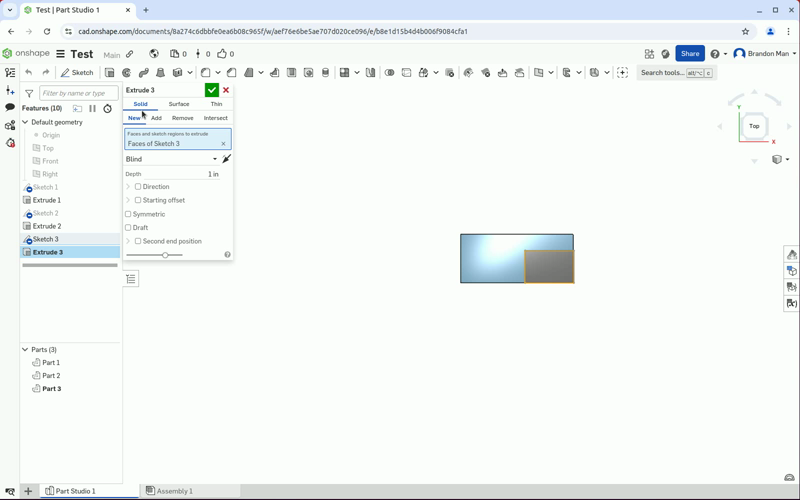
mouse_move(137, 120)
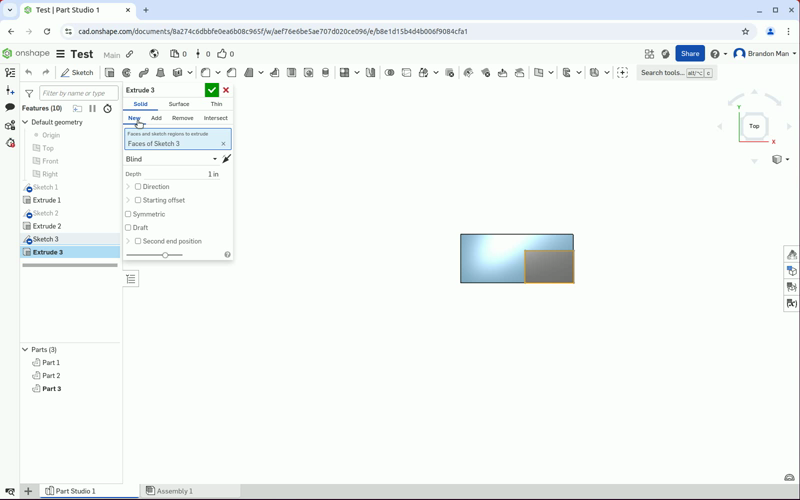
click(137, 120)
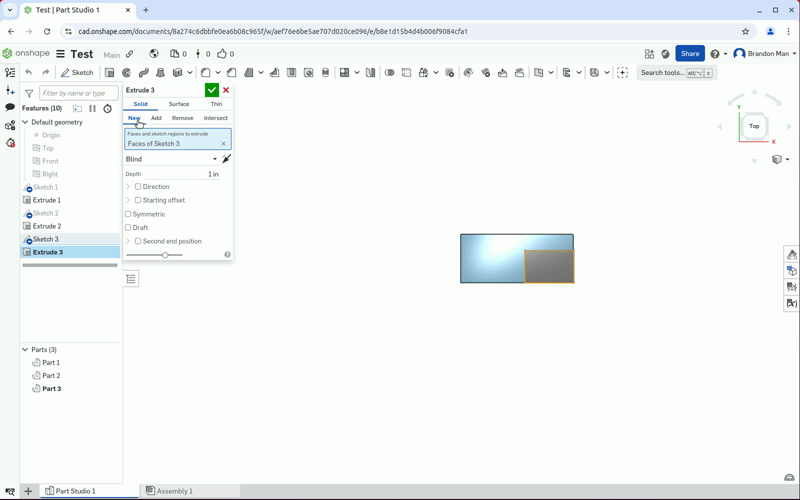
key(tab, 4)
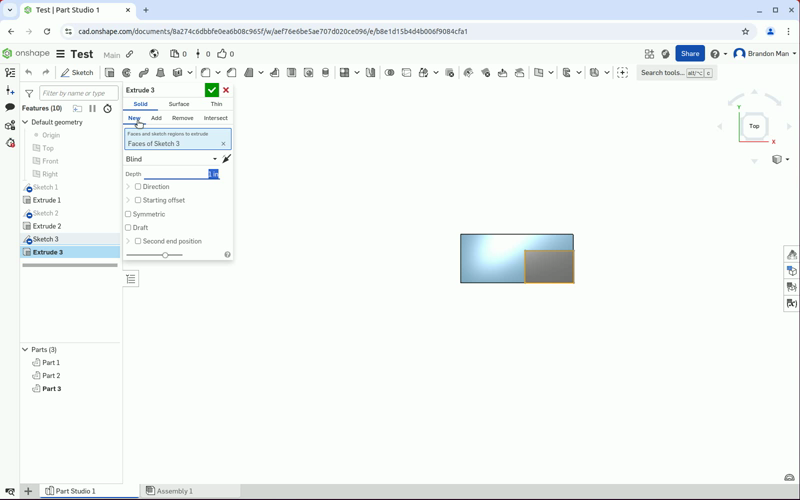
text(3.37)
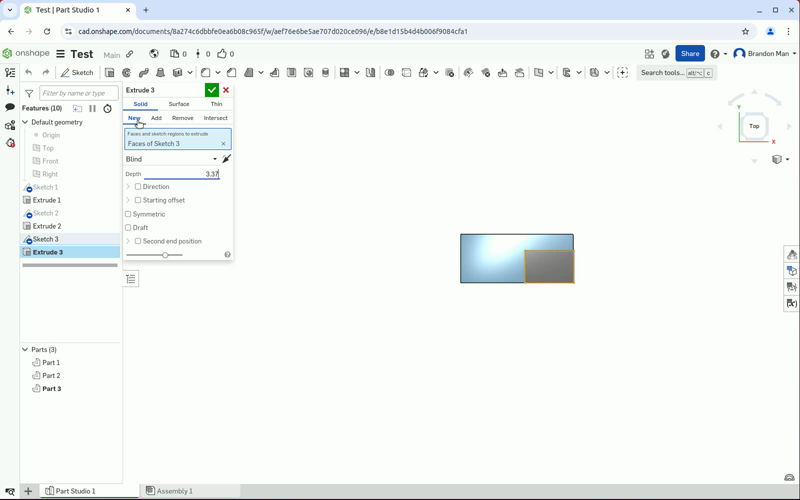
key(enter)
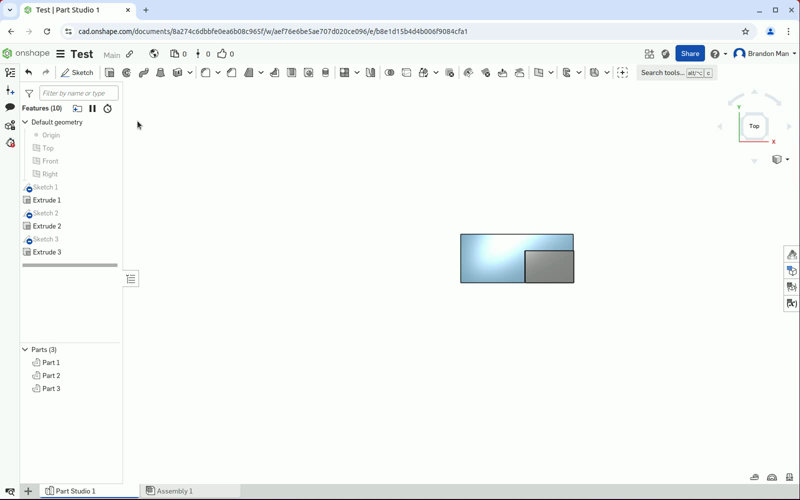
key(shift+h)
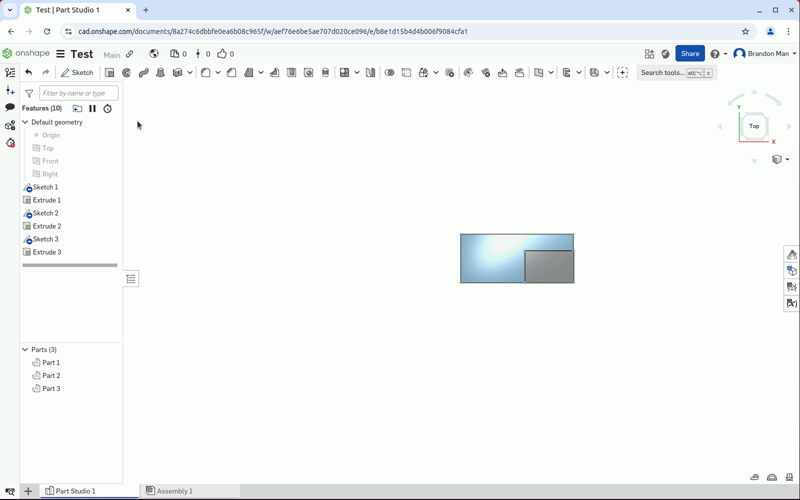
key(shift+h)
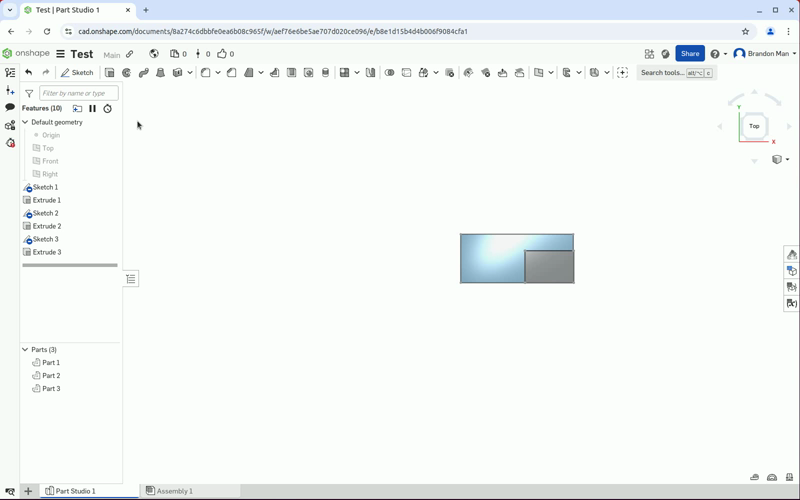
key(shift+7)
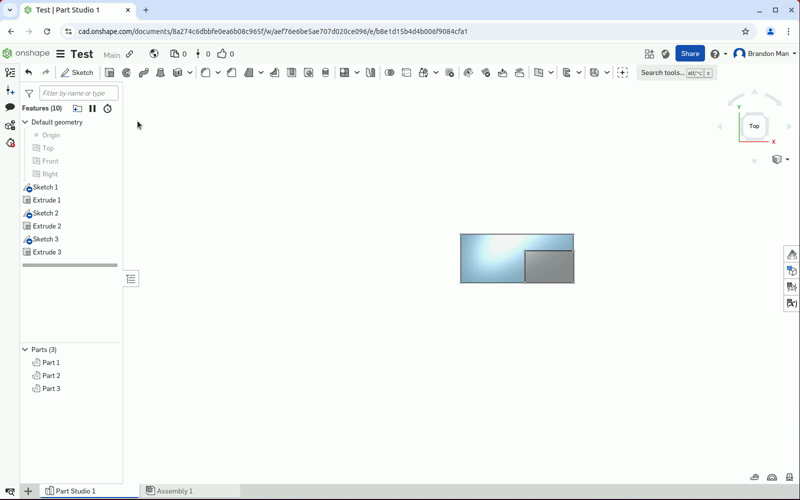
key(up, 3)
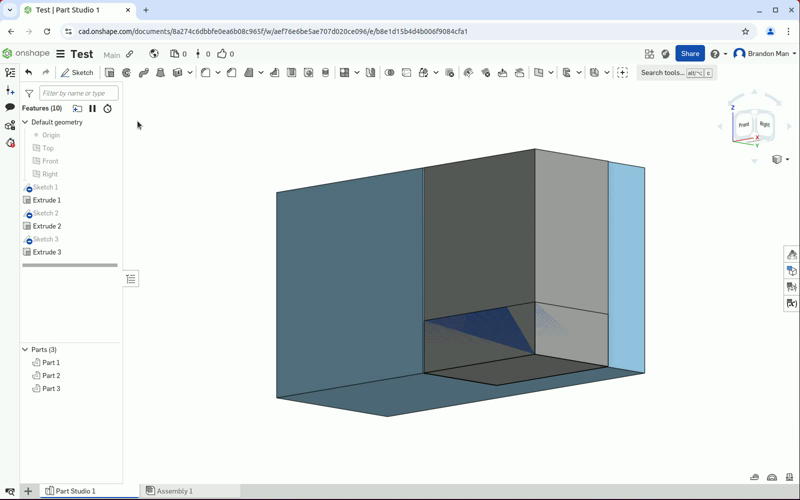
key(left, 3)
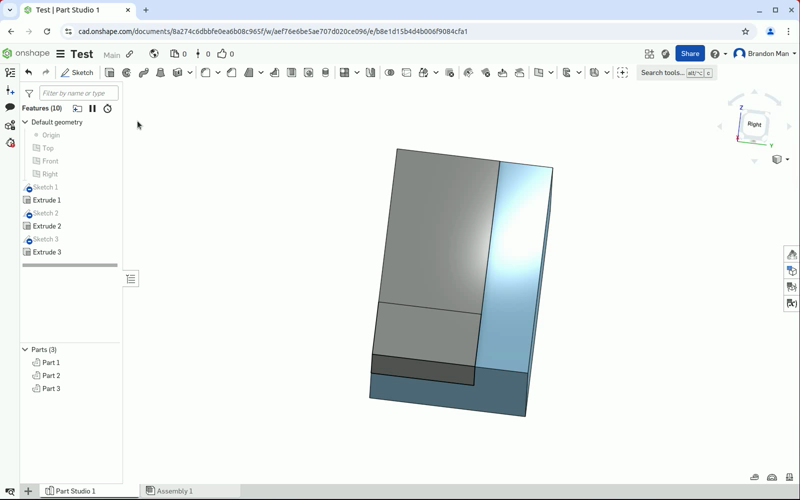
key(right, 3)
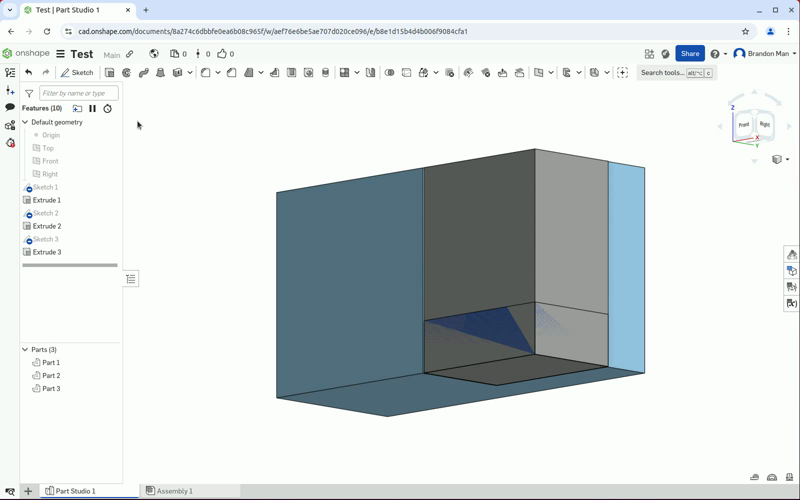
key(down, 3)
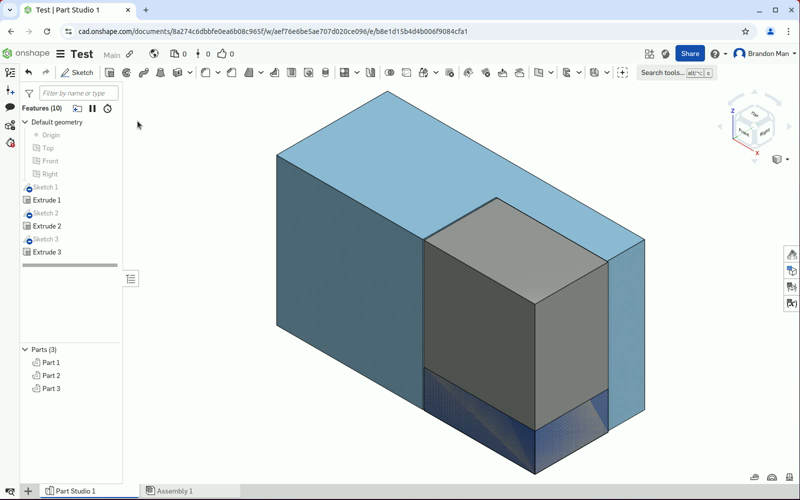
mouse_move(73, 189)
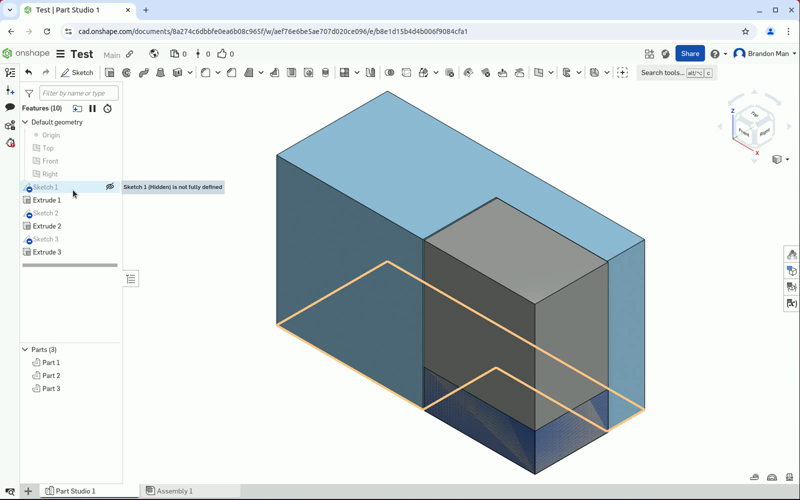
click(73, 189)